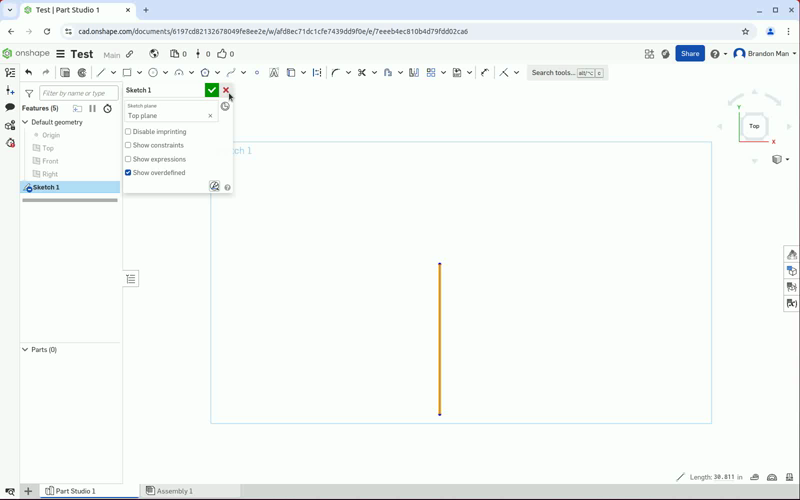
key(shift+h)
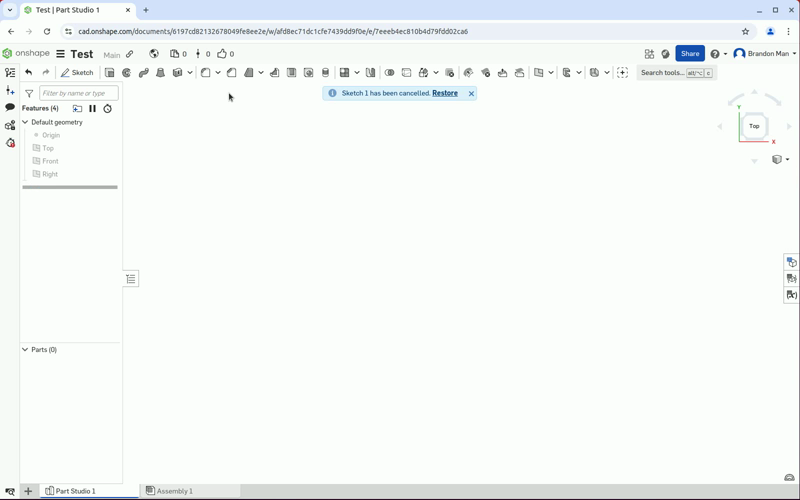
mouse_move(73, 352)
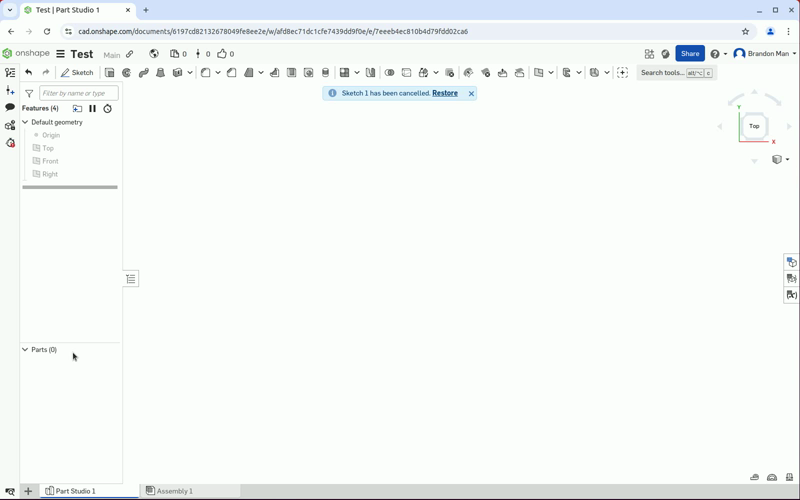
key(y)
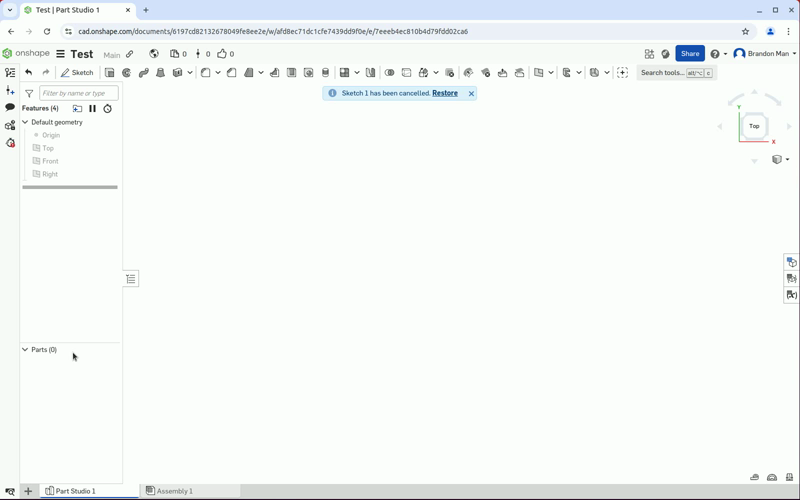
key(shift+p)
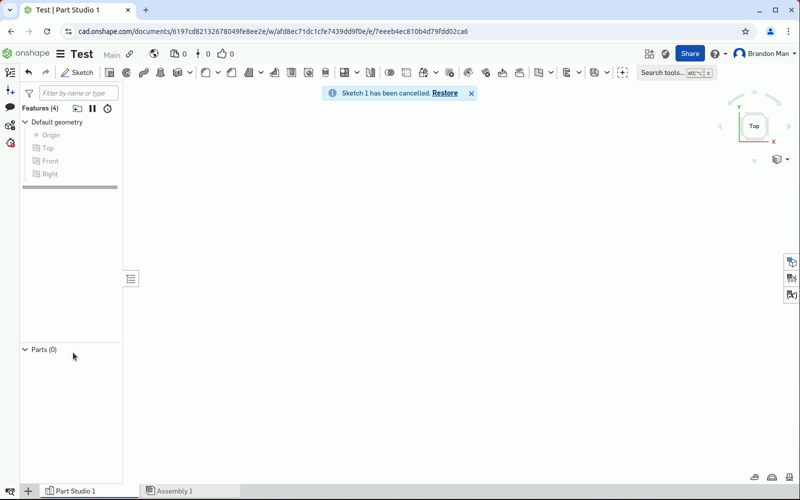
key(space)
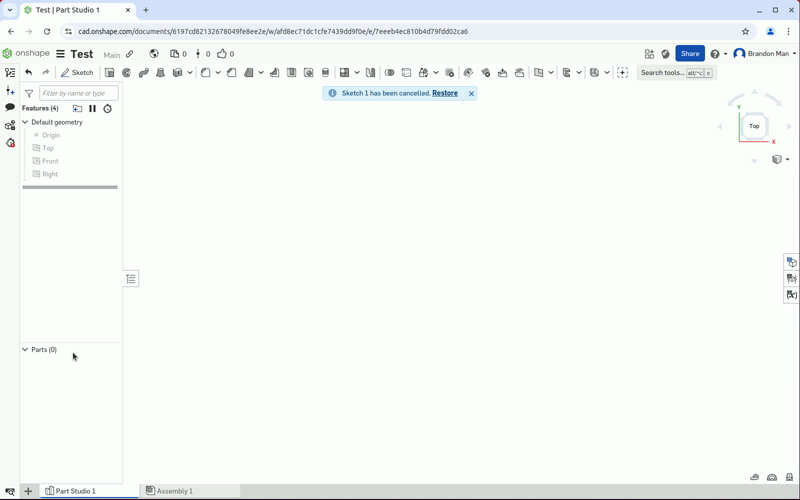
key_down(shift)
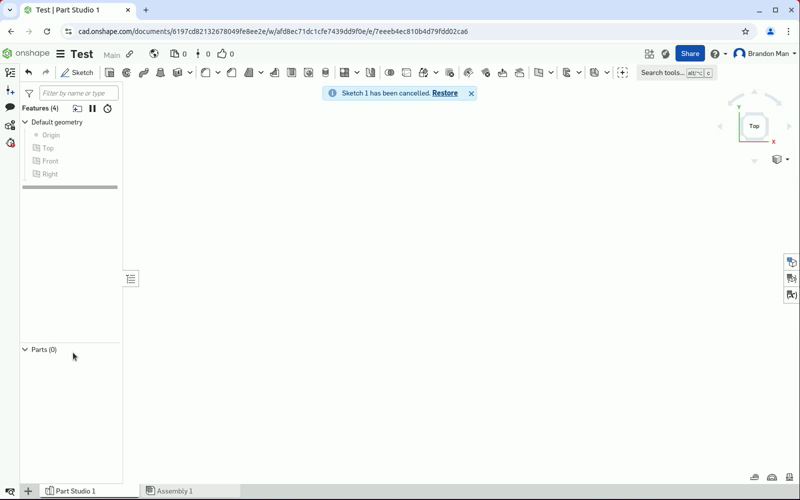
key(up)
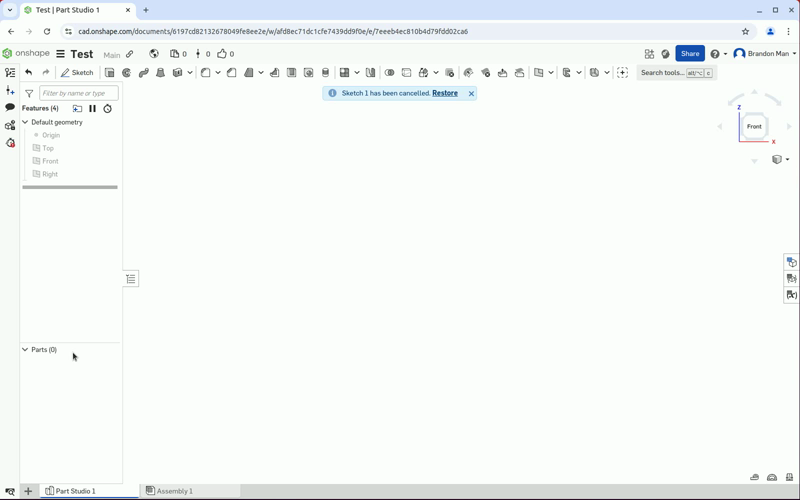
key_up(shift)
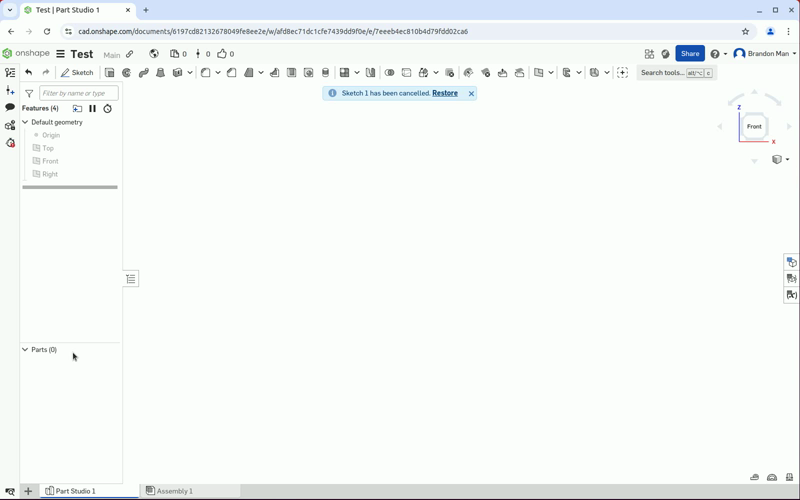
mouse_move(73, 352)
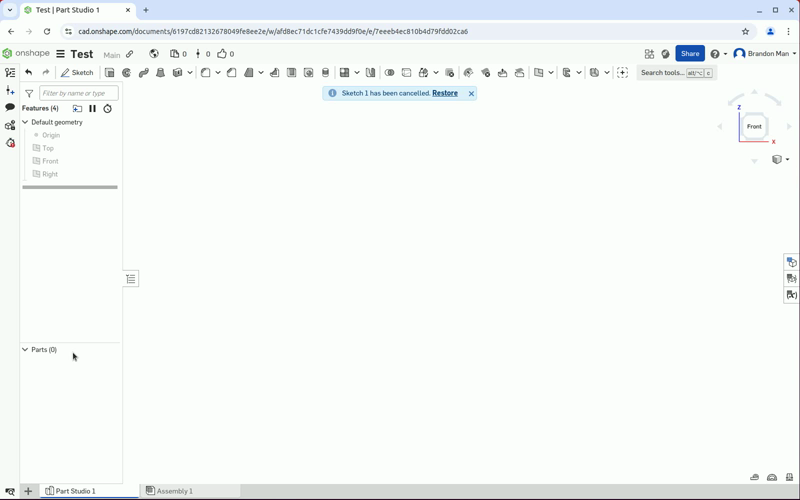
key(shift+y)
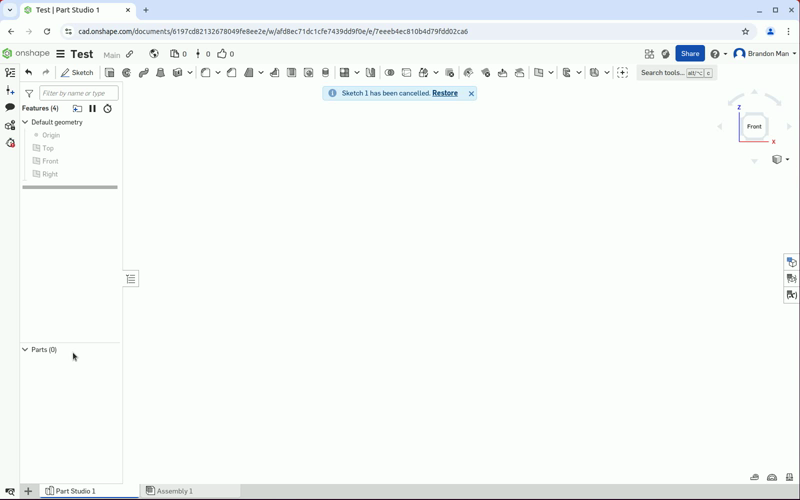
key(shift+s)
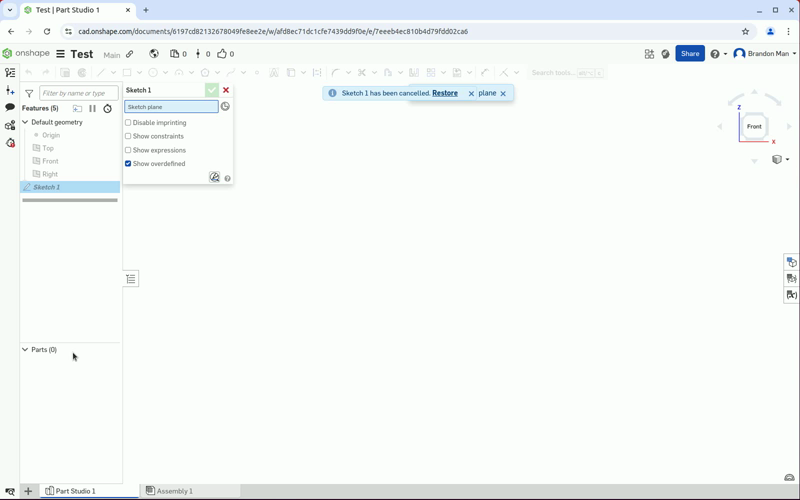
mouse_move(73, 163)
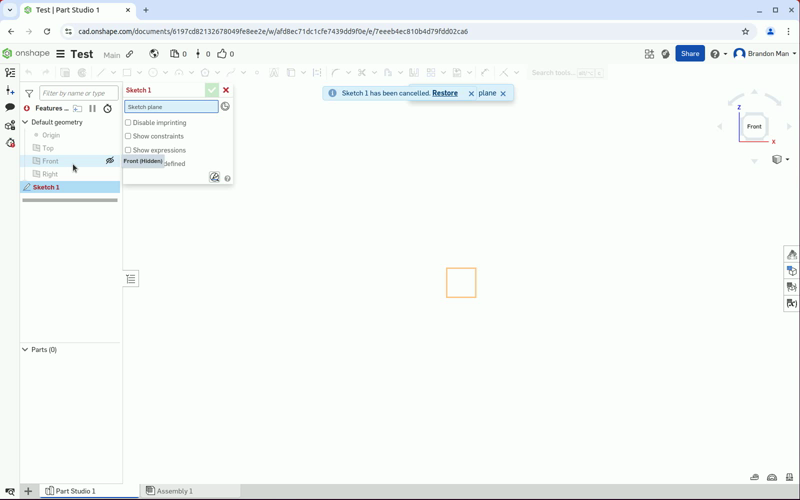
click(73, 163)
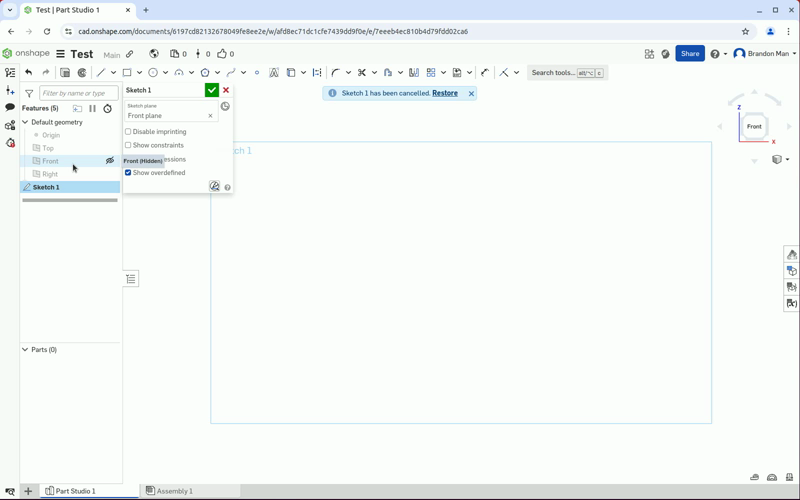
mouse_move(73, 352)
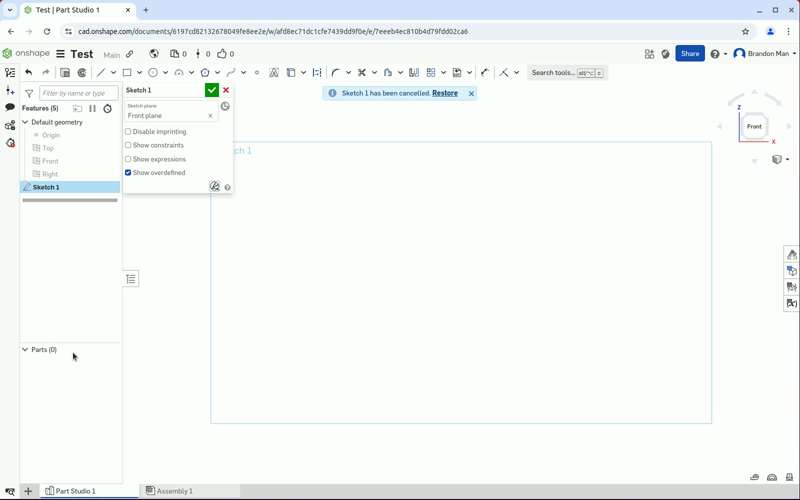
key(y)
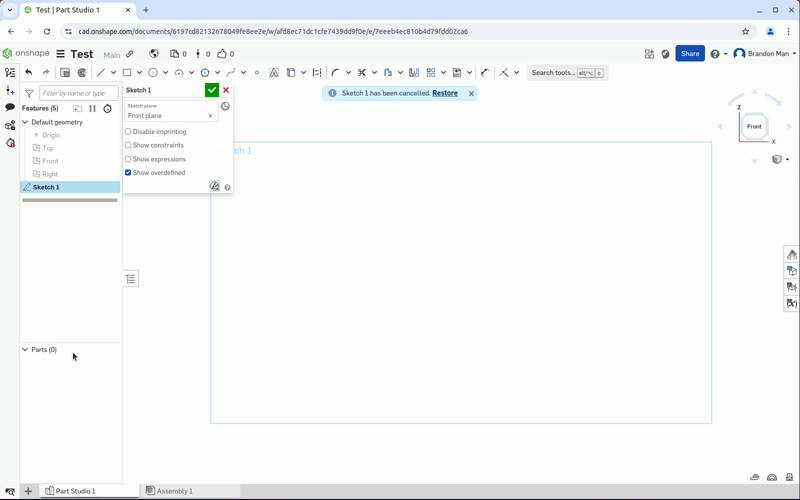
key(a)
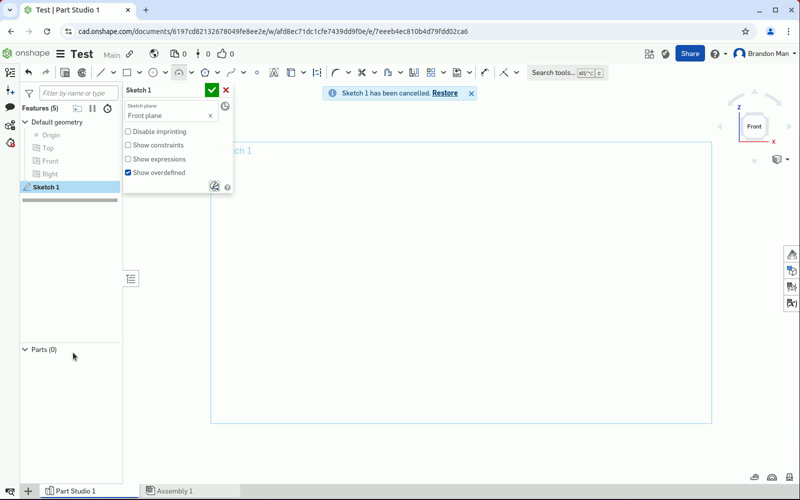
key_down(shift)
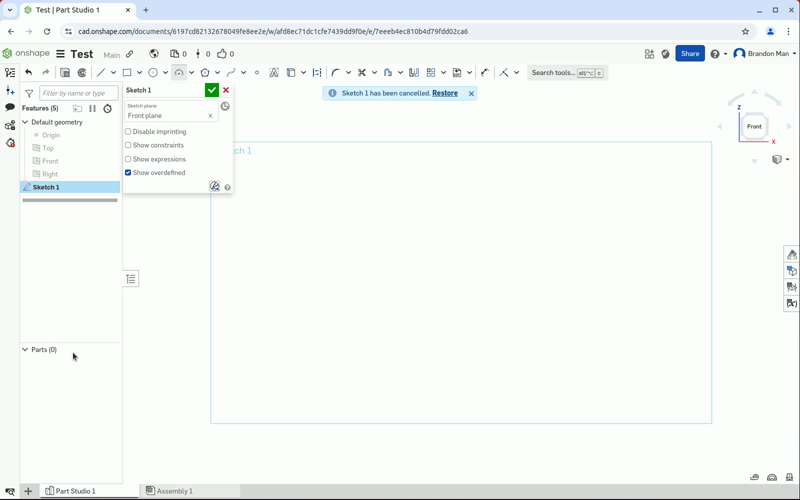
mouse_move(397, 292)
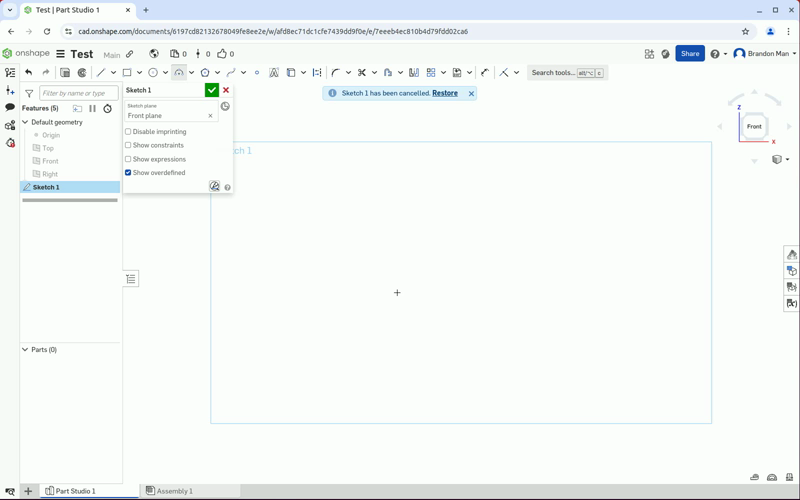
click(397, 292)
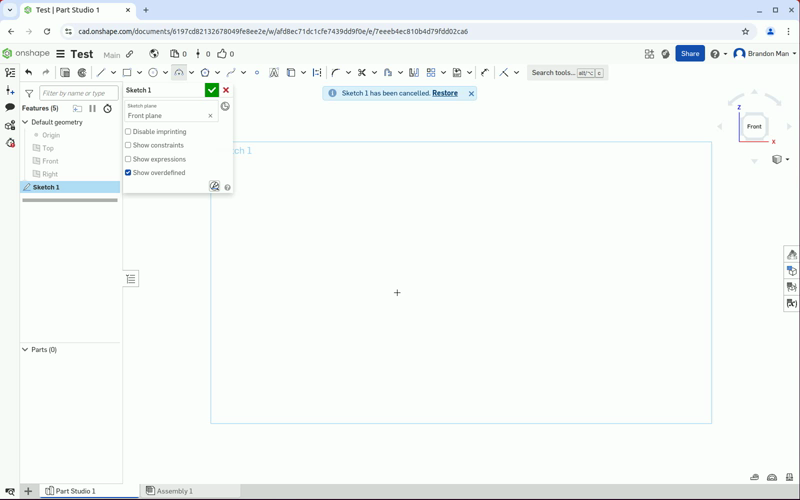
key_up(shift)
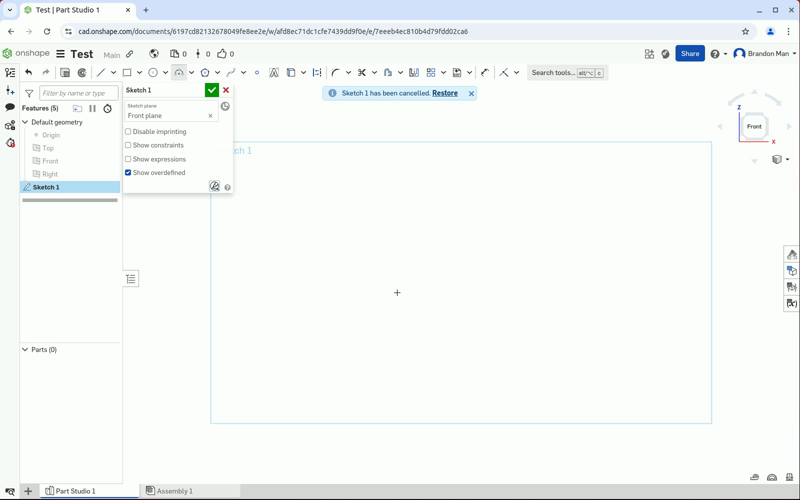
key_down(shift)
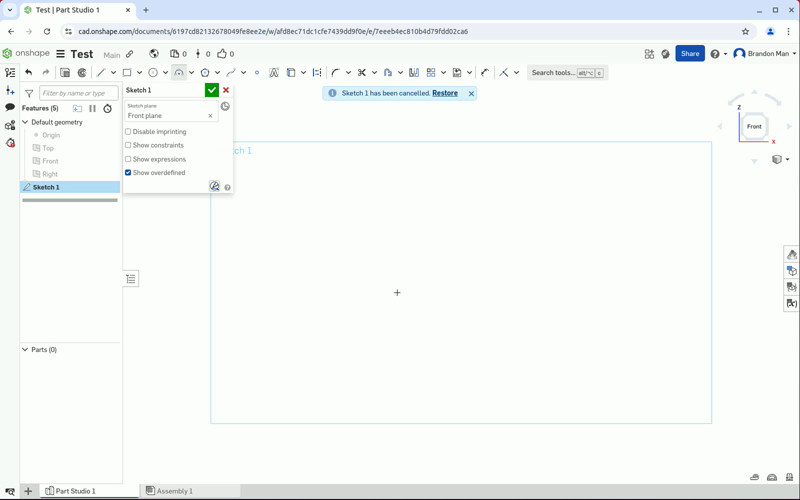
mouse_move(432, 327)
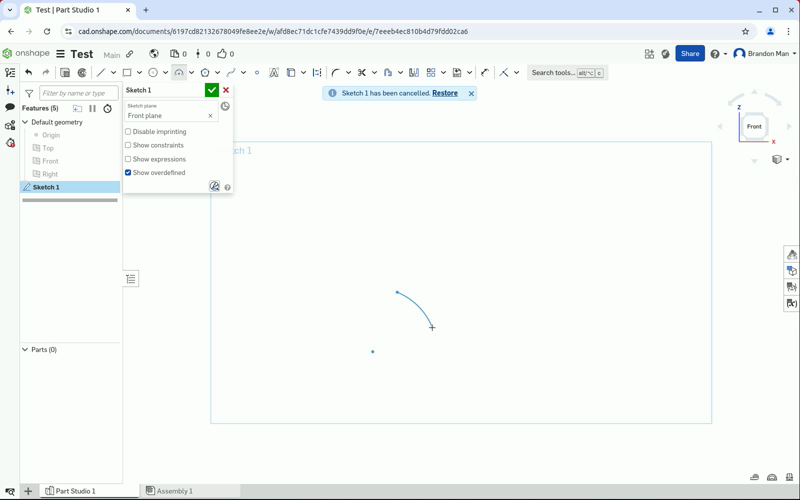
click(432, 327)
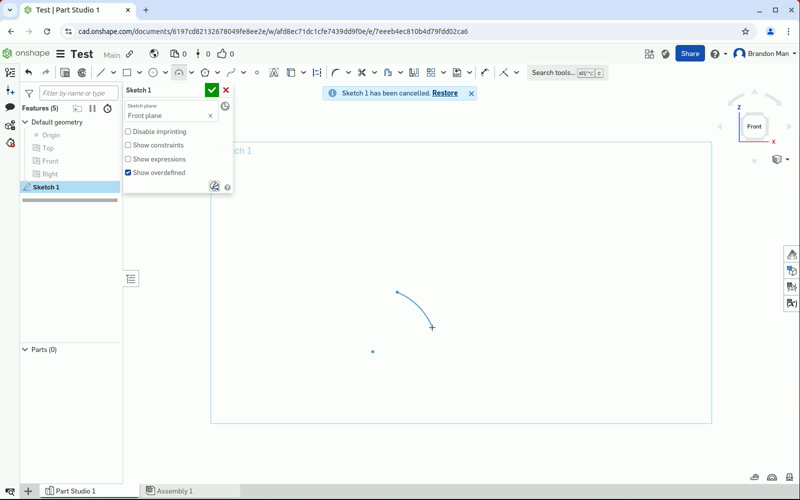
mouse_move(422, 302)
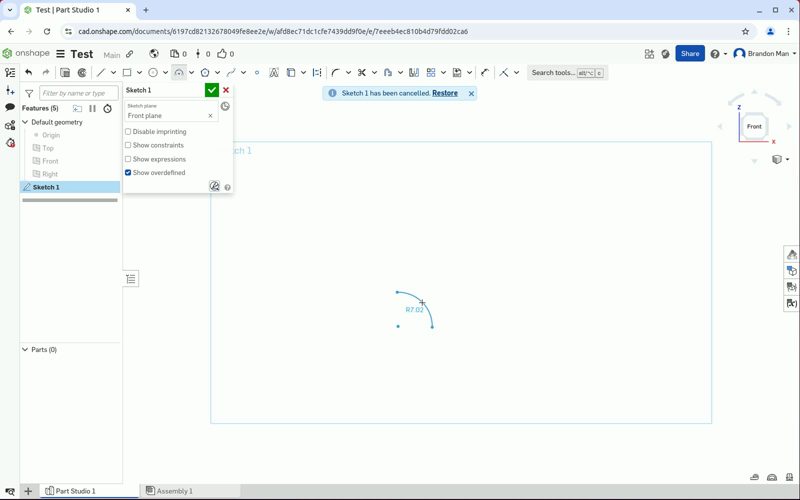
click(422, 302)
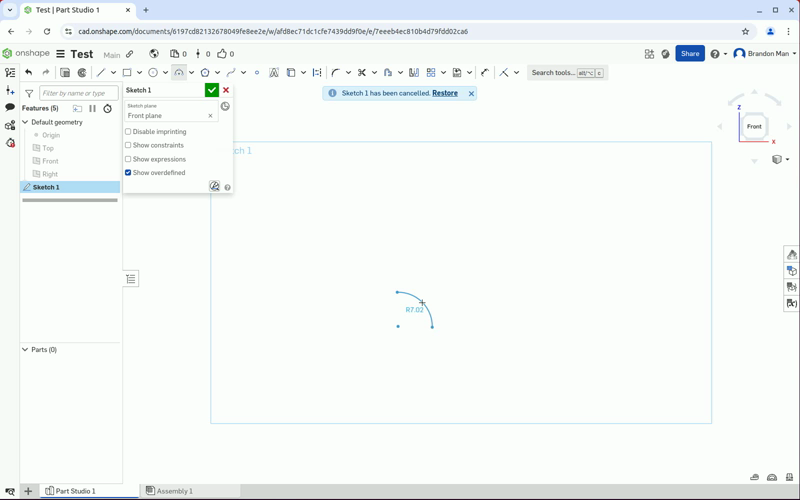
key_up(shift)
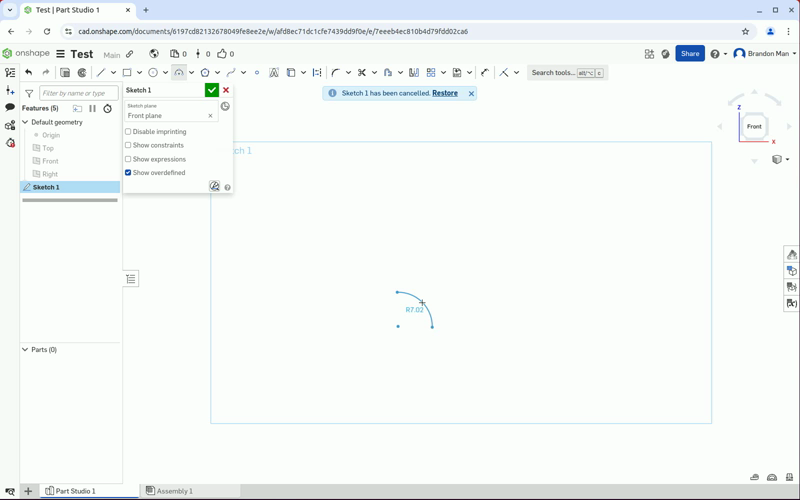
mouse_move(432, 327)
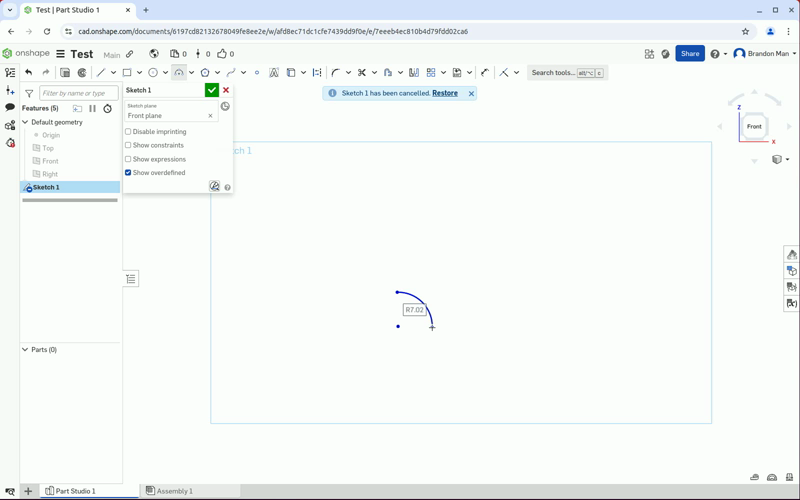
click(432, 327)
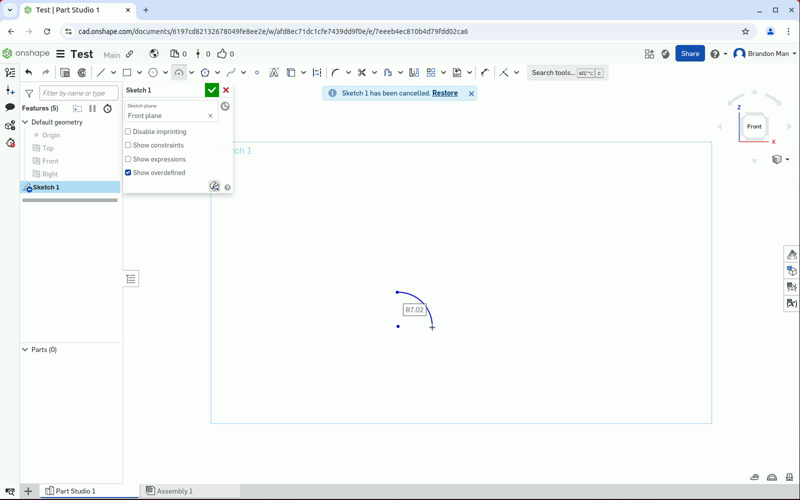
key_down(shift)
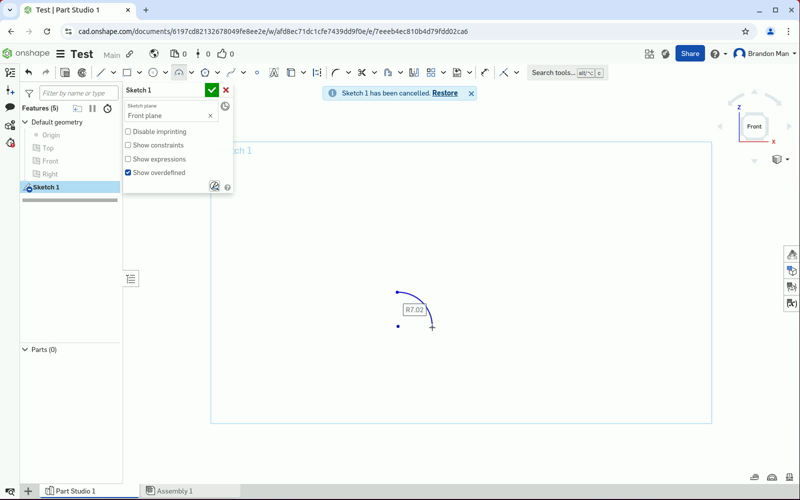
mouse_move(490, 327)
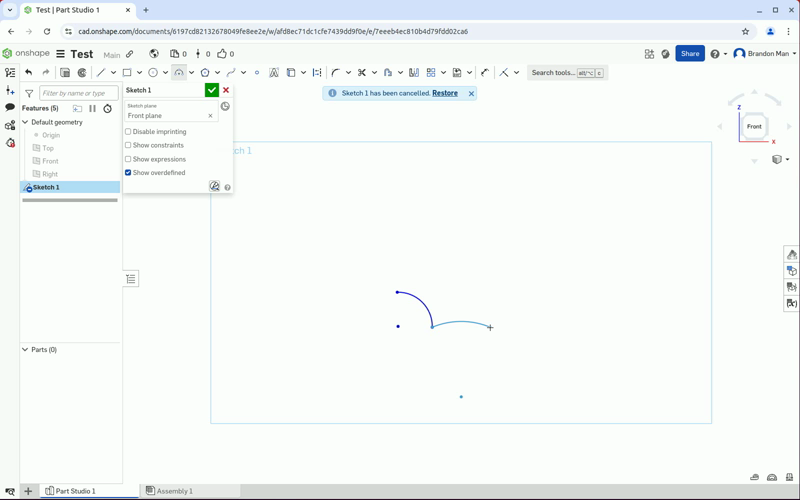
click(490, 327)
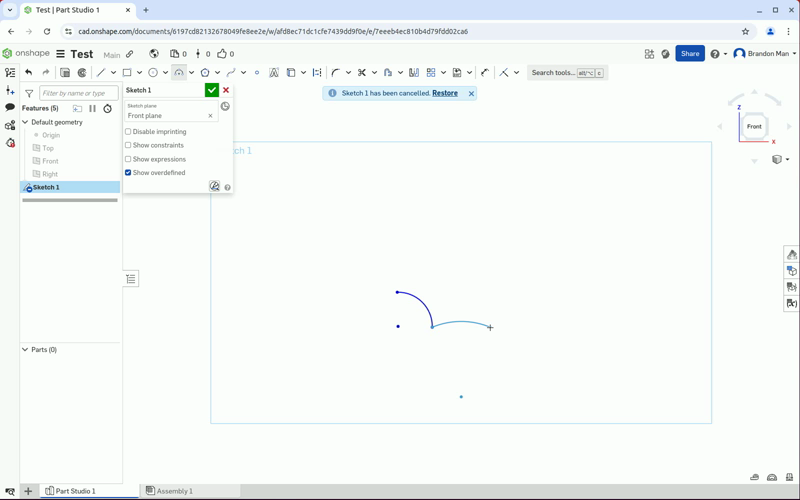
mouse_move(461, 319)
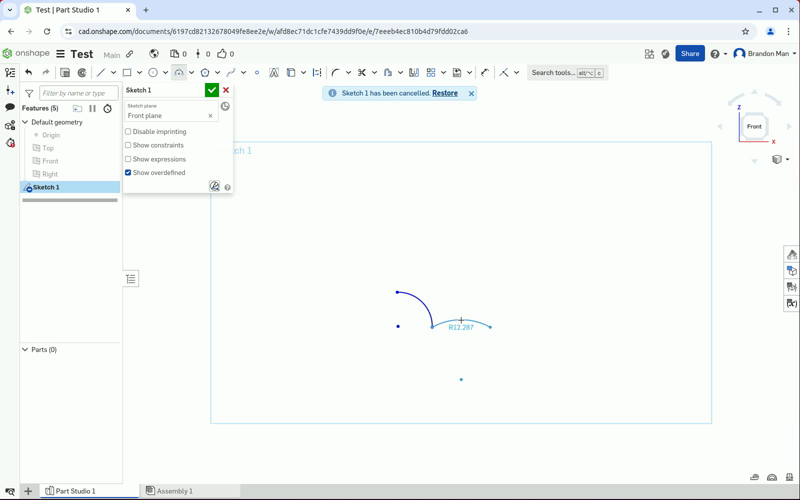
click(461, 319)
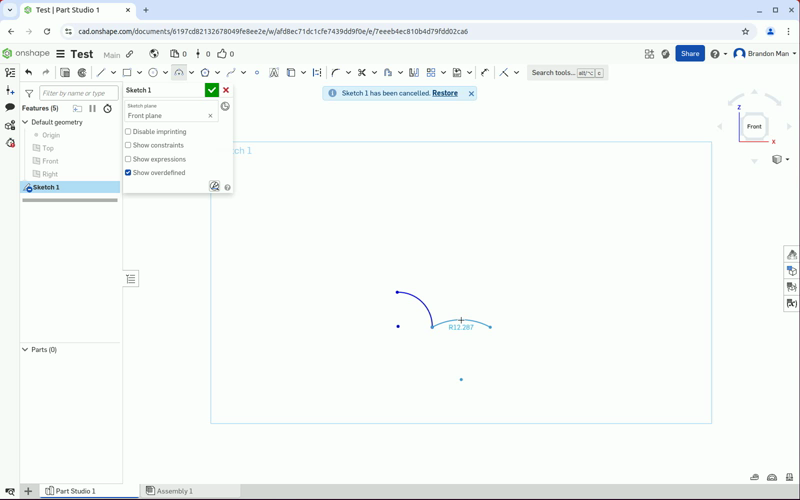
key_up(shift)
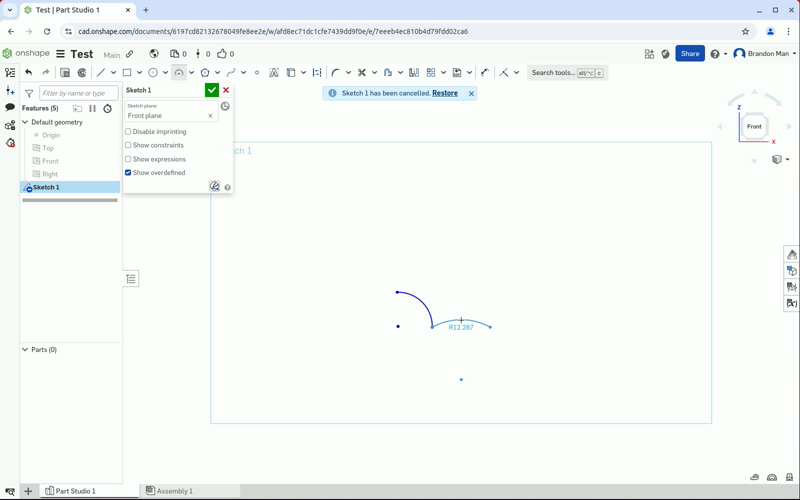
mouse_move(490, 327)
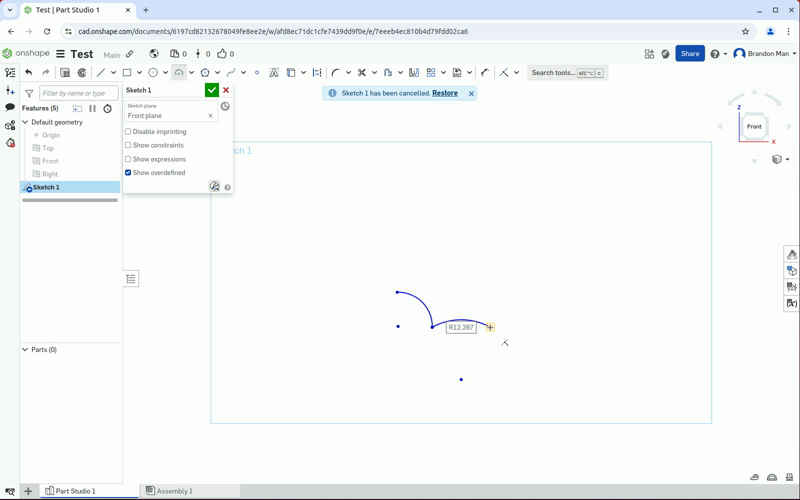
click(490, 327)
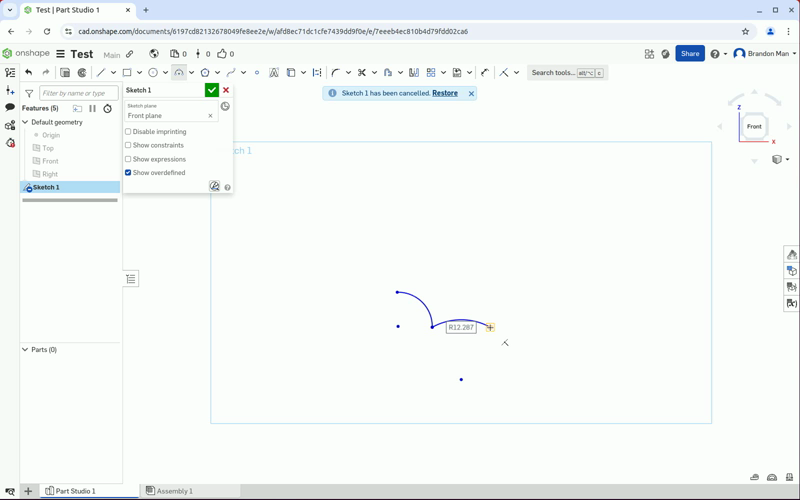
key_down(shift)
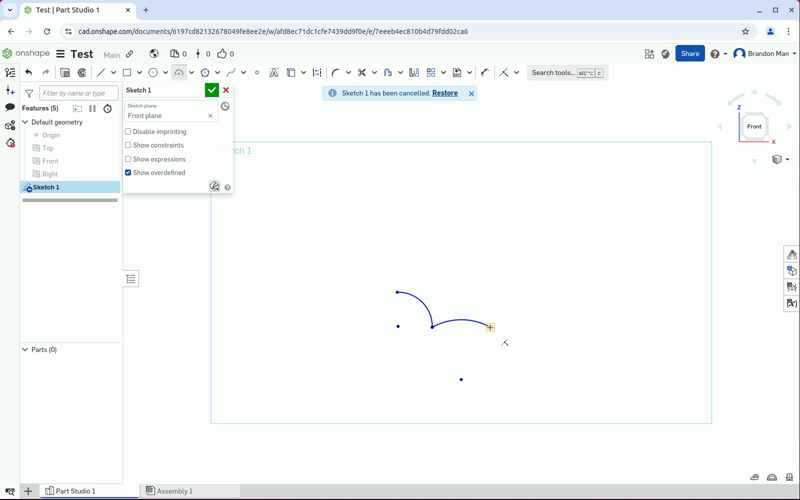
mouse_move(525, 292)
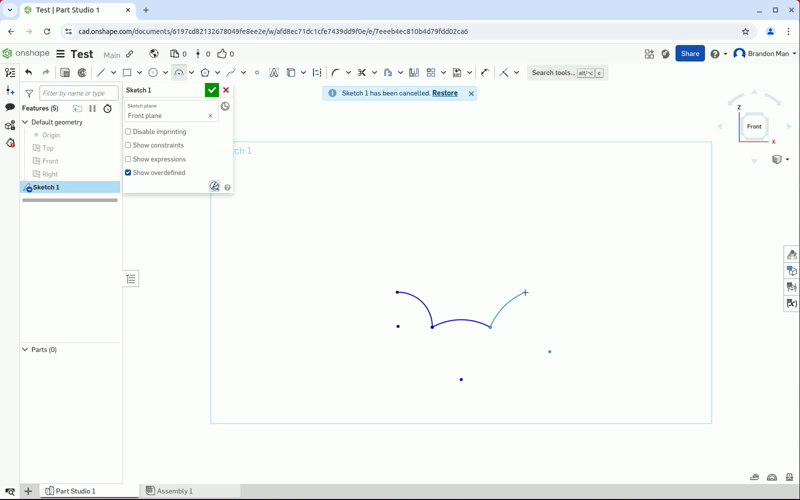
click(525, 292)
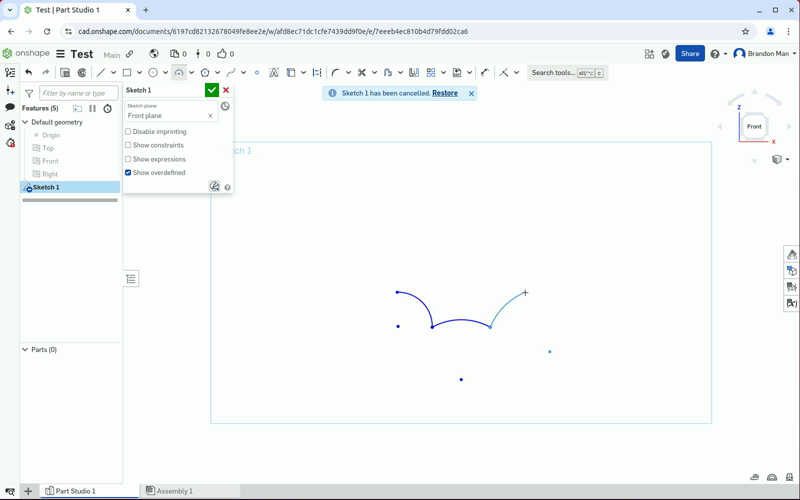
mouse_move(500, 302)
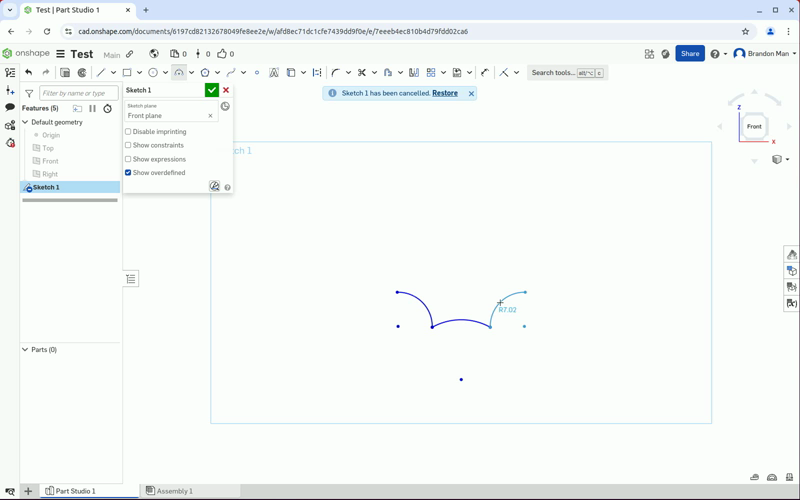
click(500, 302)
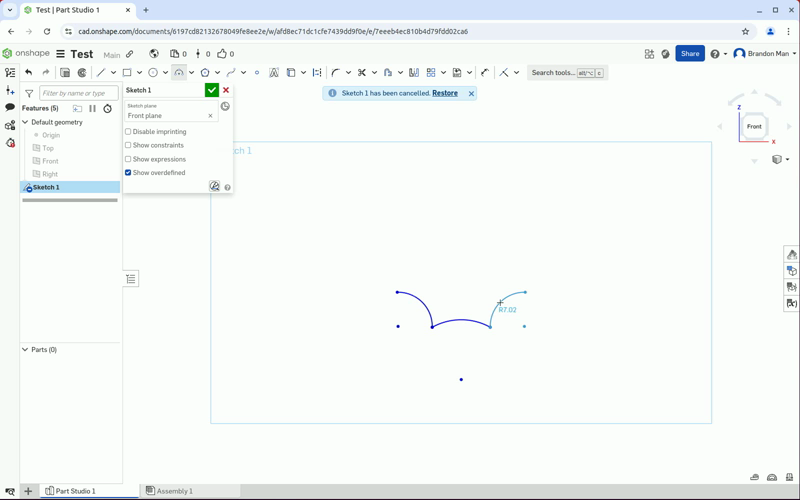
key_up(shift)
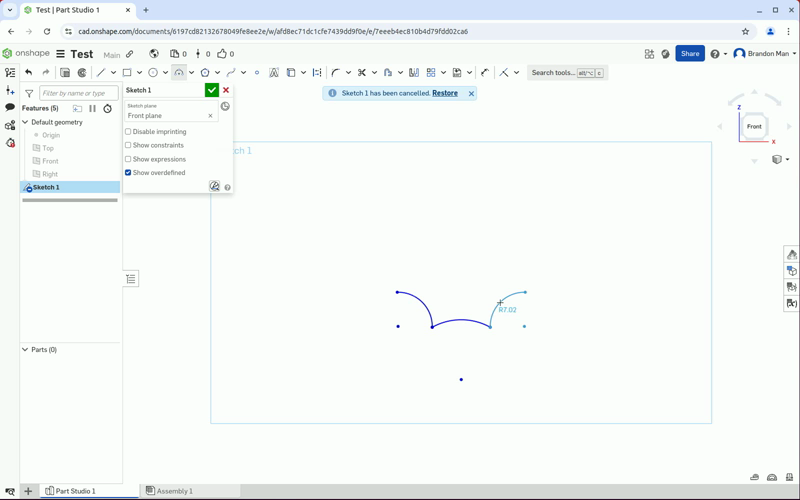
mouse_move(525, 292)
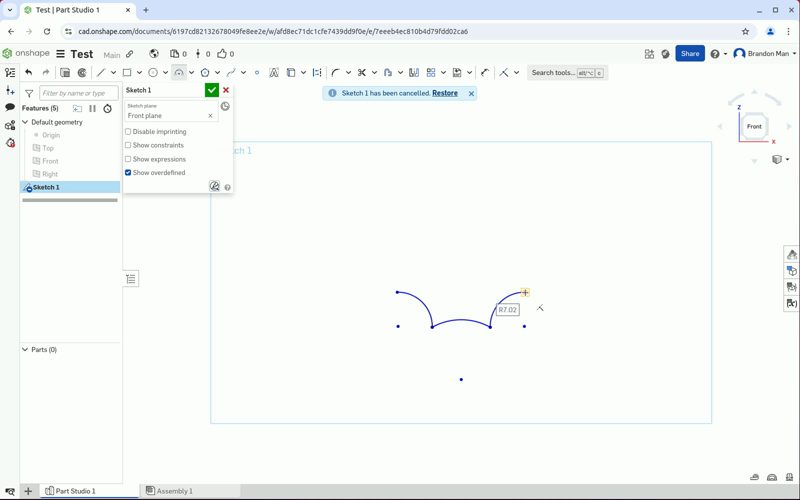
click(525, 292)
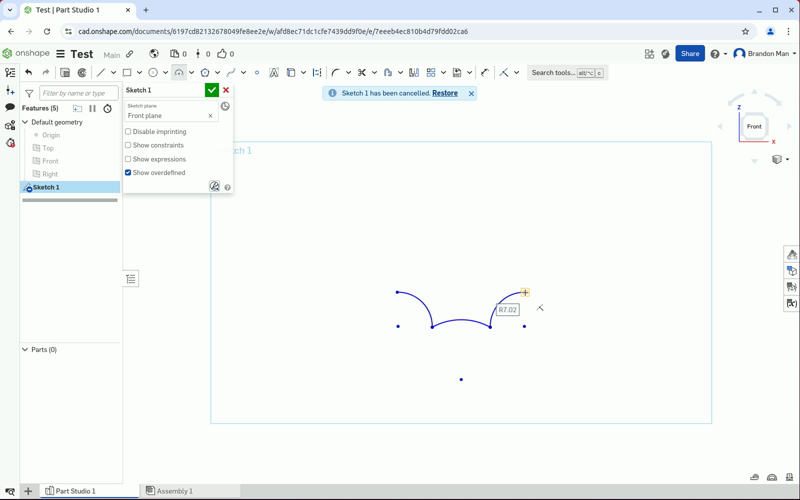
key_down(shift)
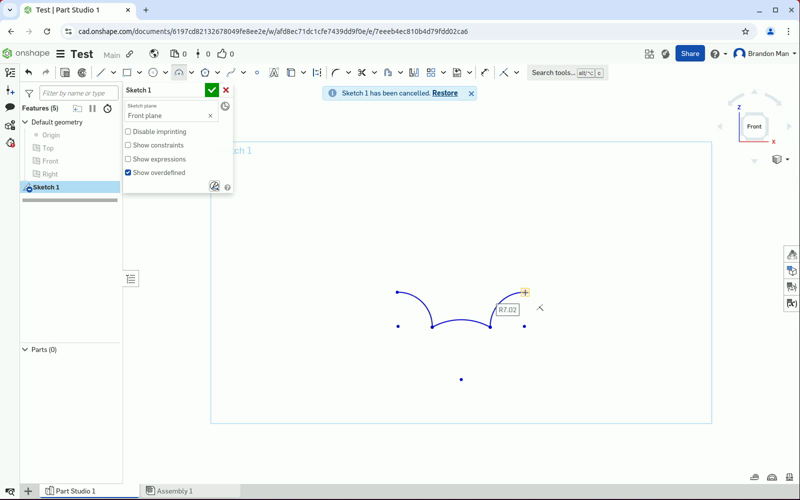
mouse_move(495, 204)
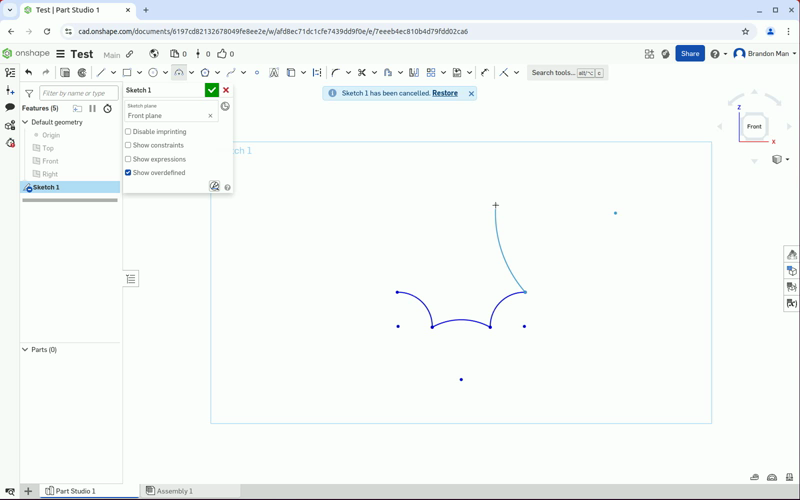
click(495, 204)
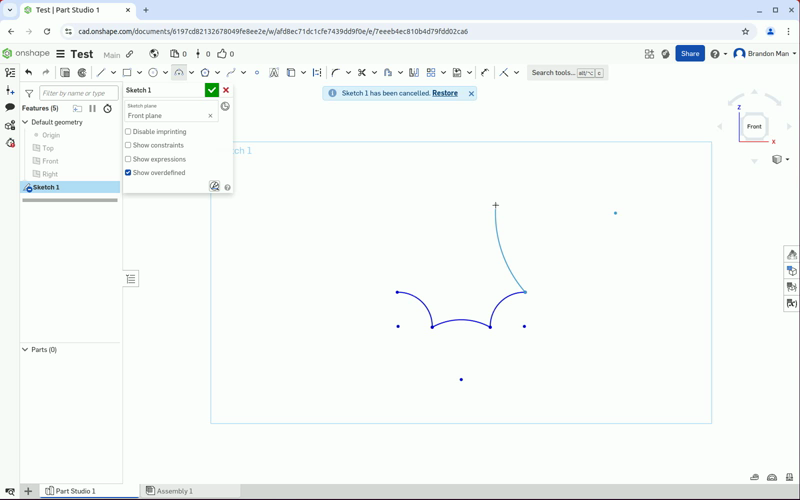
mouse_move(503, 250)
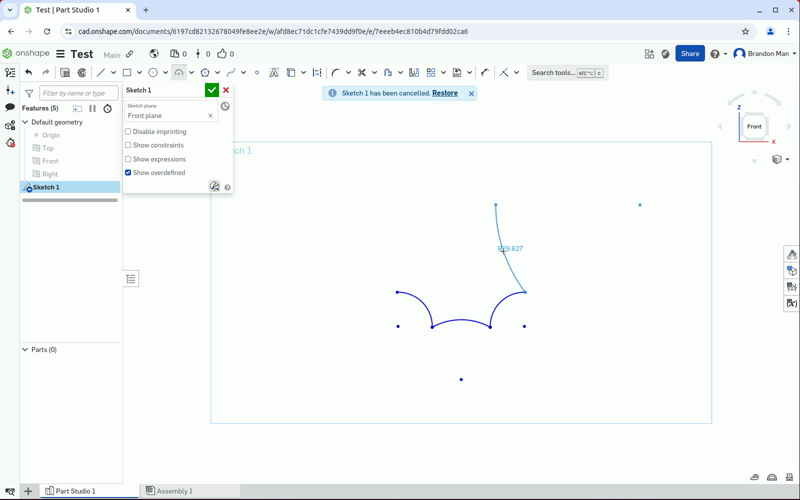
click(503, 250)
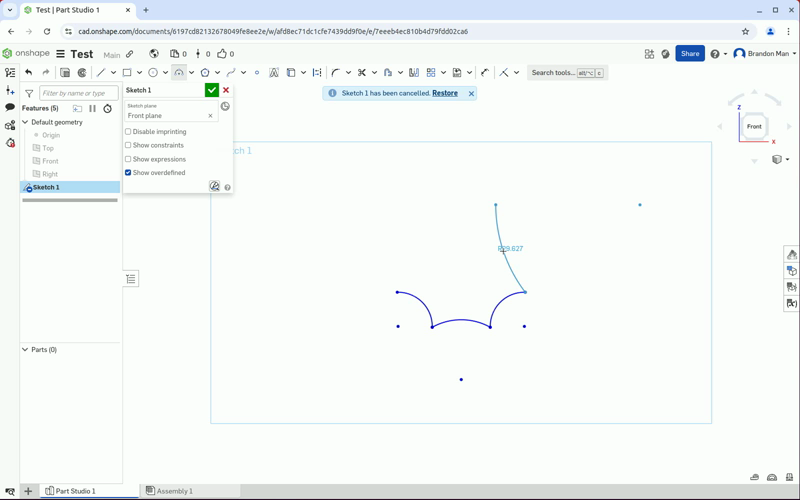
key_up(shift)
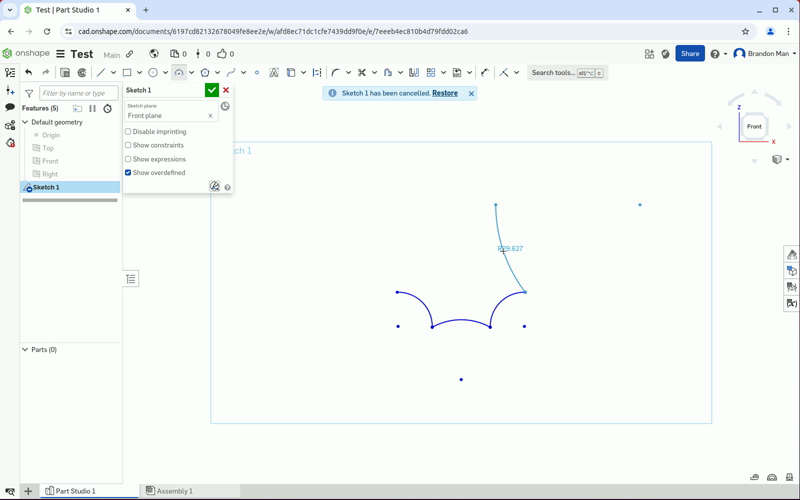
mouse_move(495, 204)
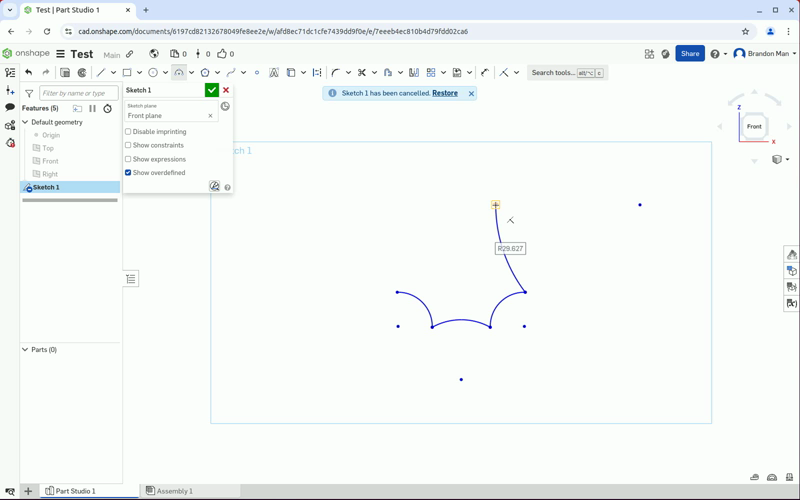
click(495, 204)
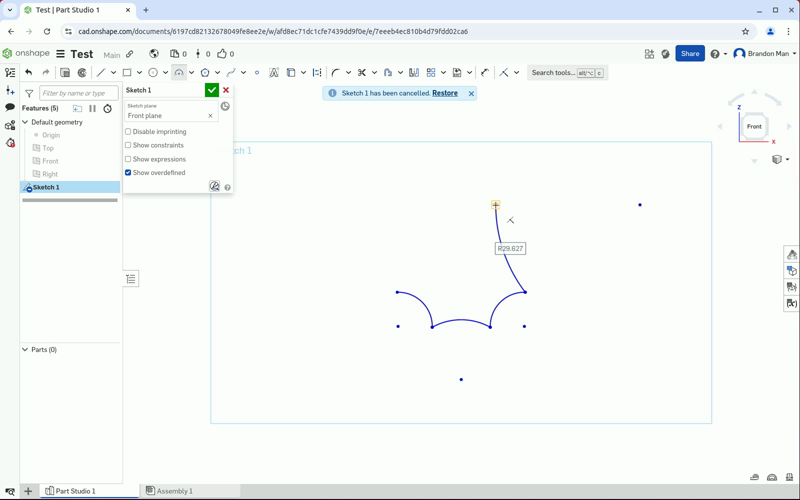
key_down(shift)
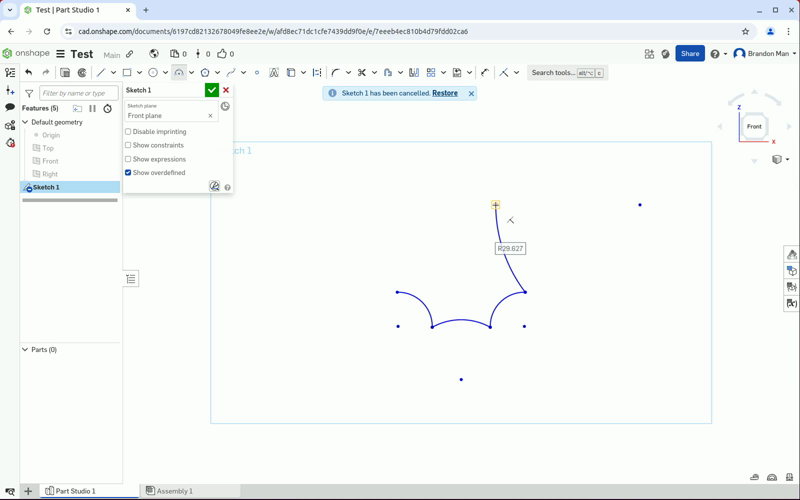
mouse_move(426, 204)
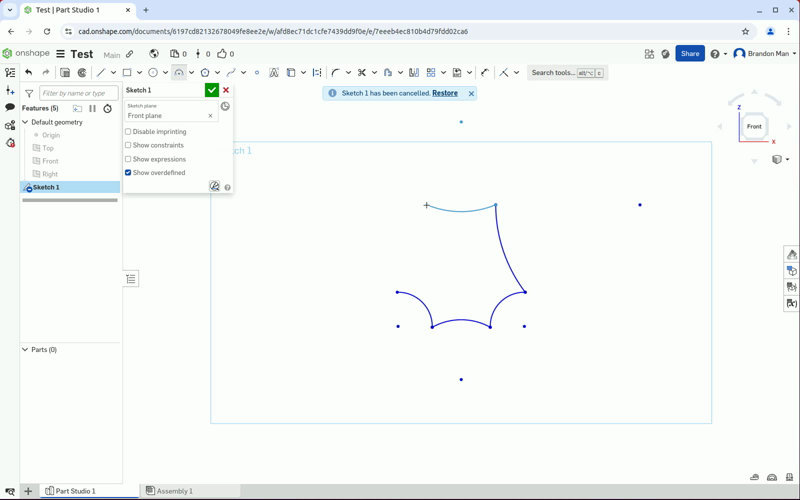
click(426, 204)
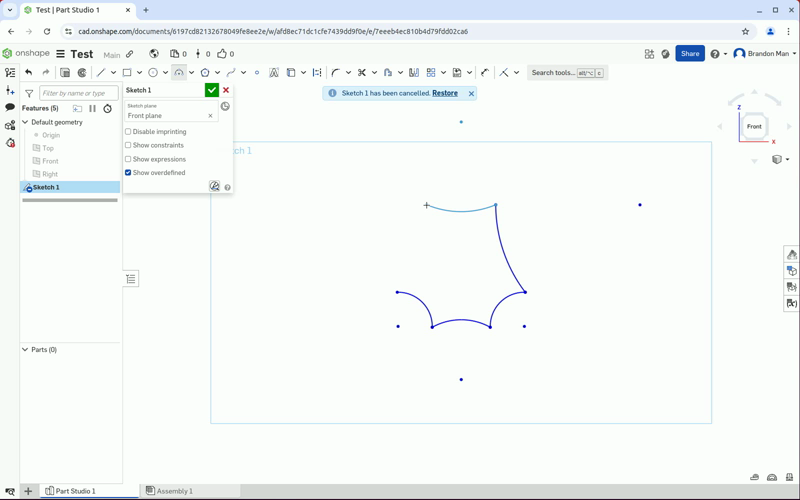
mouse_move(461, 239)
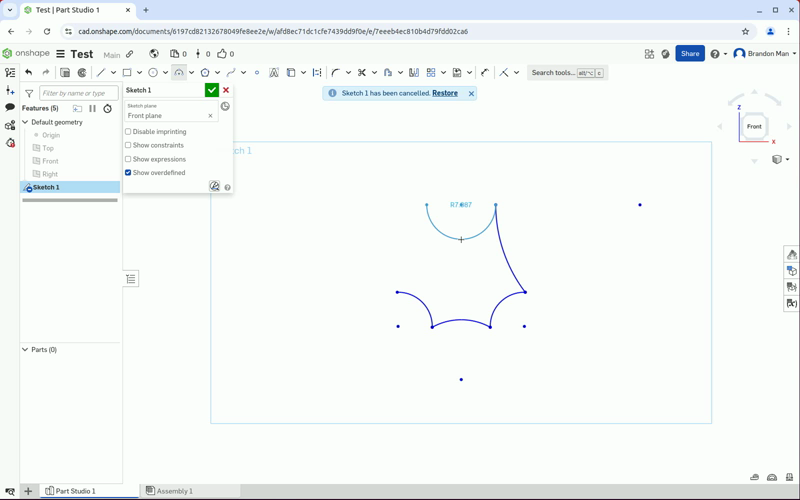
click(461, 239)
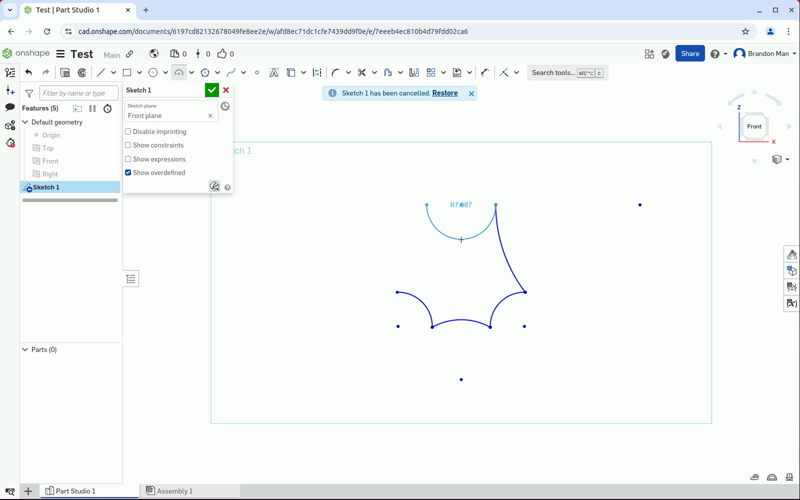
key_up(shift)
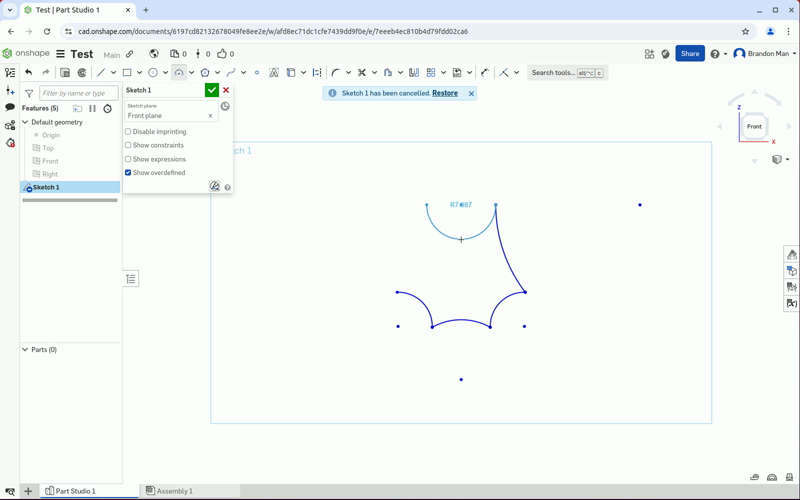
mouse_move(426, 204)
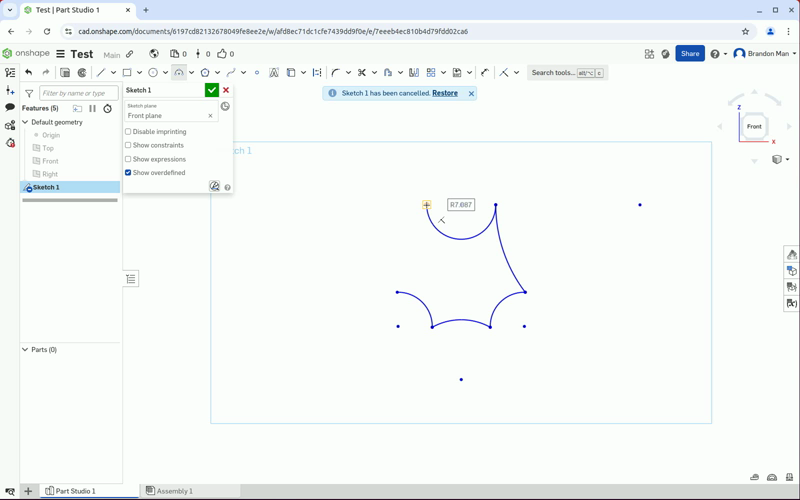
click(426, 204)
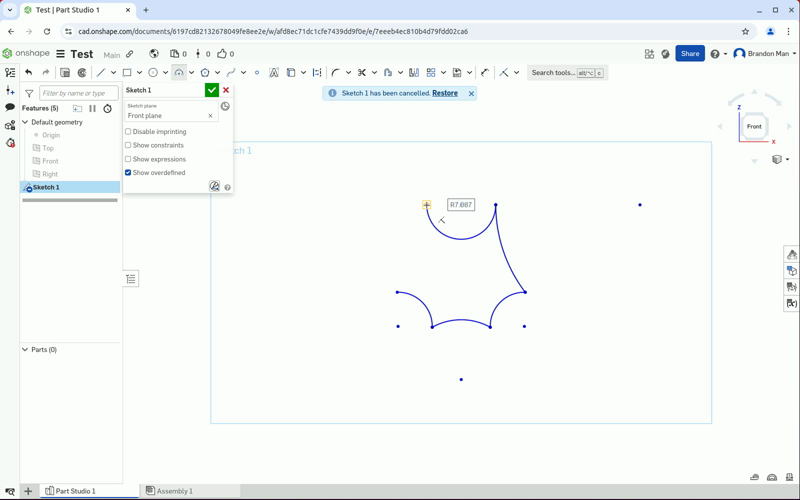
mouse_move(397, 292)
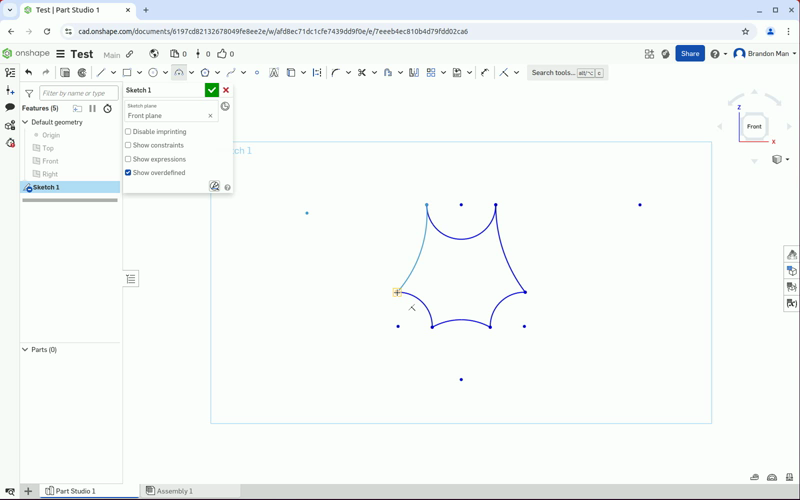
click(397, 292)
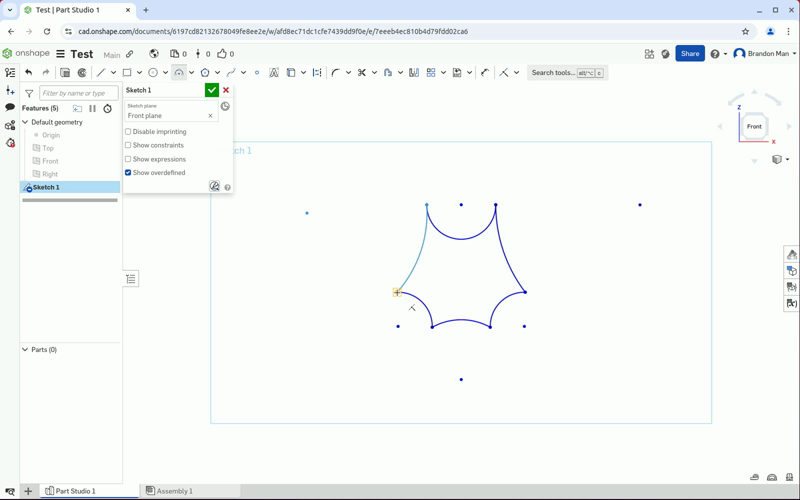
key_down(shift)
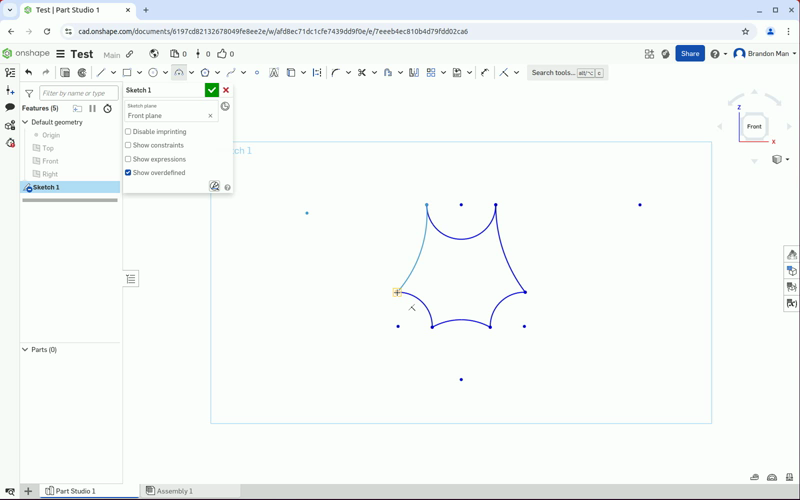
mouse_move(419, 250)
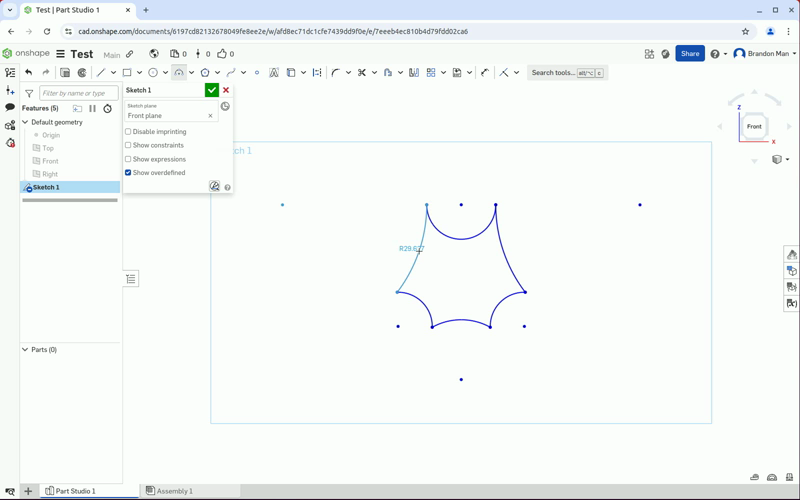
click(419, 250)
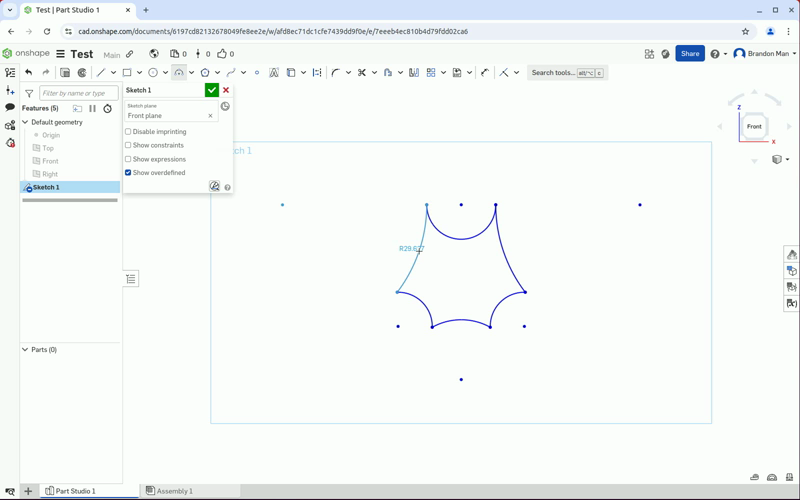
key_up(shift)
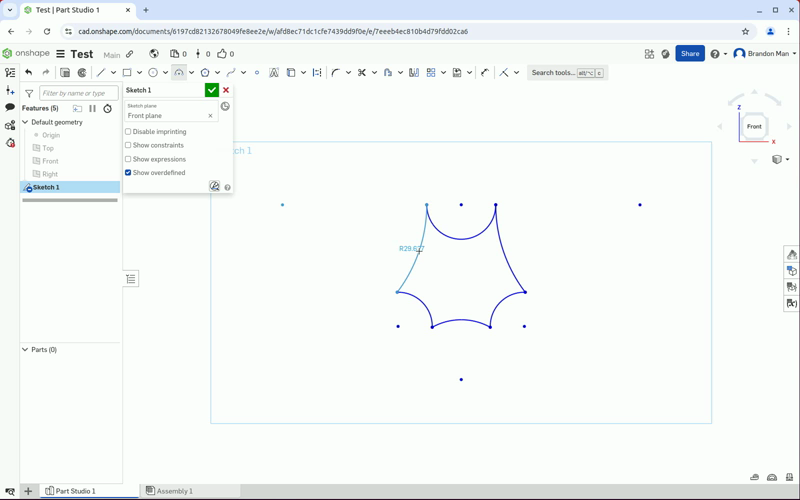
key(esc)
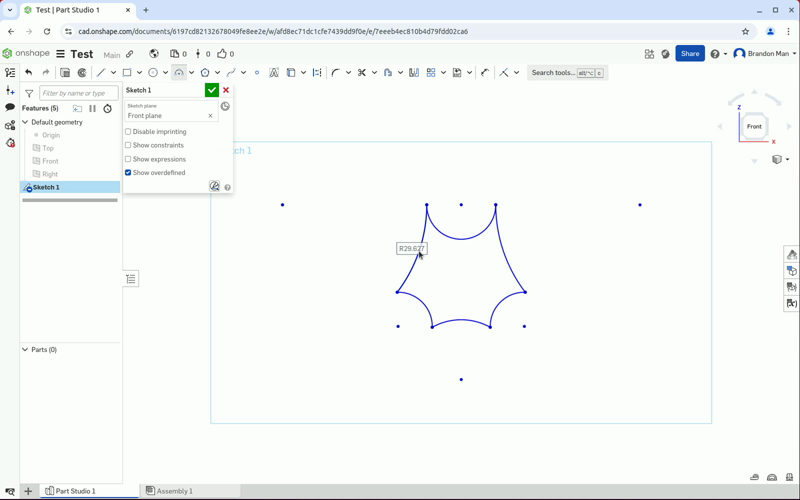
key(c)
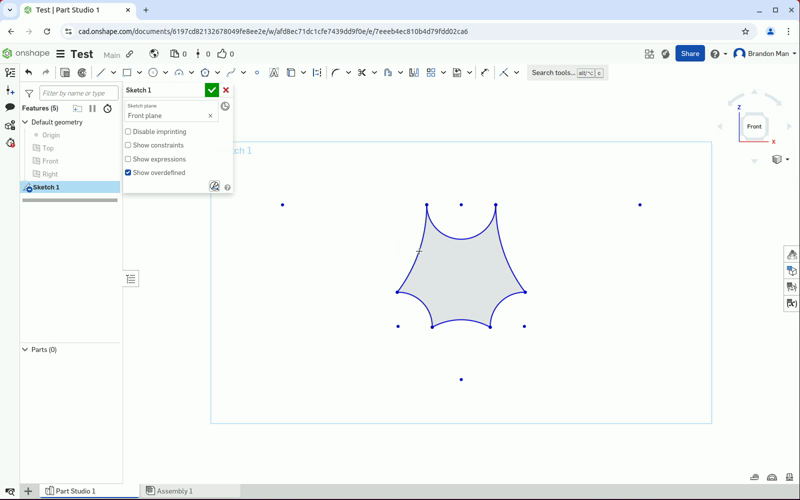
key_down(shift)
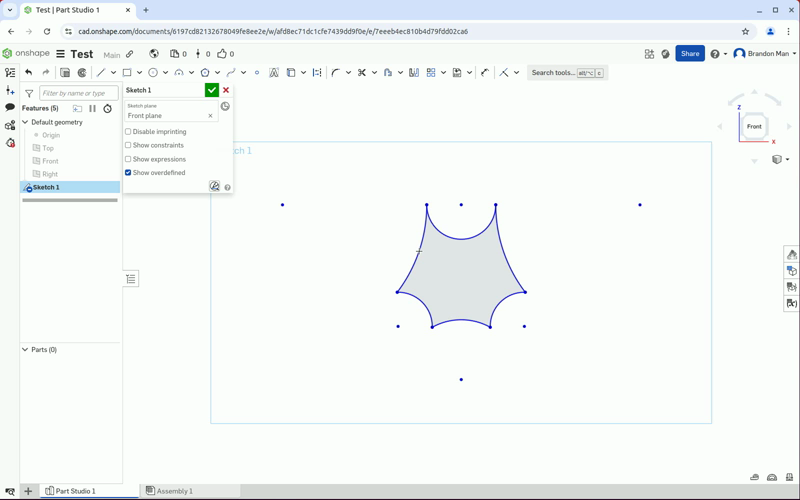
mouse_move(461, 282)
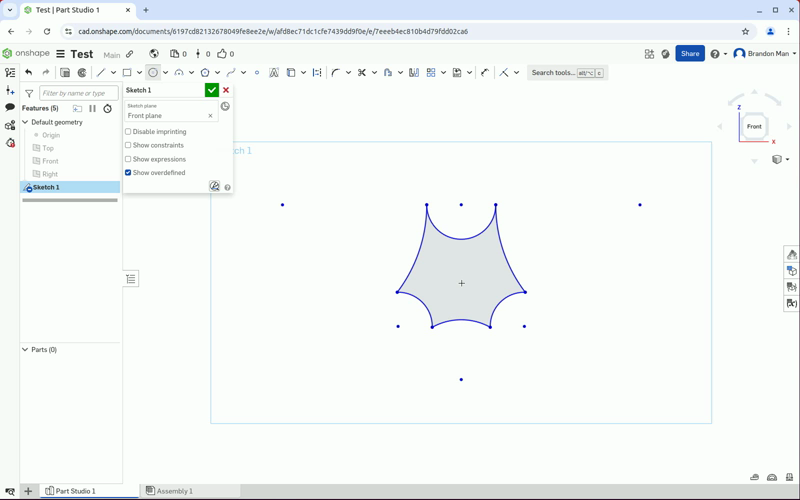
click(461, 282)
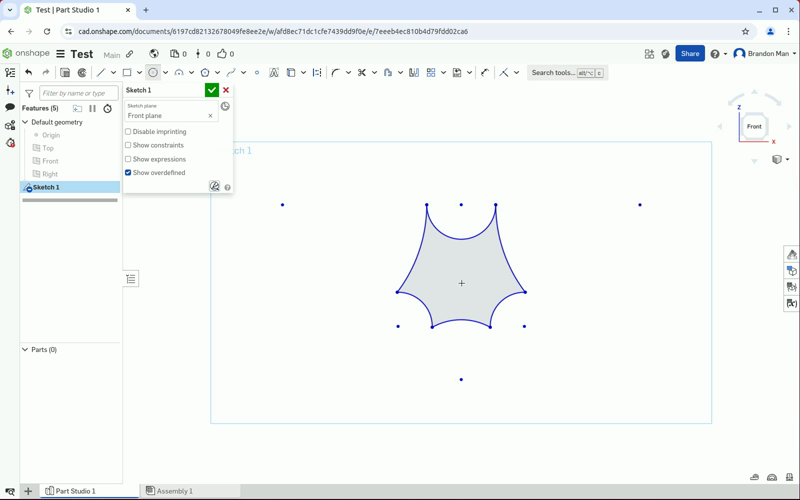
key_up(shift)
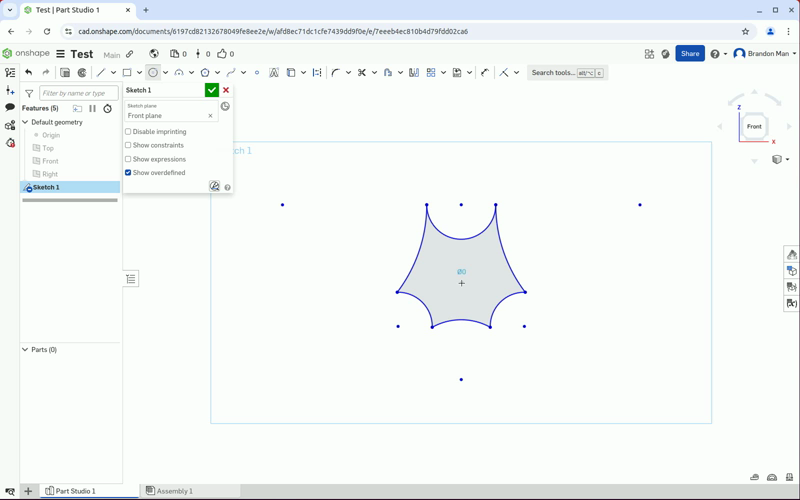
mouse_move(496, 282)
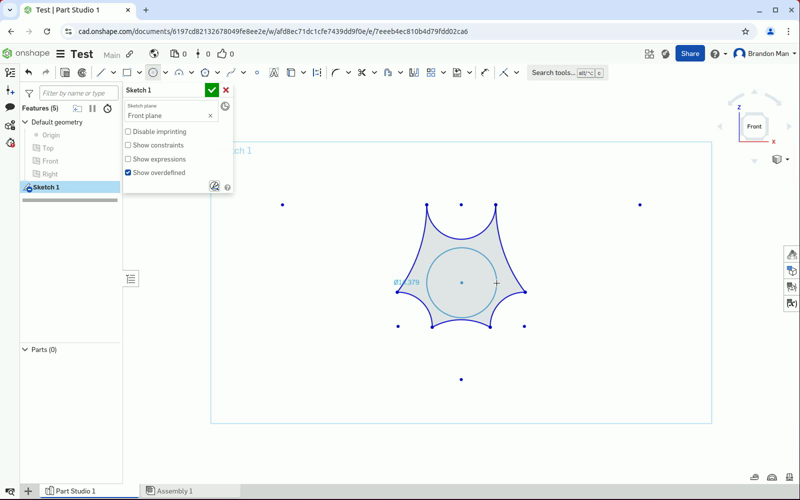
click(496, 282)
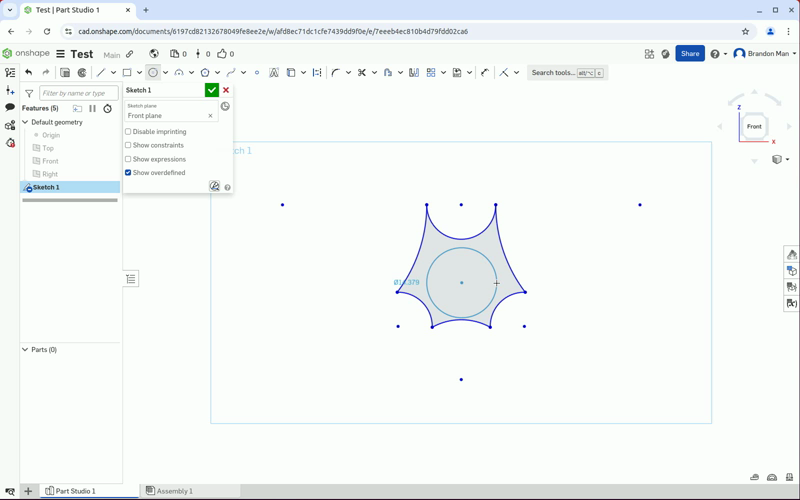
key(esc)
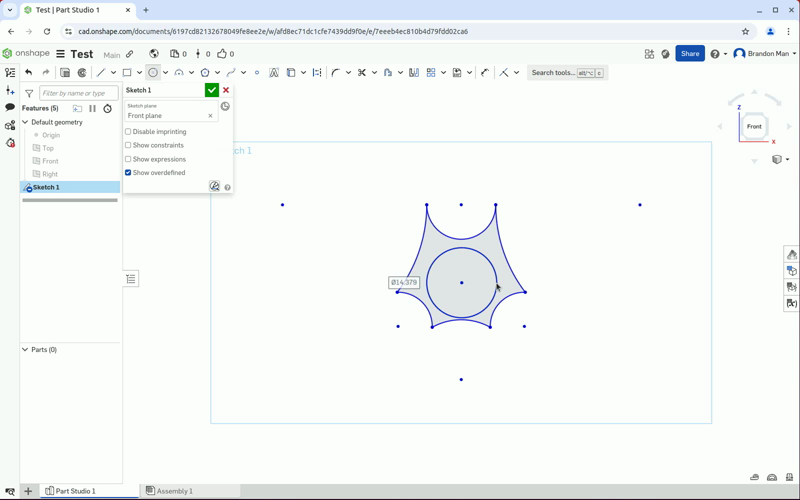
mouse_move(509, 271)
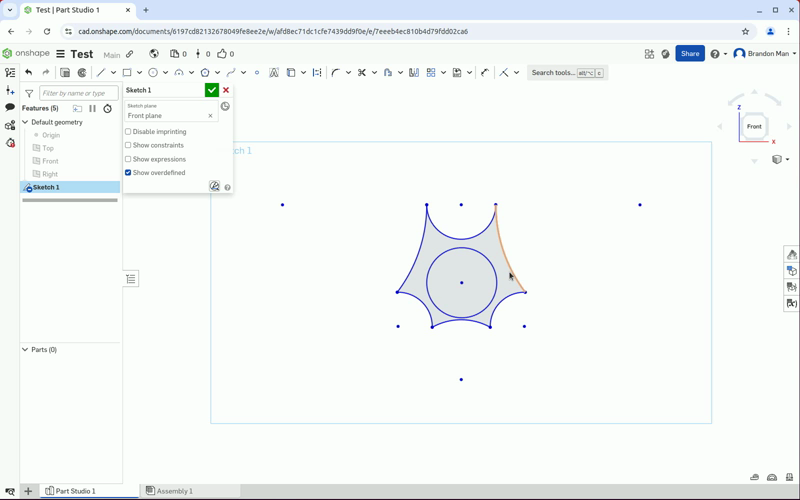
click(509, 271)
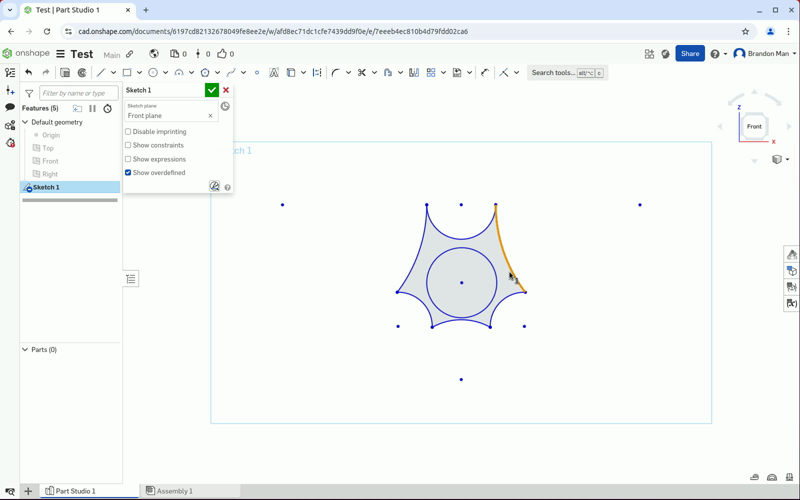
mouse_move(73, 352)
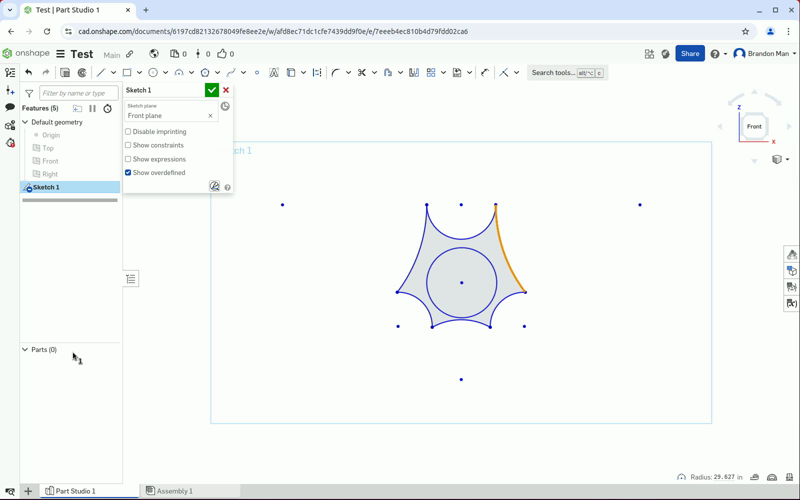
key(shift+y)
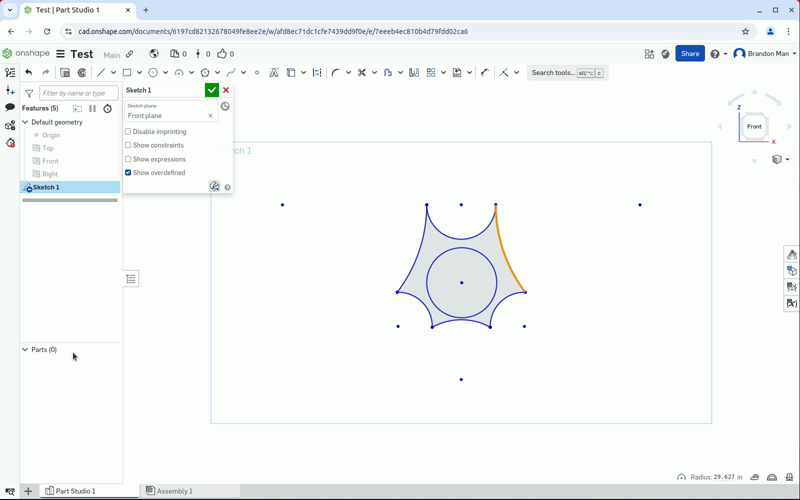
key(shift+e)
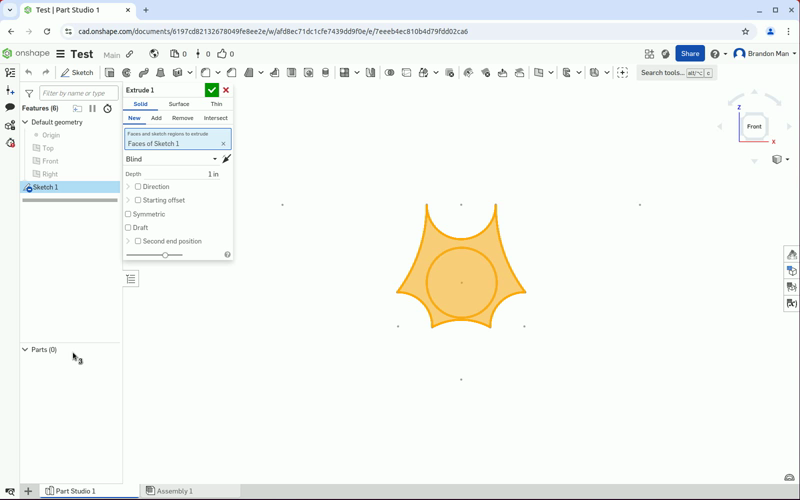
mouse_move(143, 106)
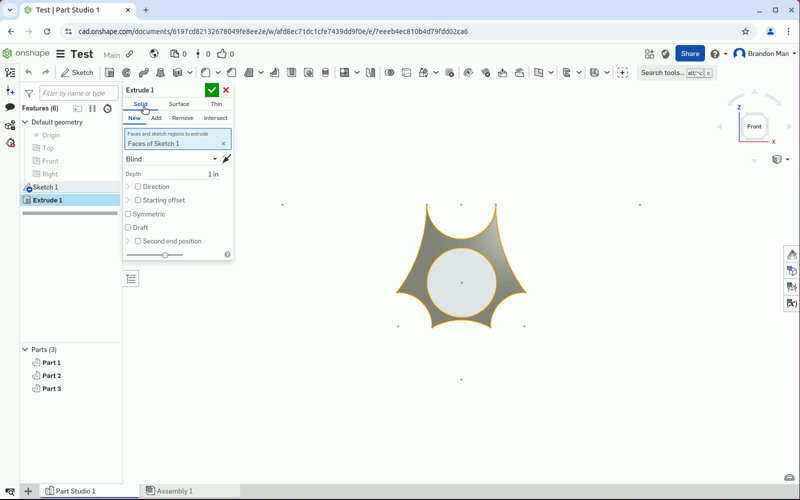
click(143, 106)
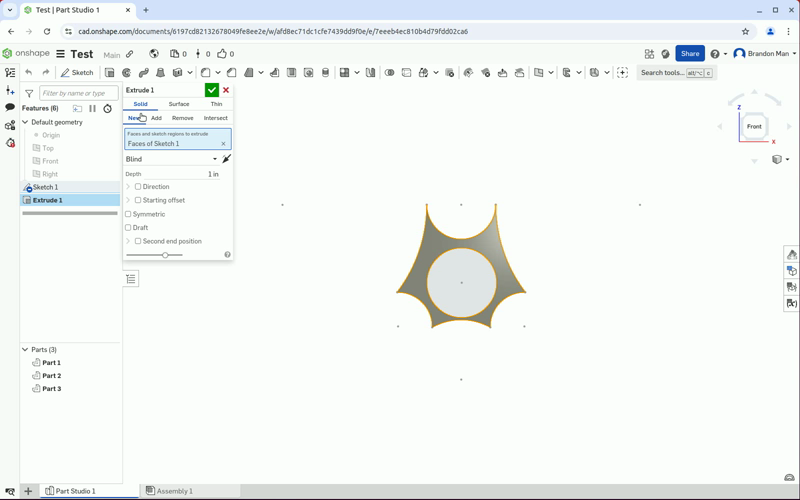
mouse_move(137, 120)
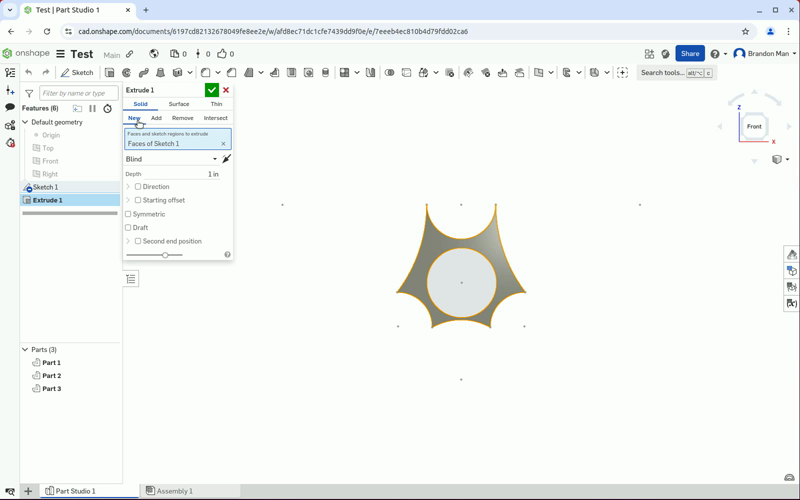
click(137, 120)
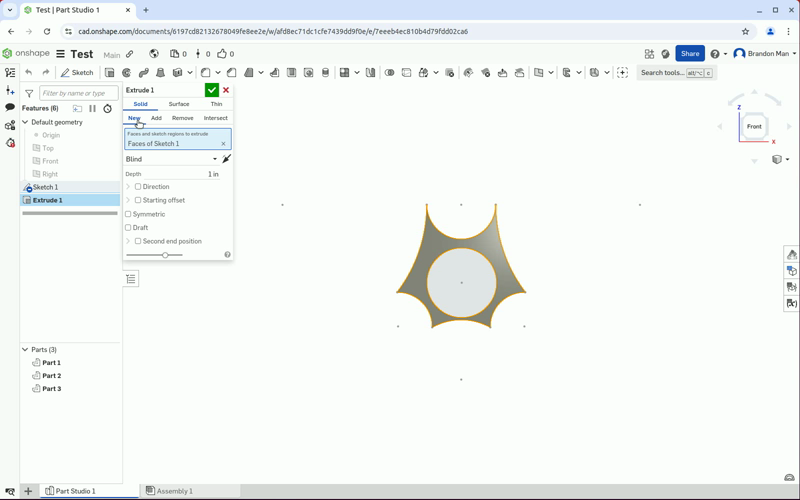
key(tab, 4)
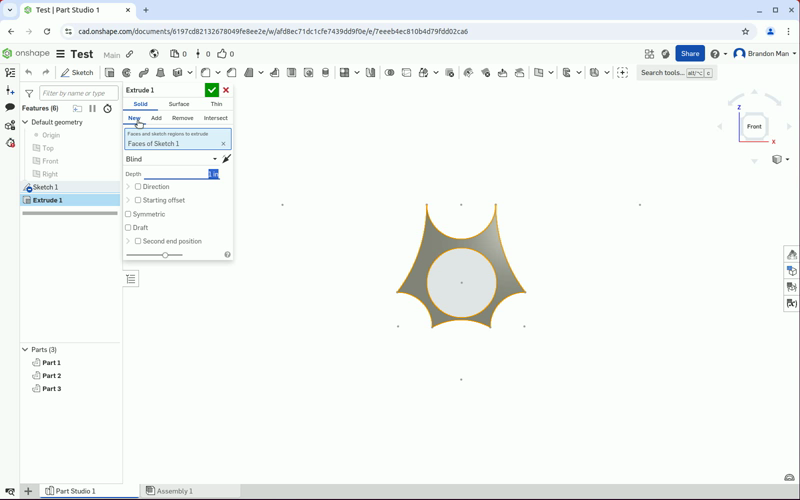
text(3.129)
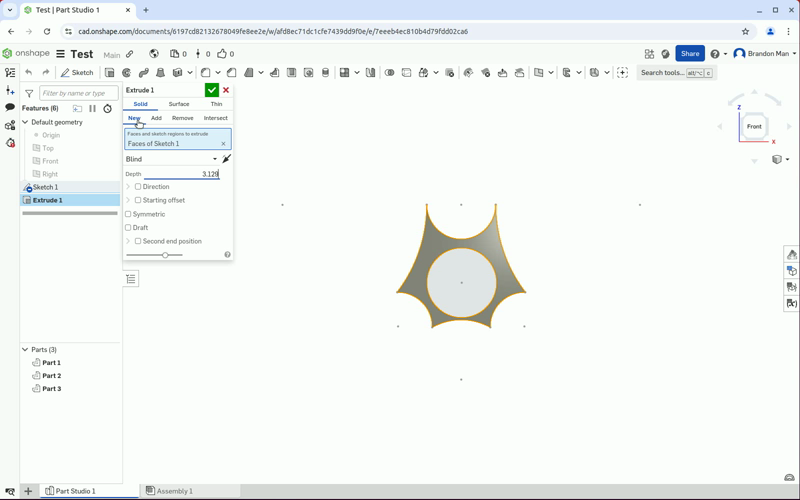
key(enter)
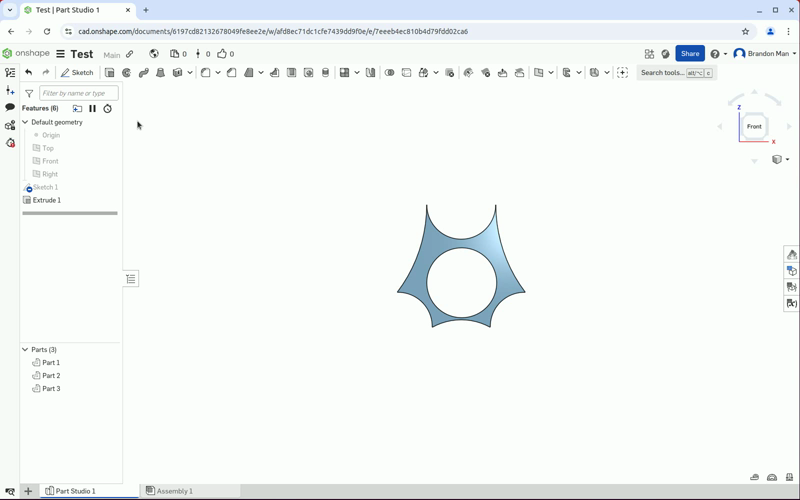
key(shift+h)
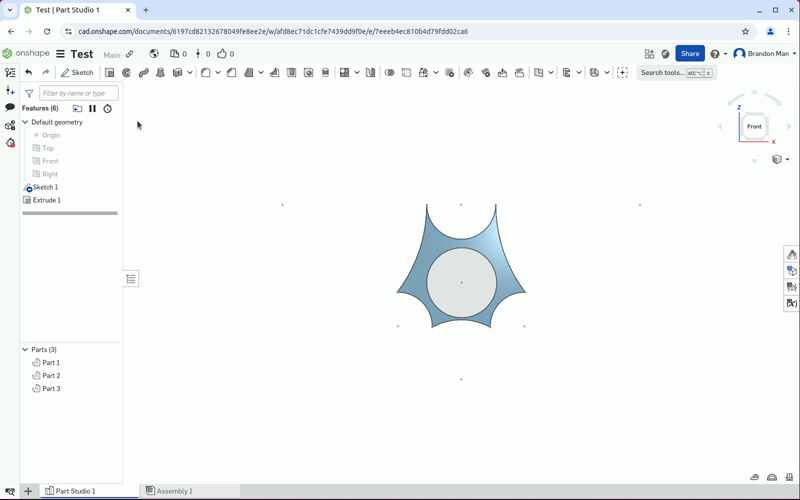
key(shift+h)
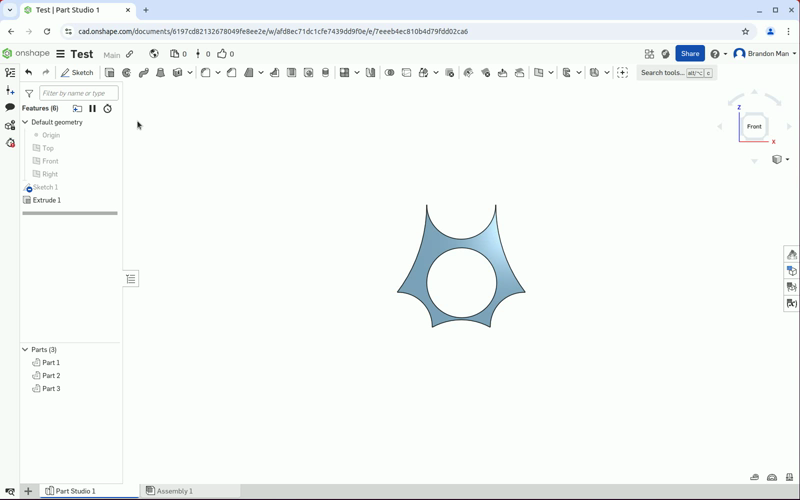
mouse_move(73, 189)
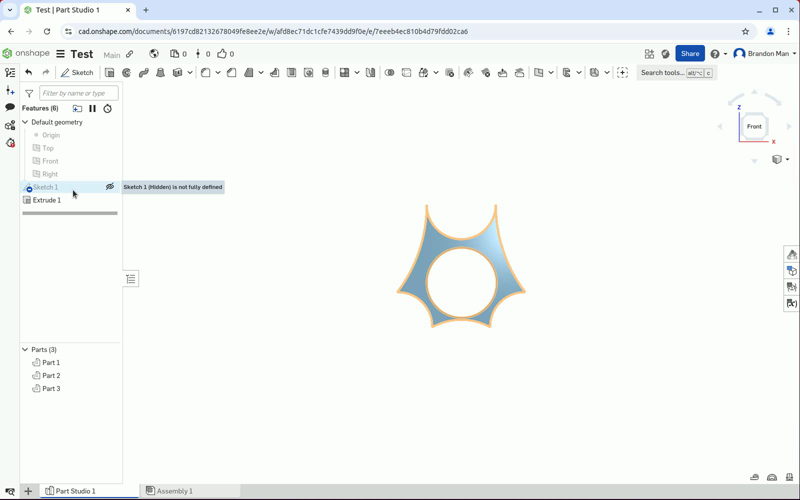
click(73, 189)
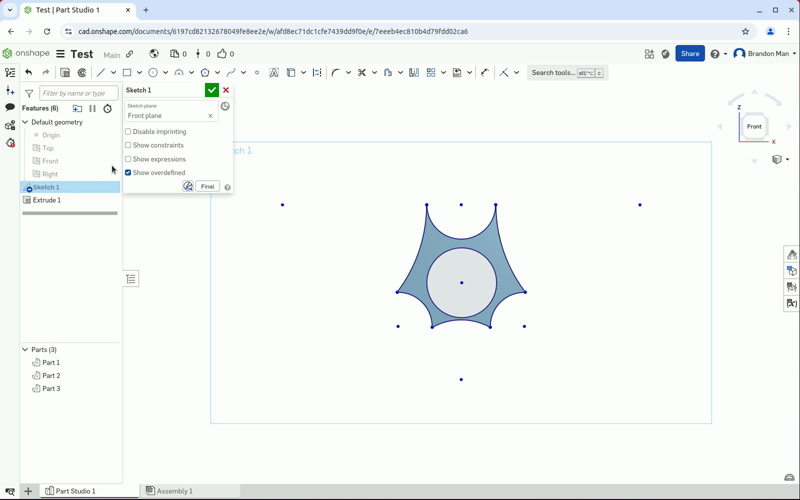
mouse_move(229, 92)
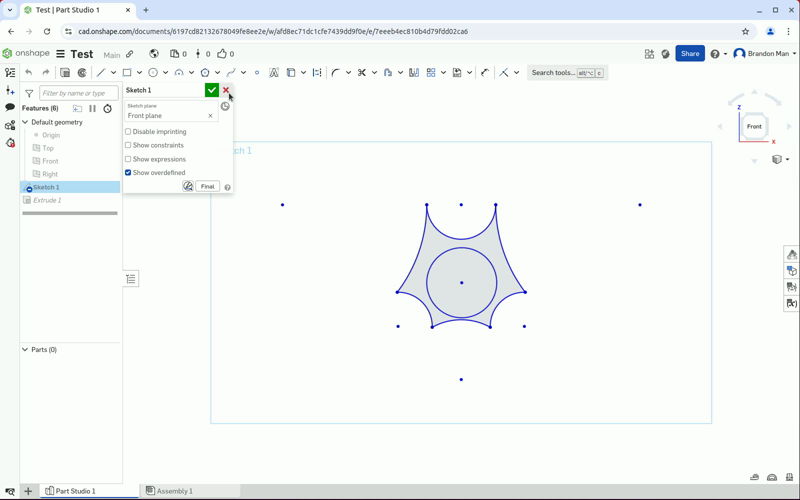
click(229, 92)
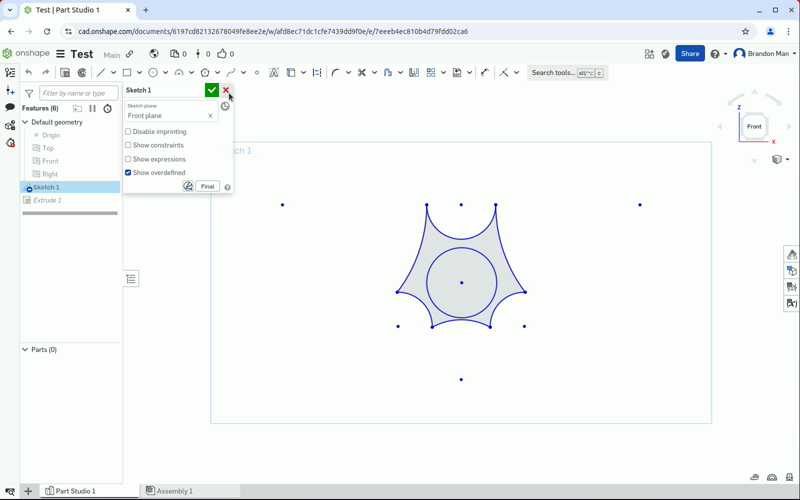
key(shift+s)
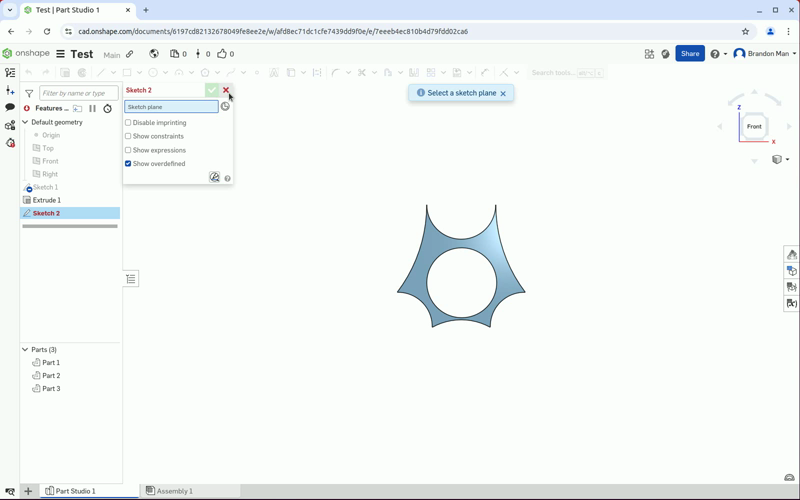
mouse_move(73, 163)
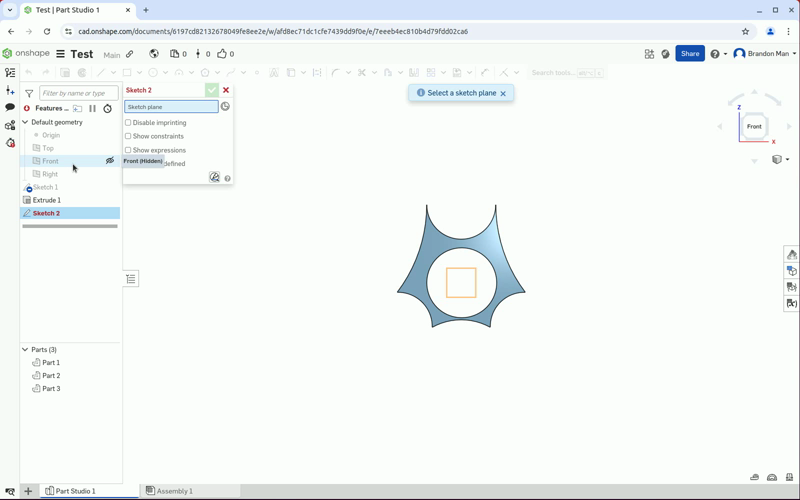
click(73, 163)
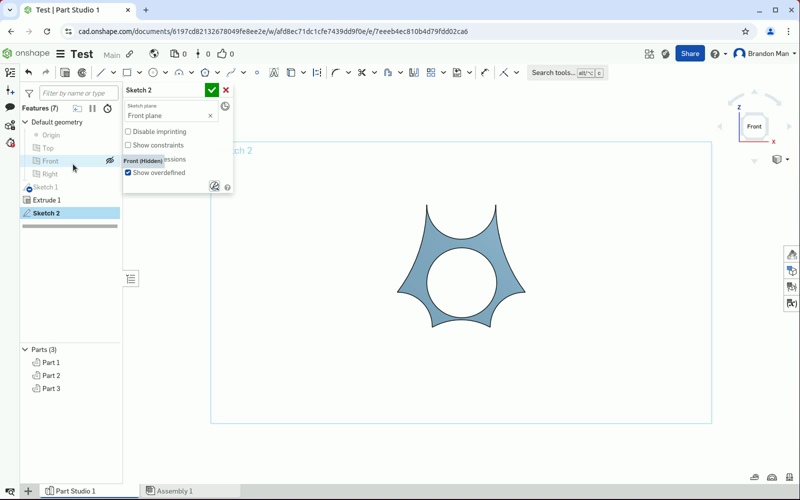
mouse_move(73, 352)
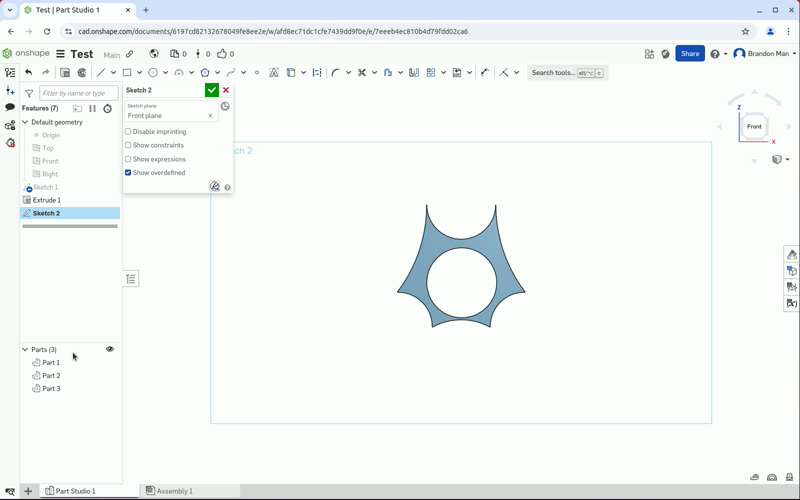
key(y)
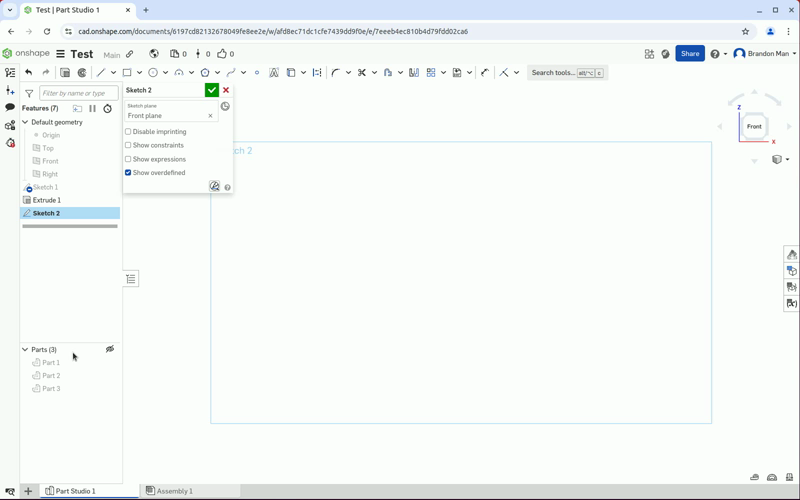
key(c)
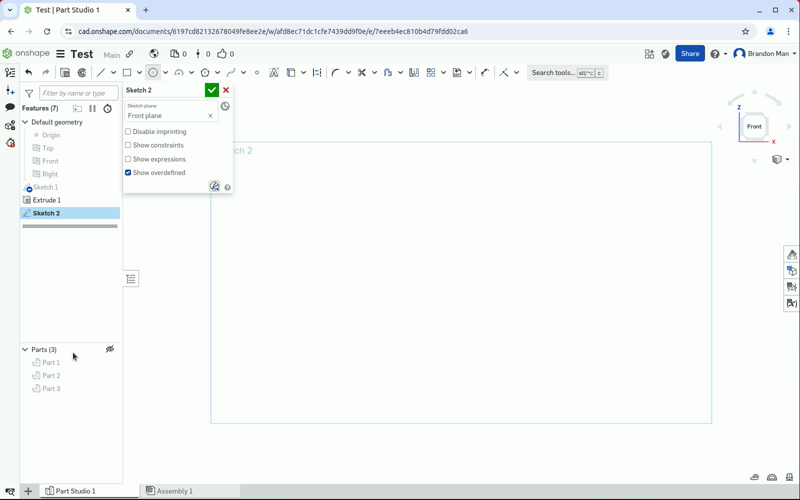
key_down(shift)
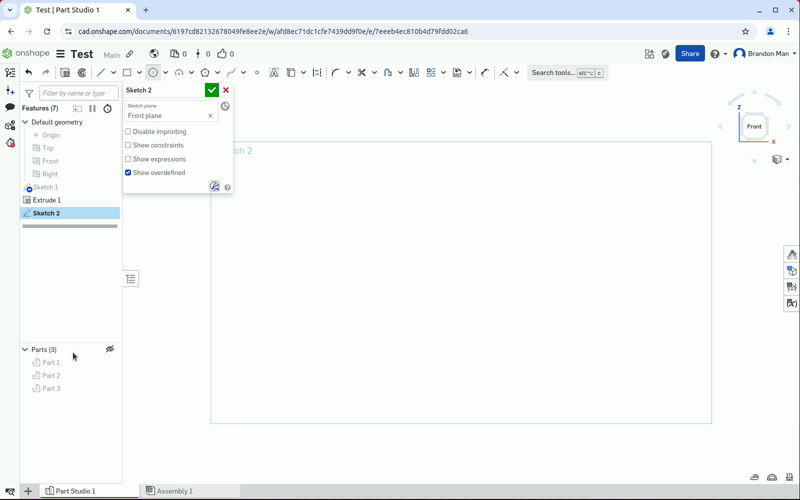
mouse_move(461, 205)
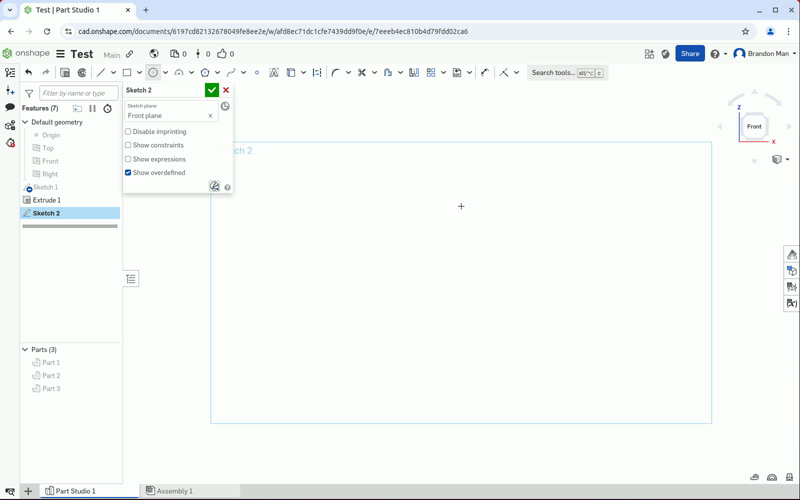
click(461, 205)
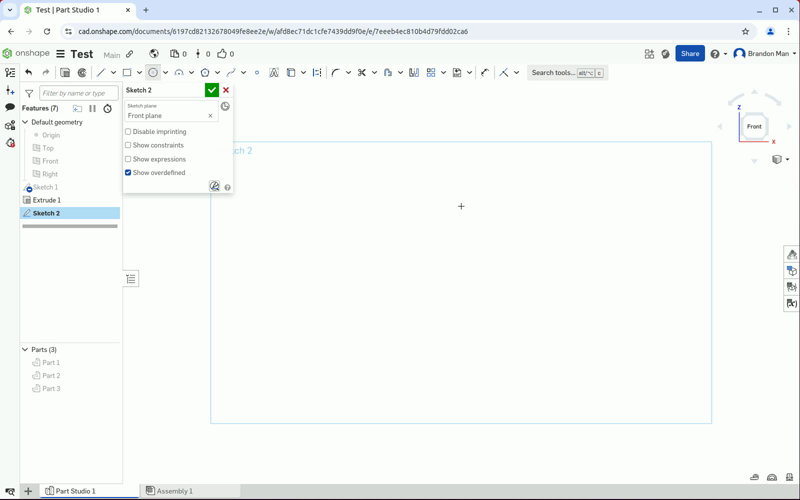
key_up(shift)
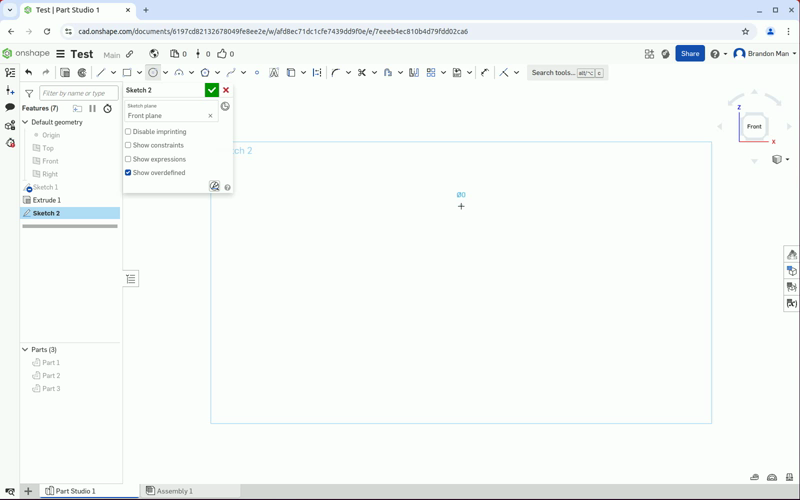
mouse_move(497, 205)
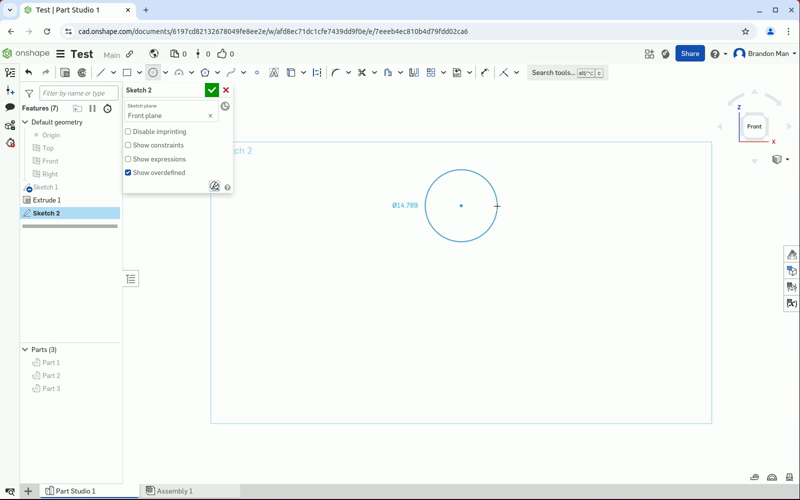
click(497, 205)
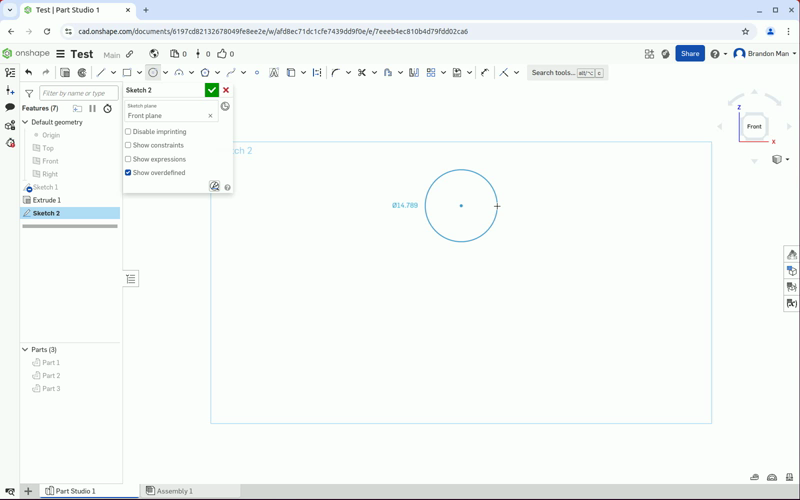
key(esc)
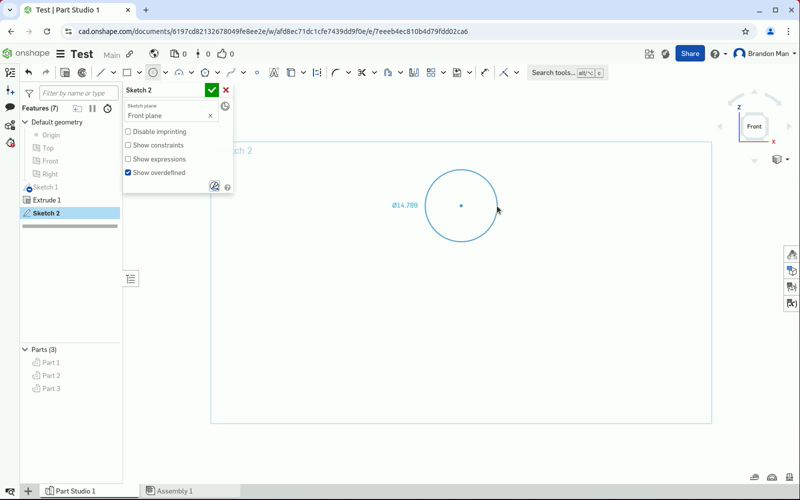
key(c)
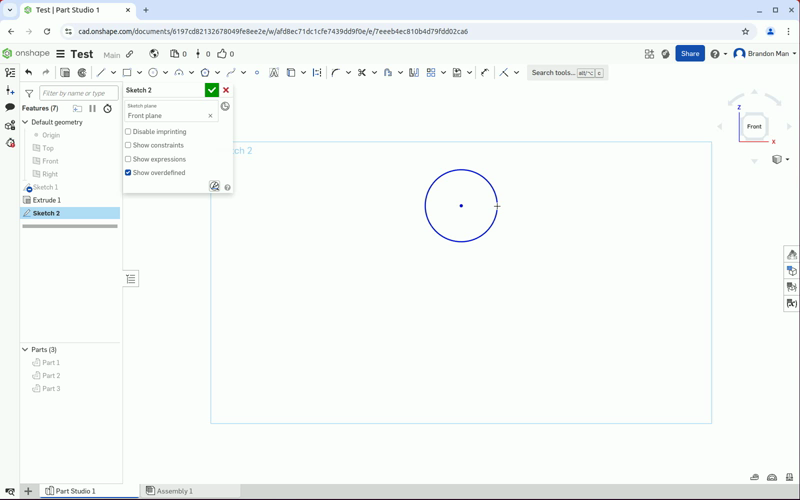
key_down(shift)
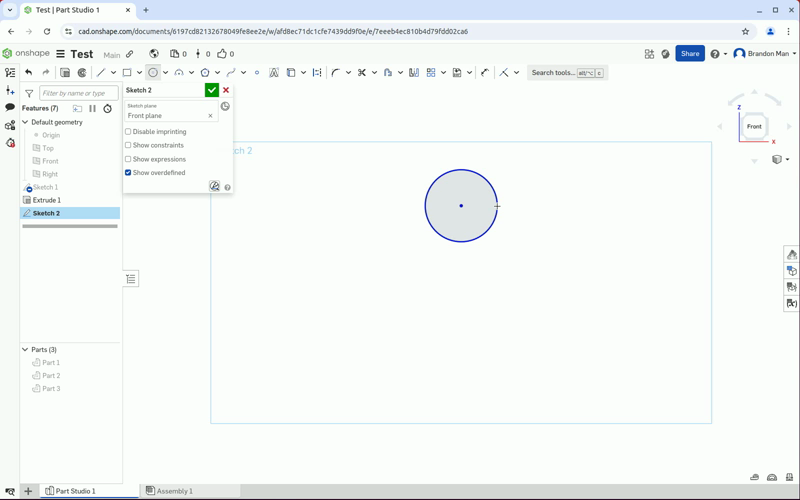
mouse_move(461, 205)
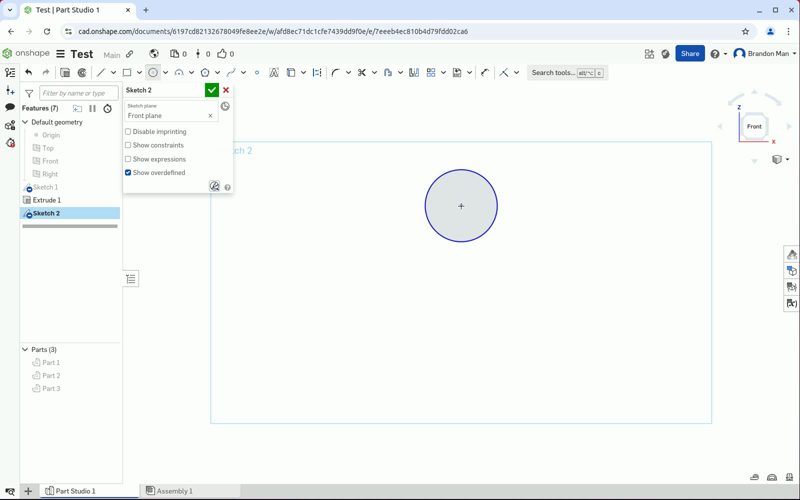
click(461, 205)
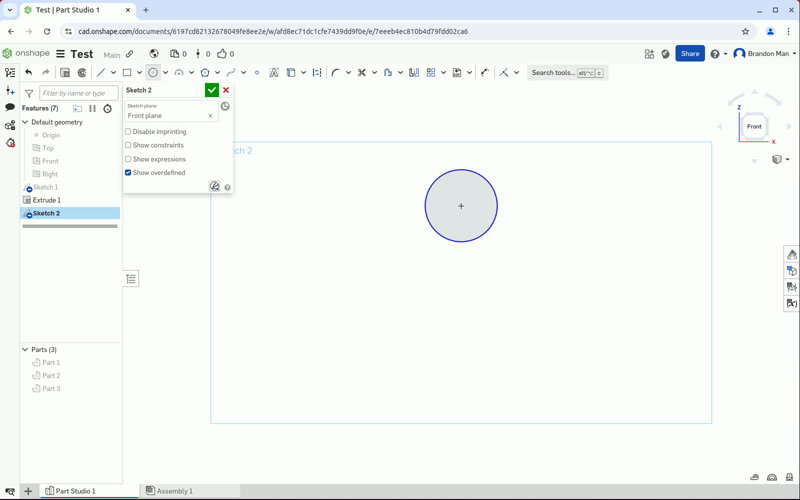
key_up(shift)
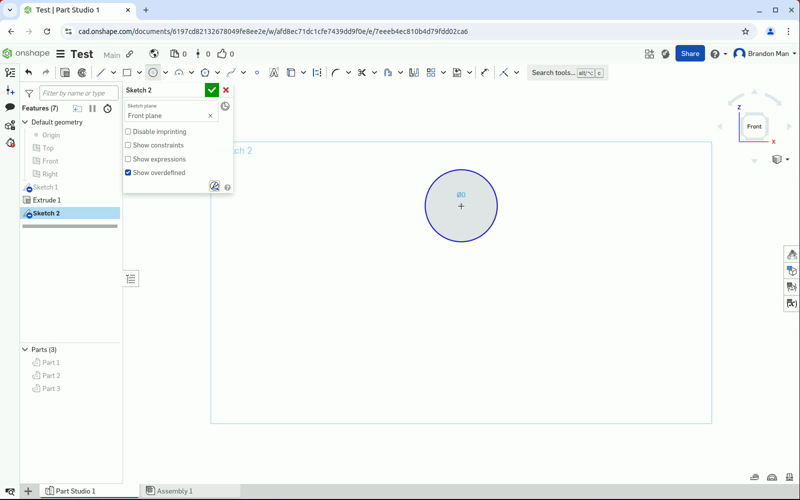
mouse_move(489, 205)
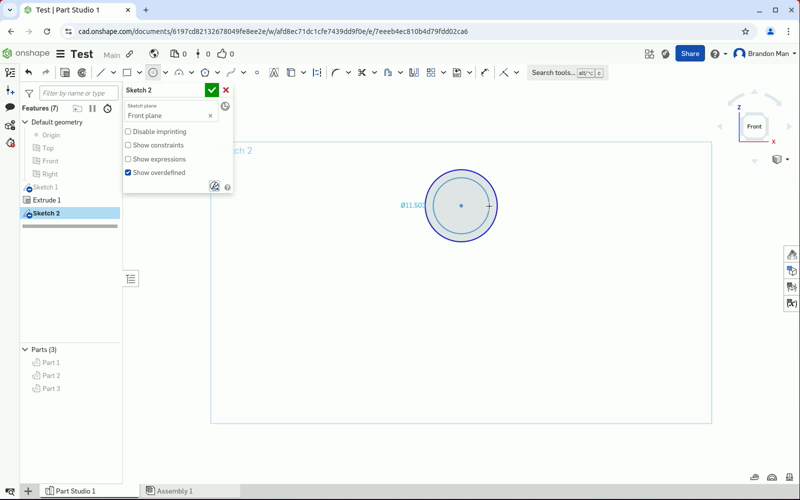
click(489, 205)
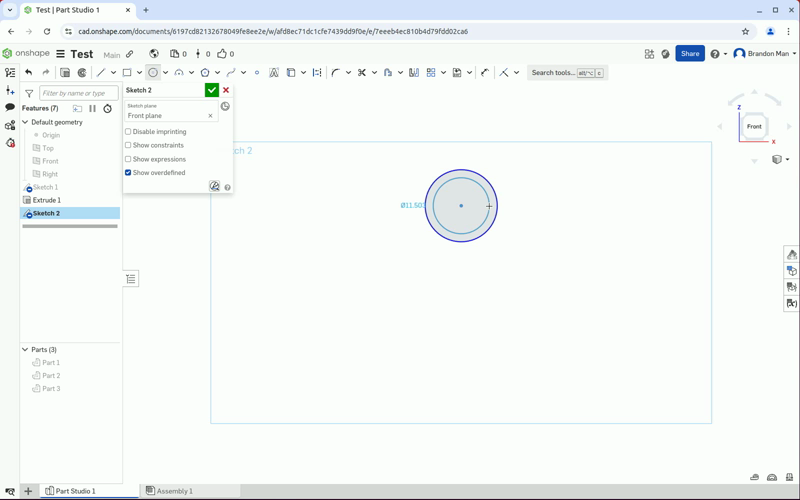
key(esc)
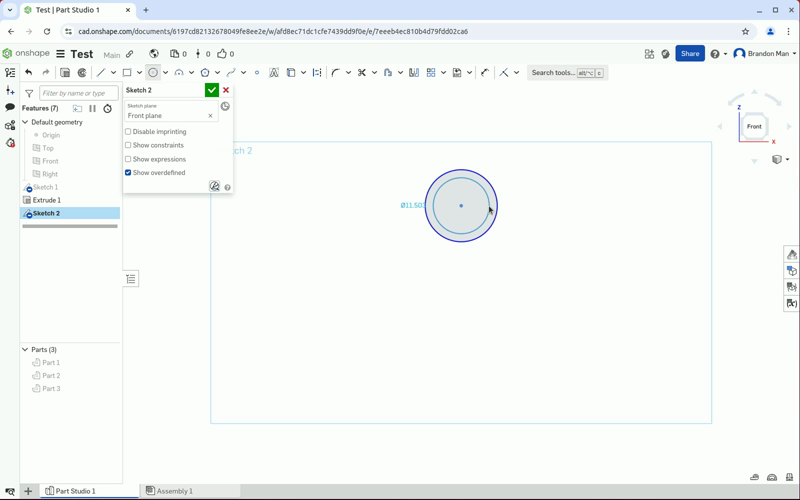
mouse_move(429, 214)
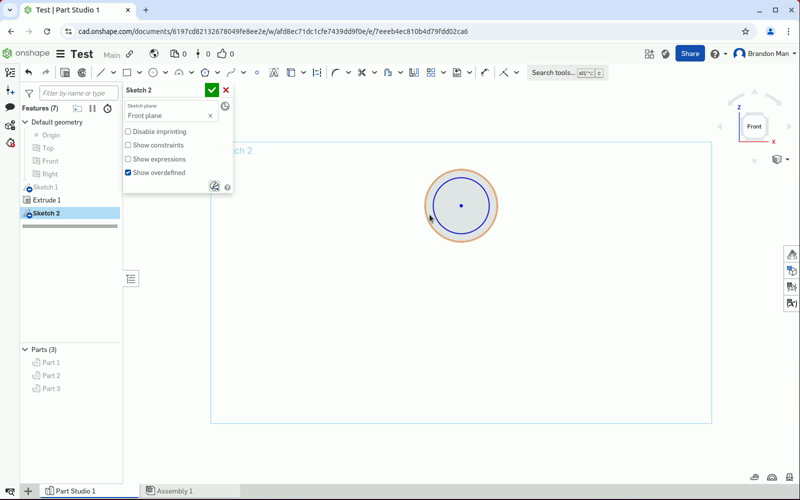
scroll(6)
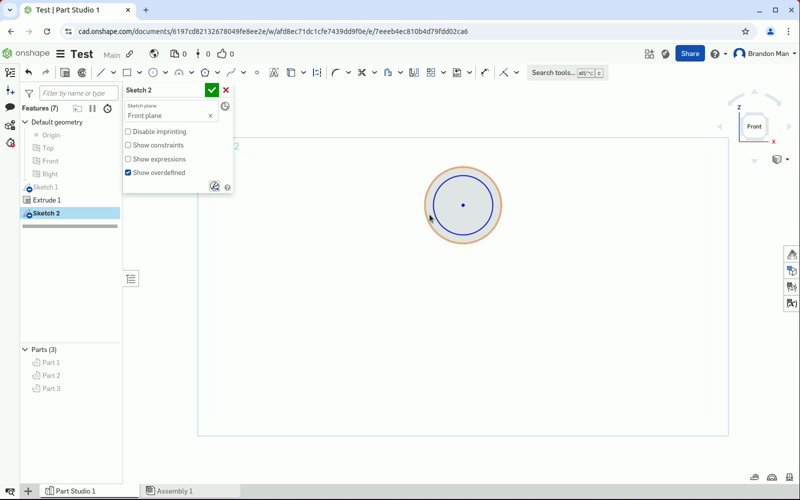
scroll(6)
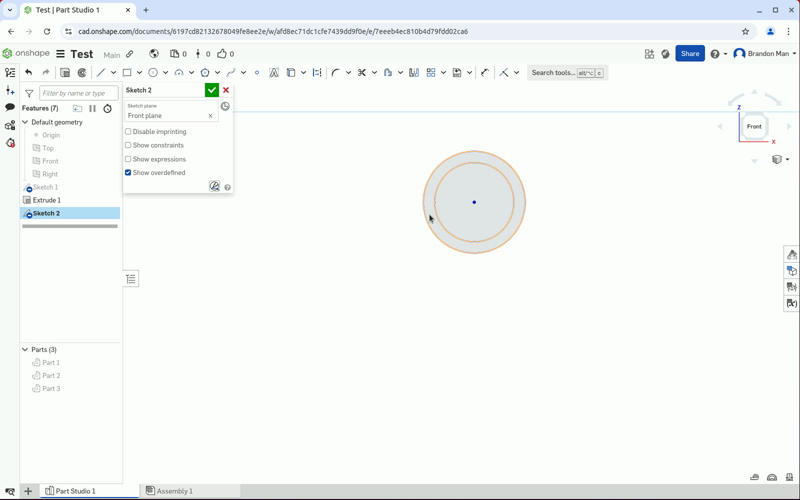
scroll(6)
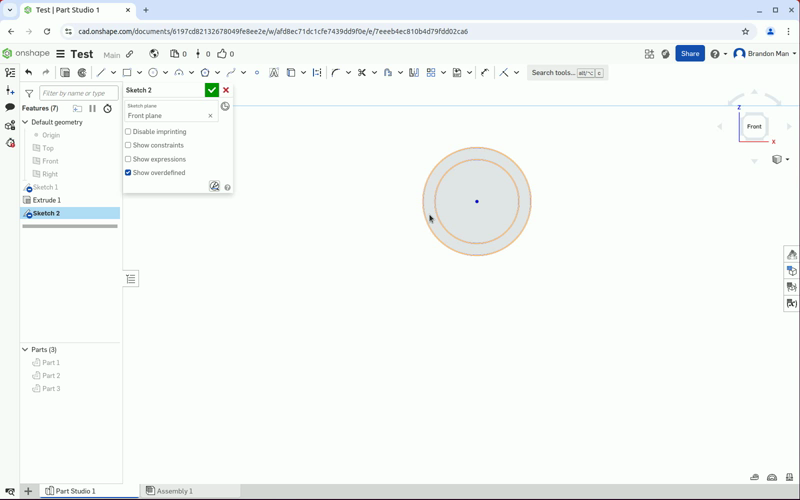
scroll(6)
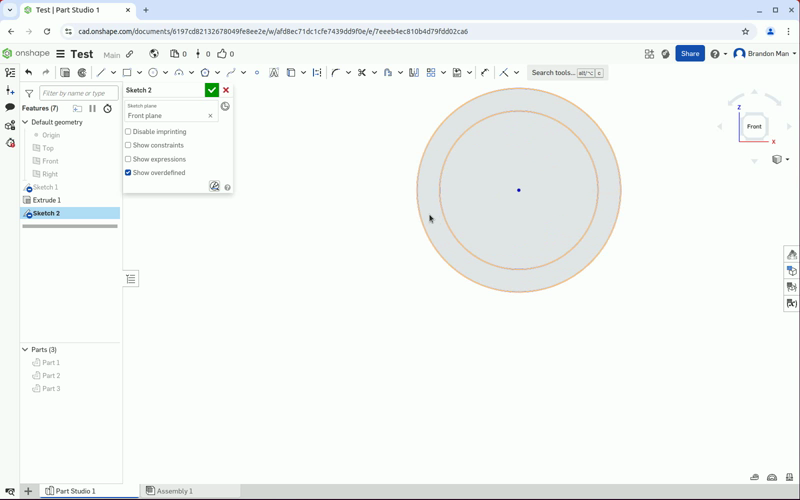
scroll(6)
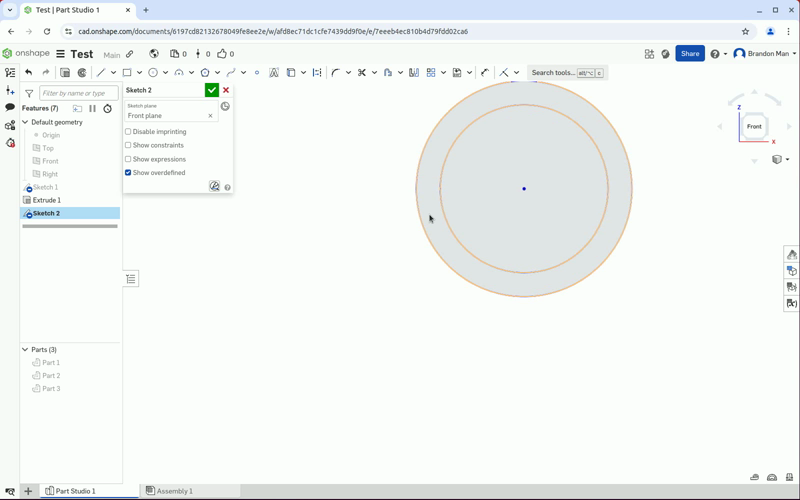
scroll(6)
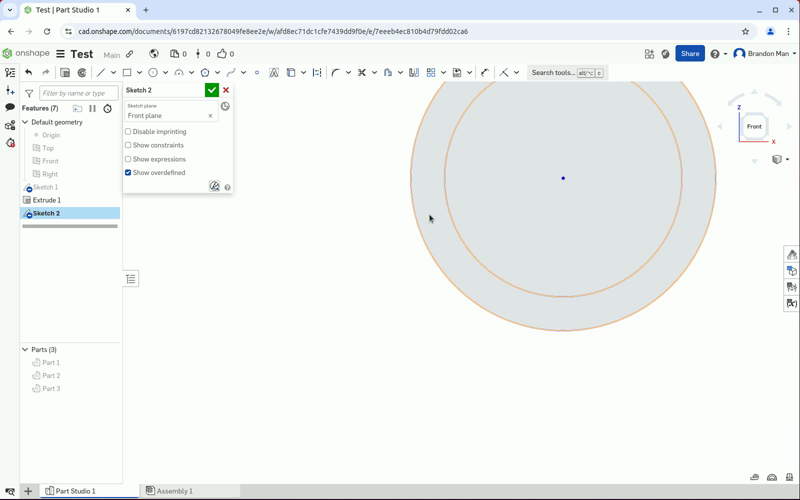
scroll(6)
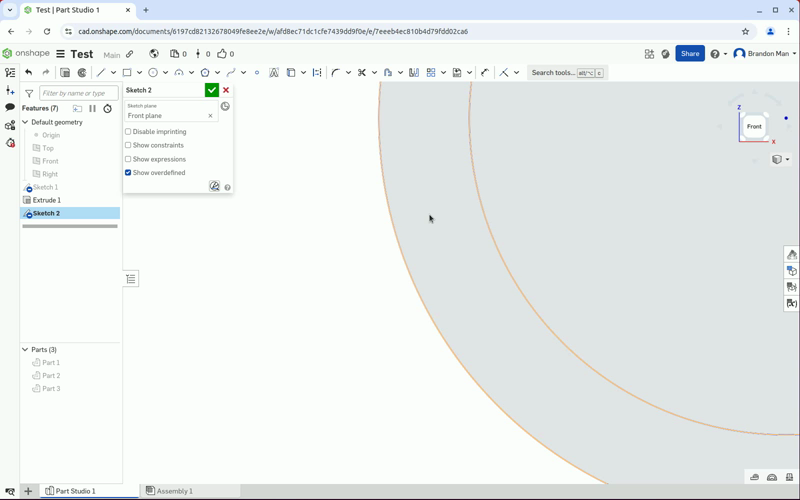
click(429, 214)
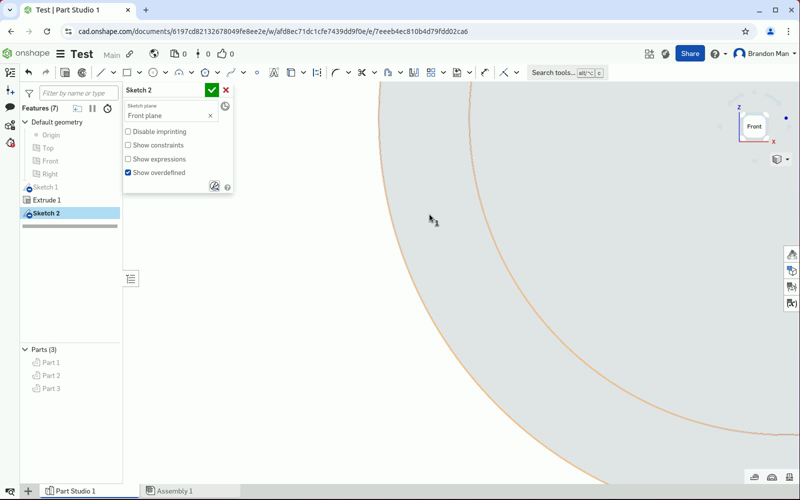
scroll(-6)
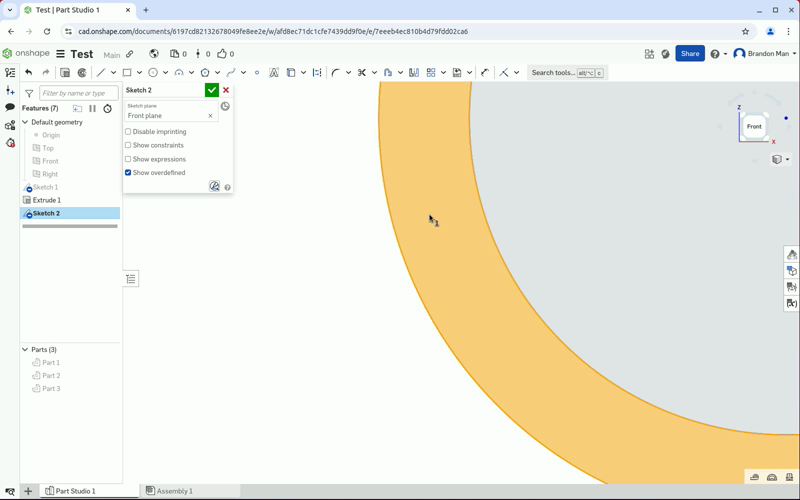
scroll(-6)
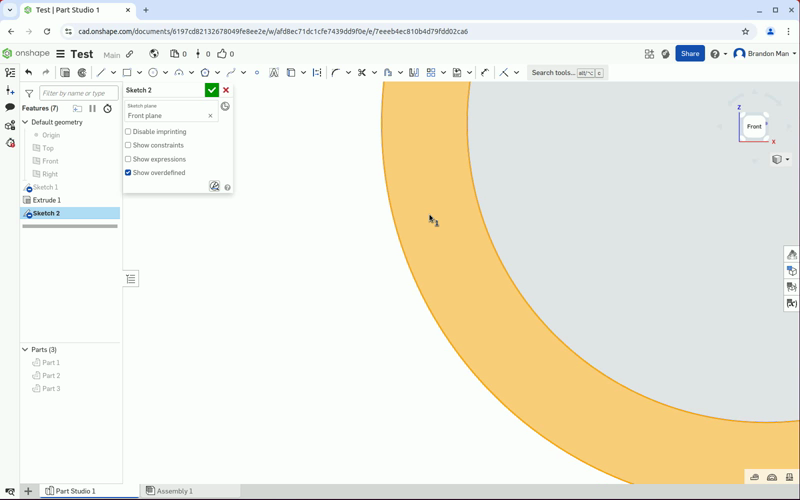
scroll(-6)
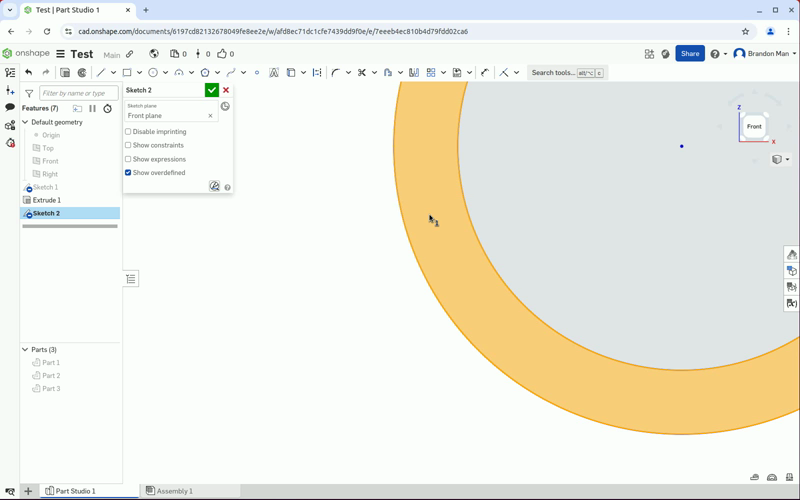
scroll(-6)
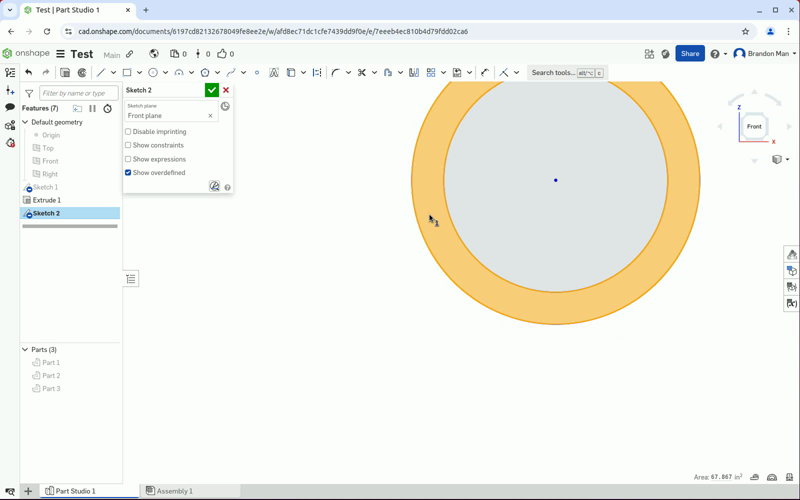
scroll(-6)
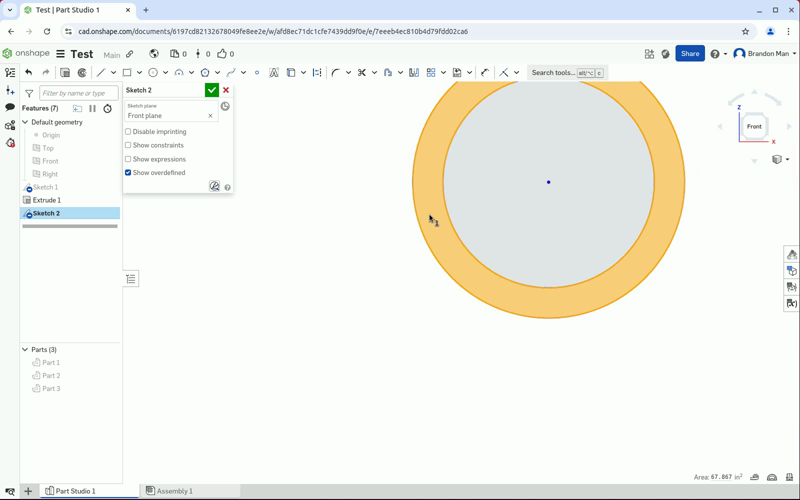
scroll(-6)
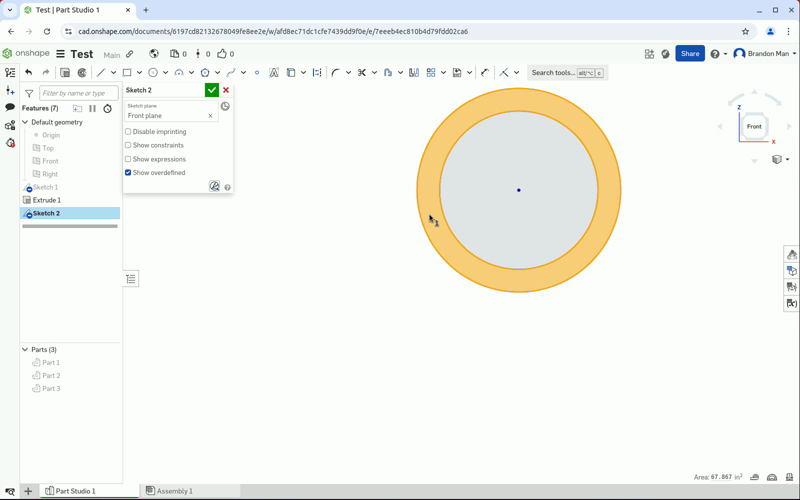
scroll(-6)
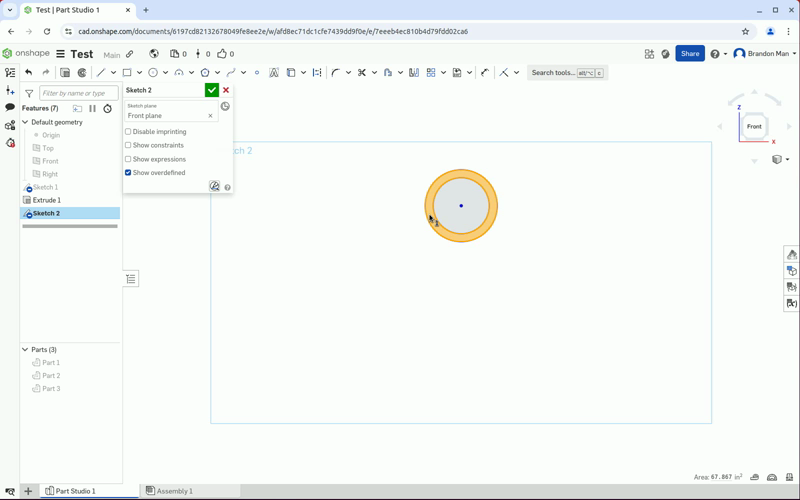
mouse_move(73, 352)
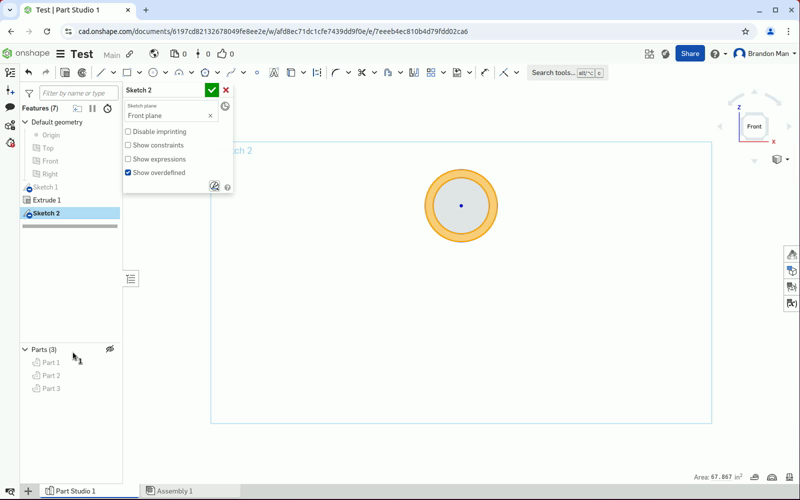
key(shift+y)
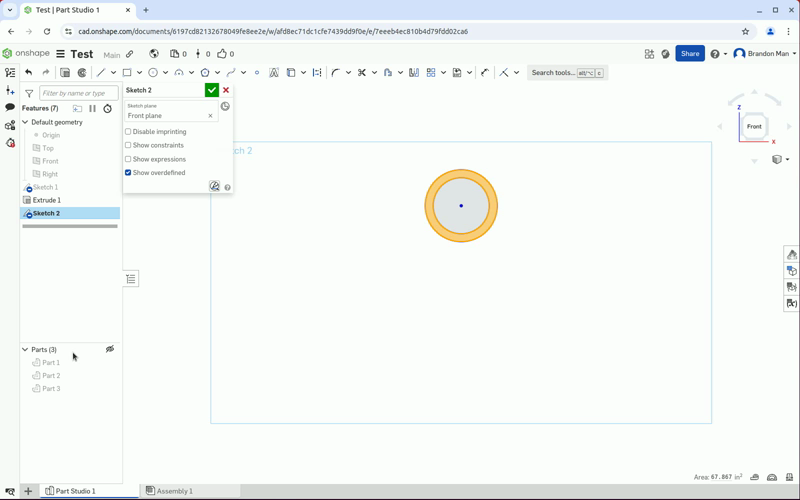
key(shift+e)
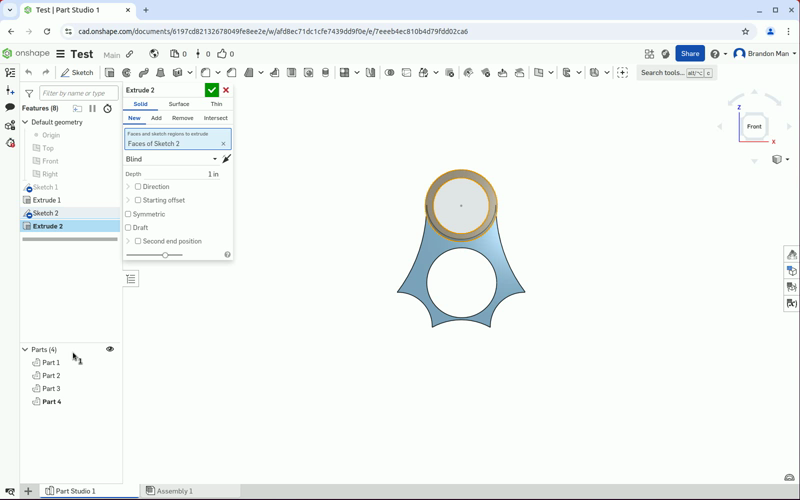
mouse_move(143, 106)
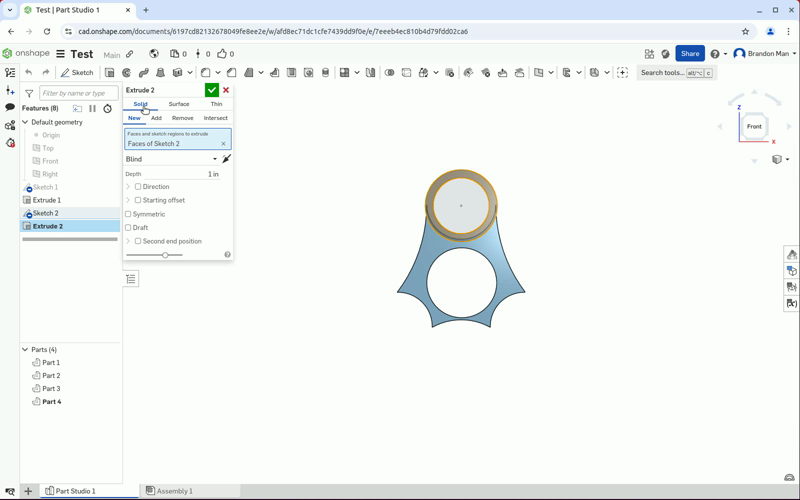
click(143, 106)
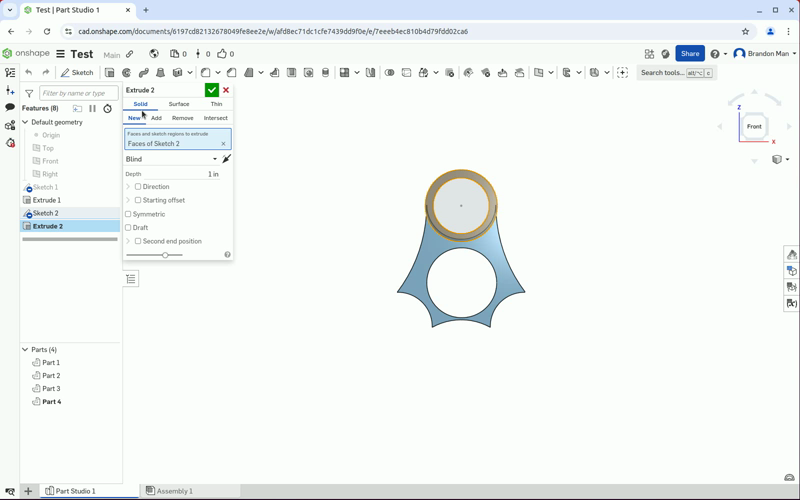
mouse_move(137, 120)
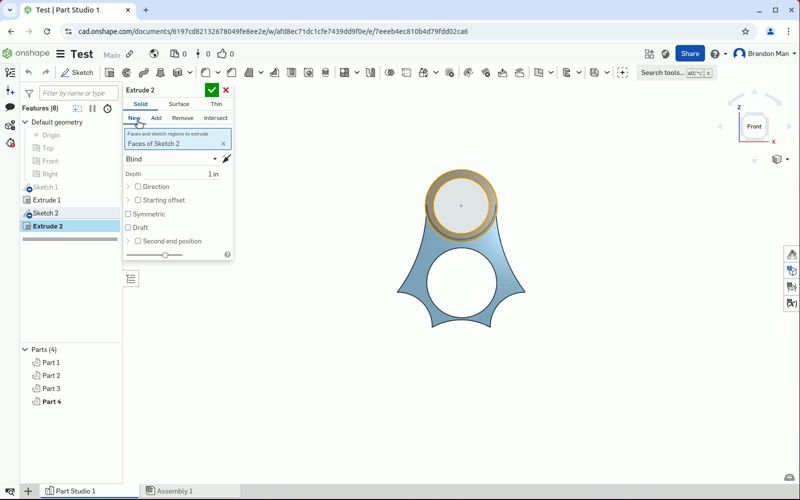
click(137, 120)
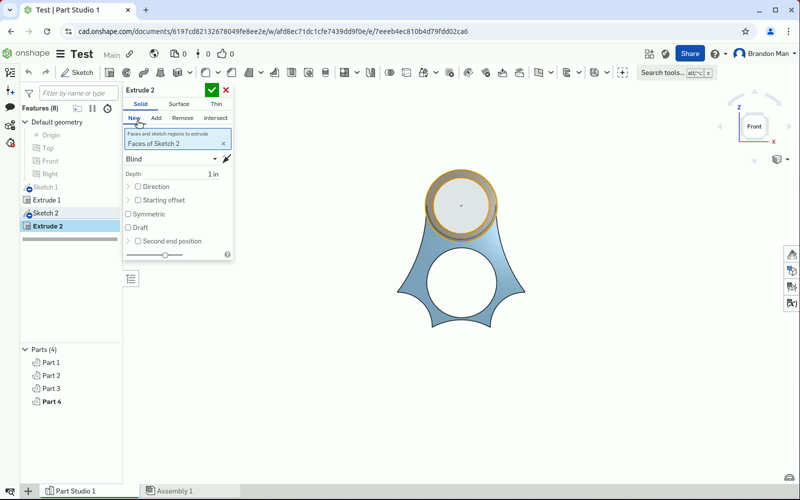
key(tab, 4)
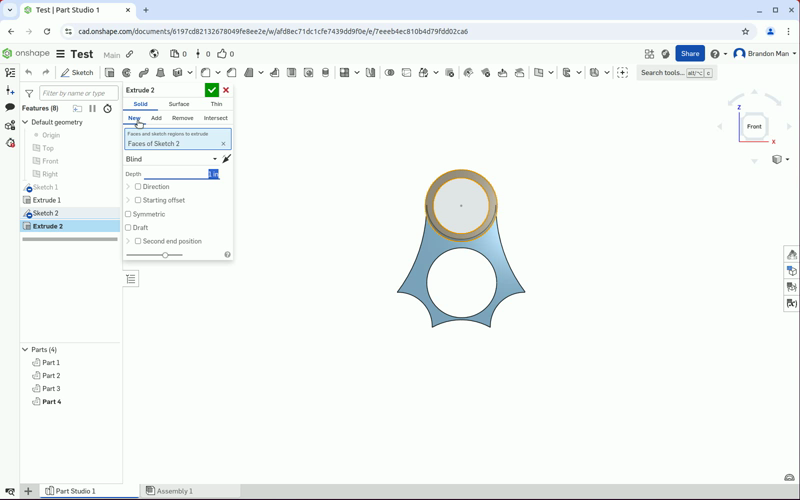
text(3.129)
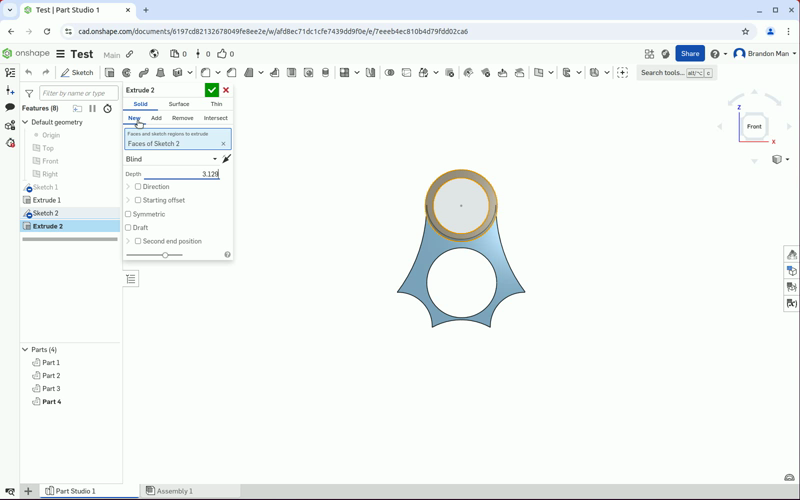
key(enter)
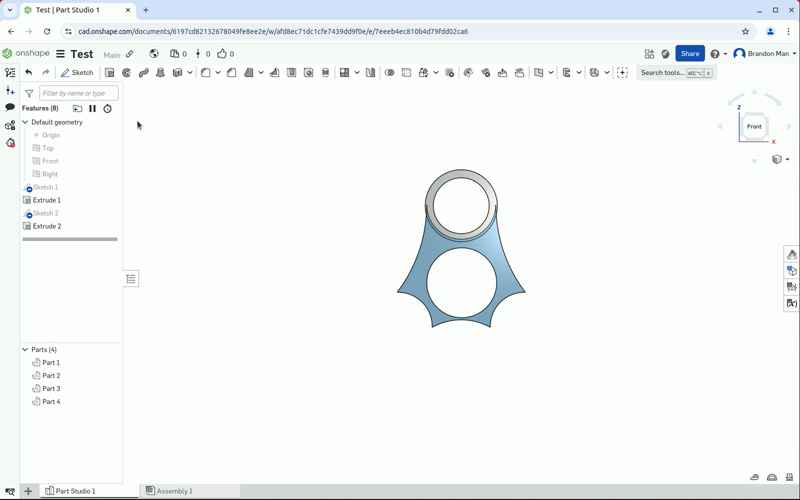
key(shift+h)
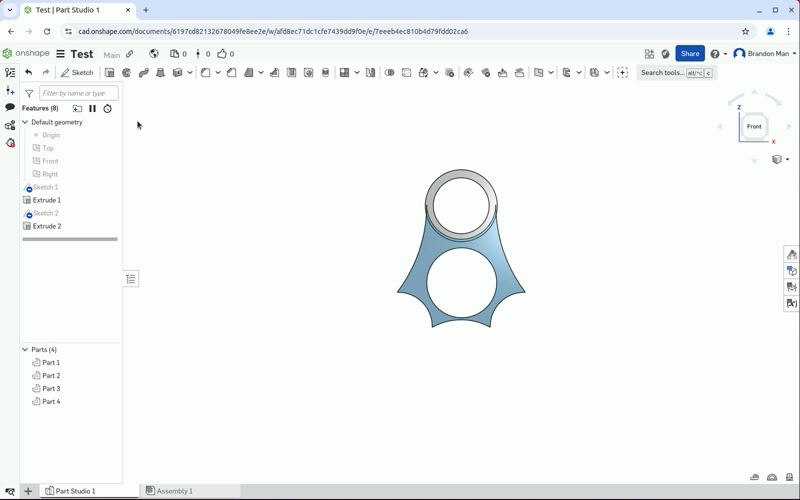
key(shift+h)
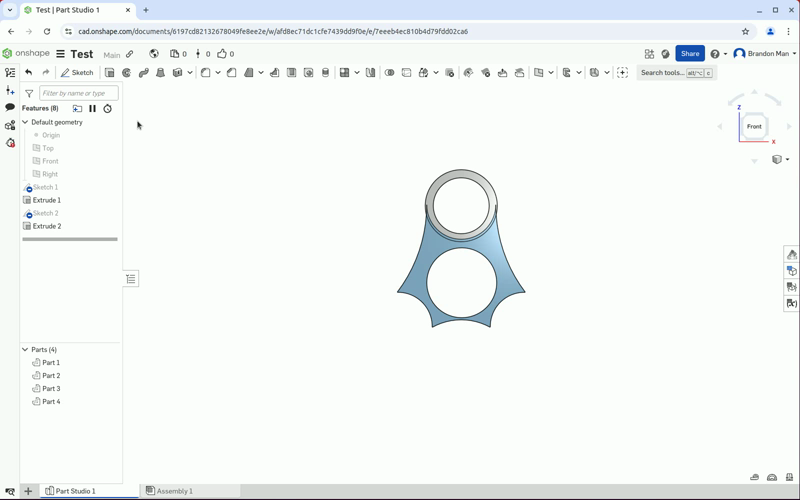
mouse_move(73, 189)
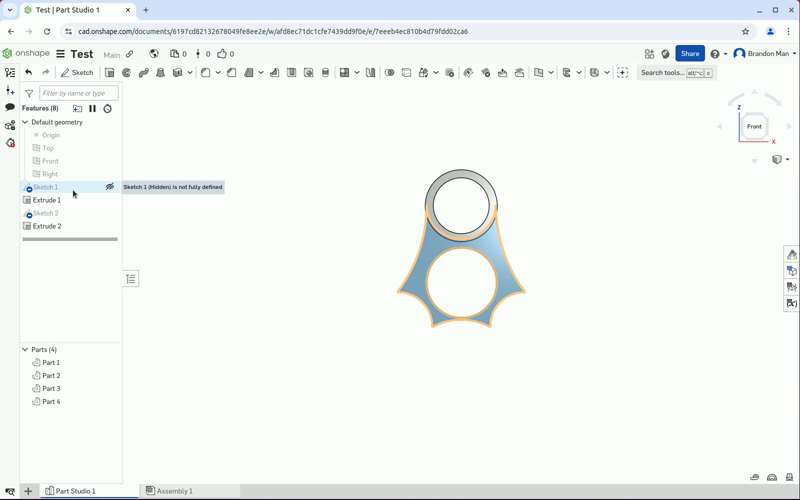
click(73, 189)
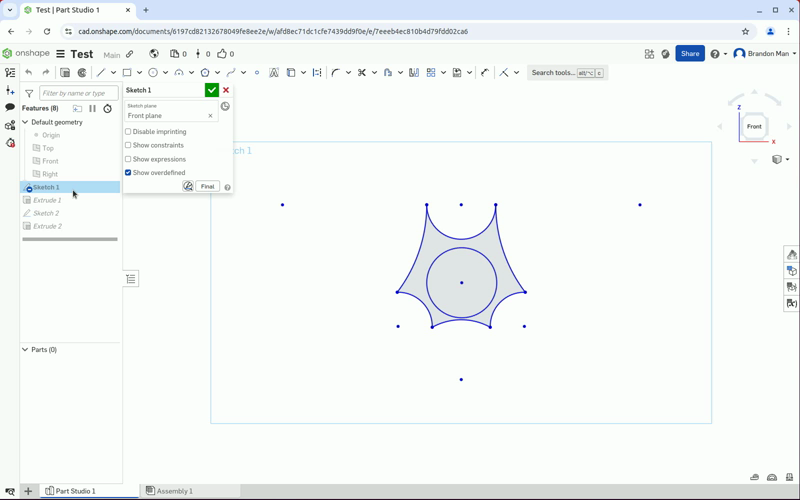
mouse_move(229, 92)
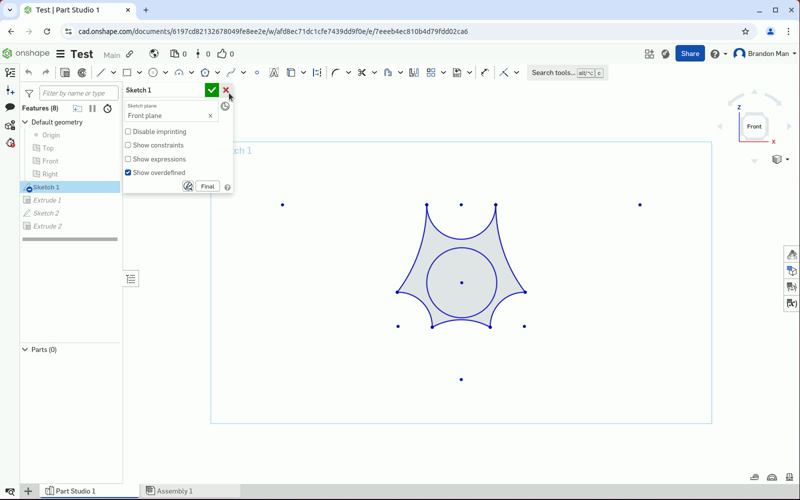
click(229, 92)
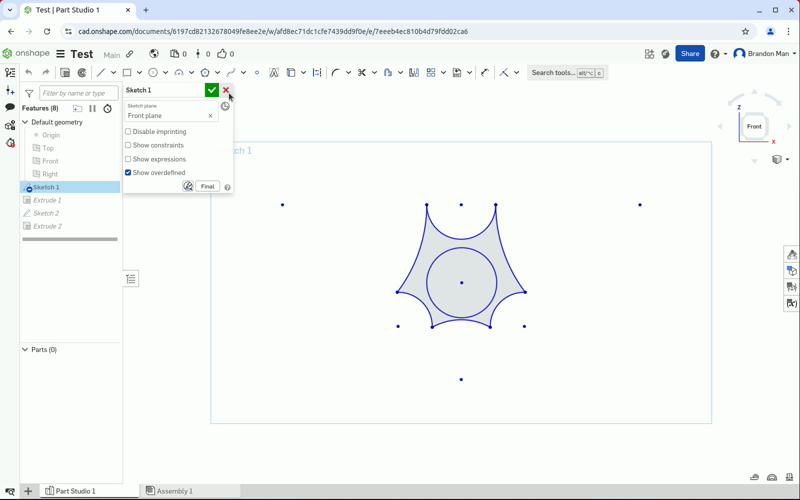
key(shift+s)
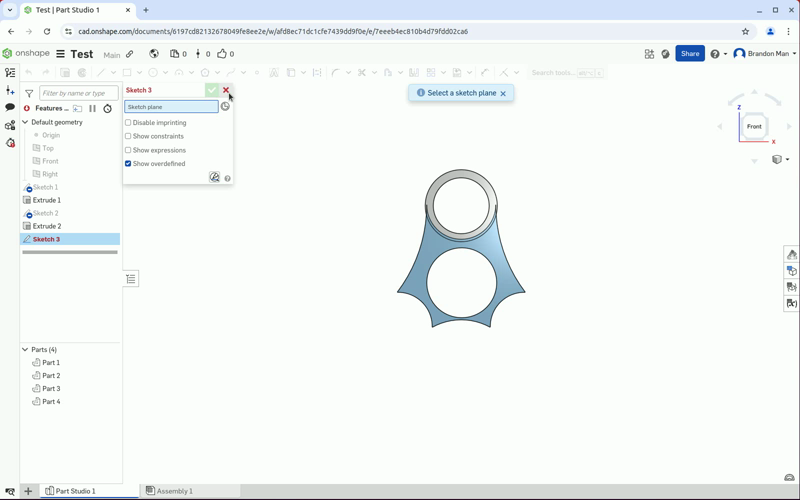
mouse_move(73, 163)
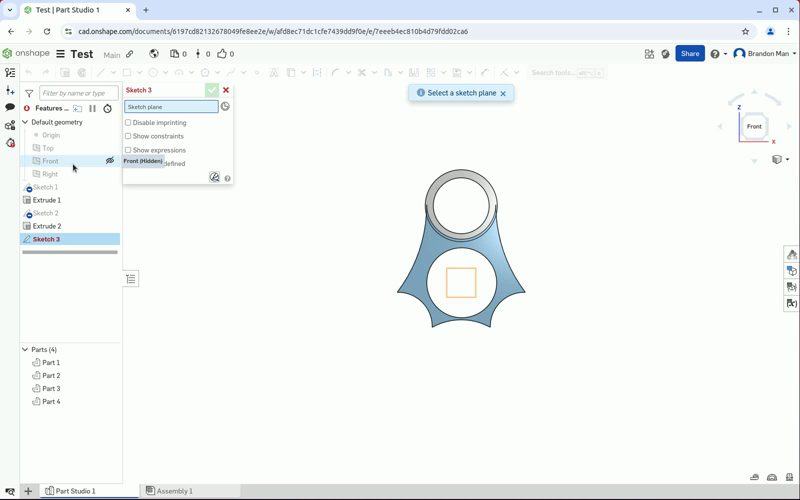
click(73, 163)
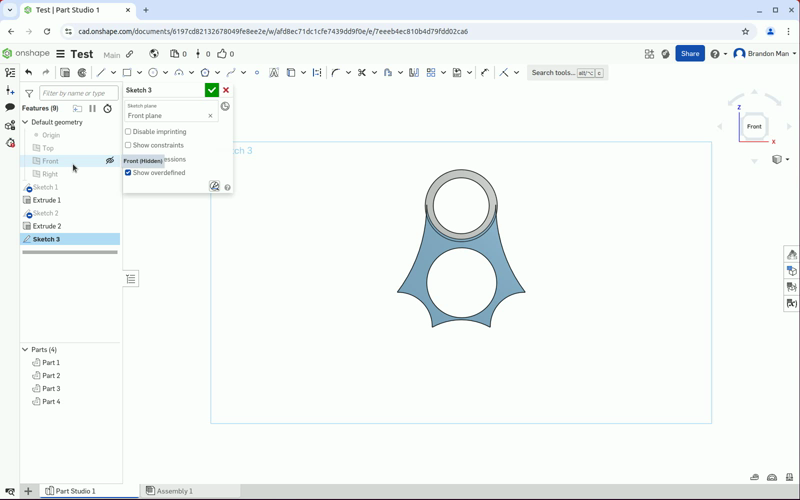
mouse_move(73, 352)
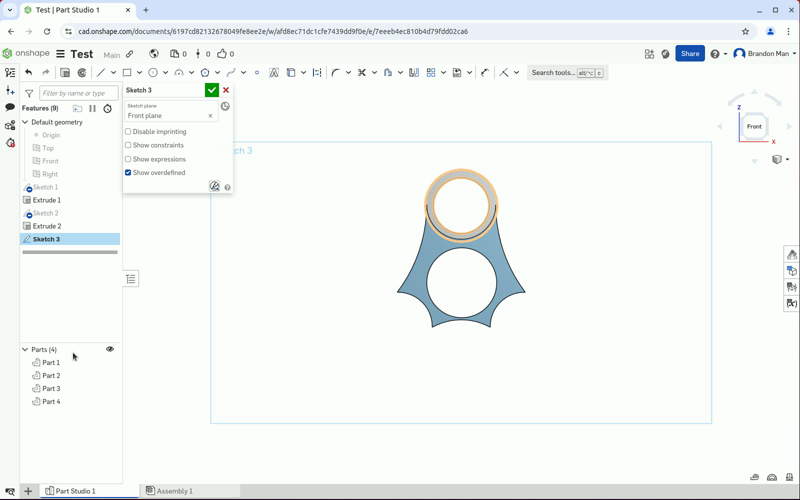
key(y)
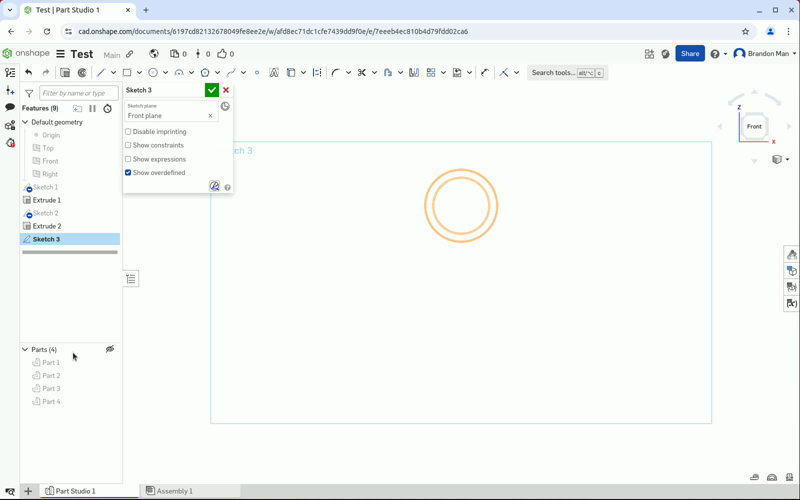
key(c)
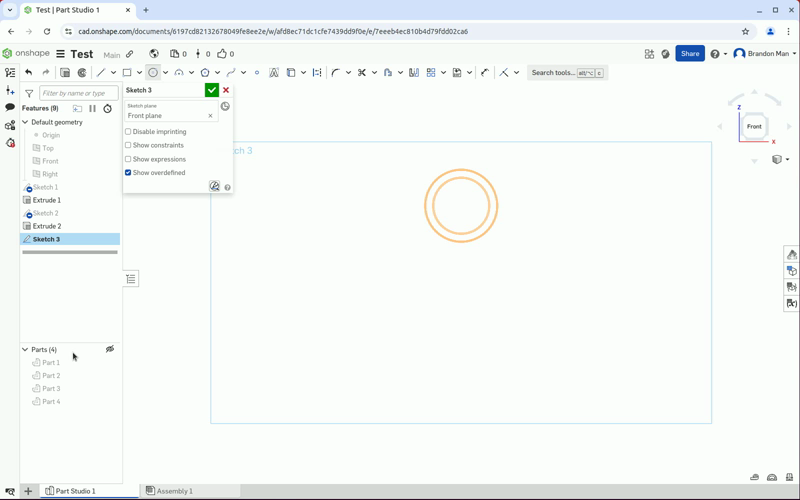
key_down(shift)
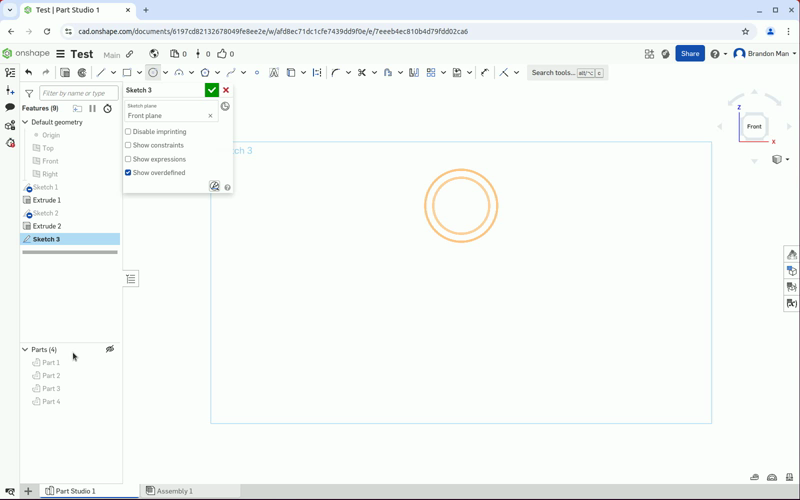
mouse_move(525, 327)
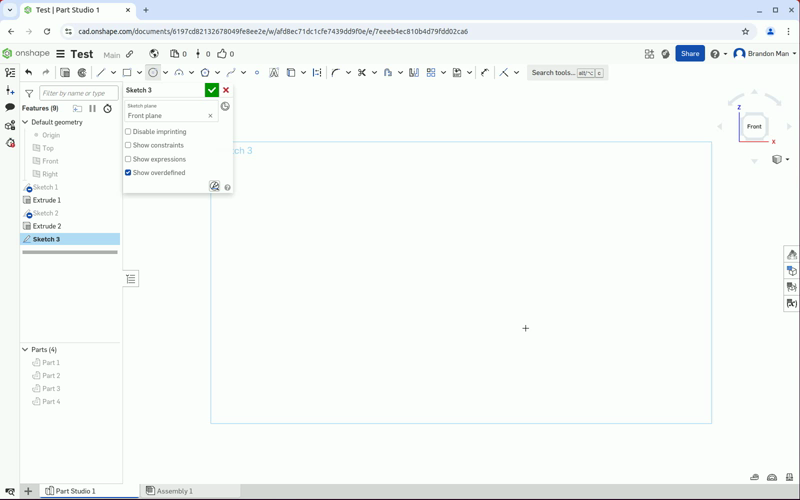
click(525, 327)
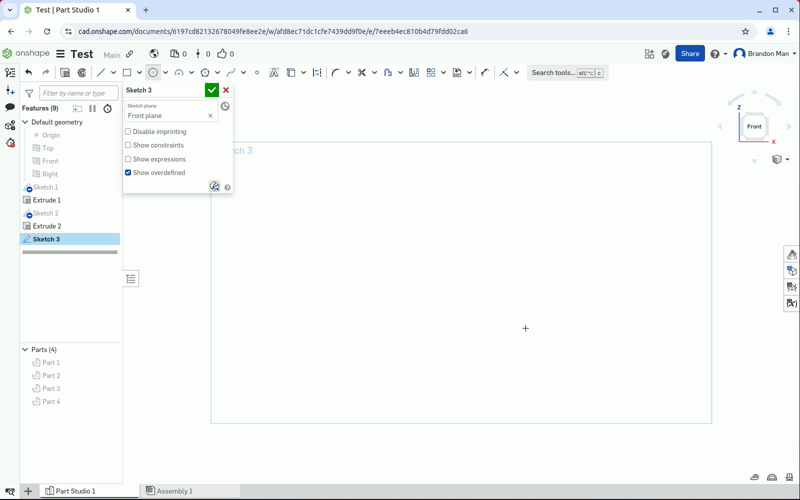
key_up(shift)
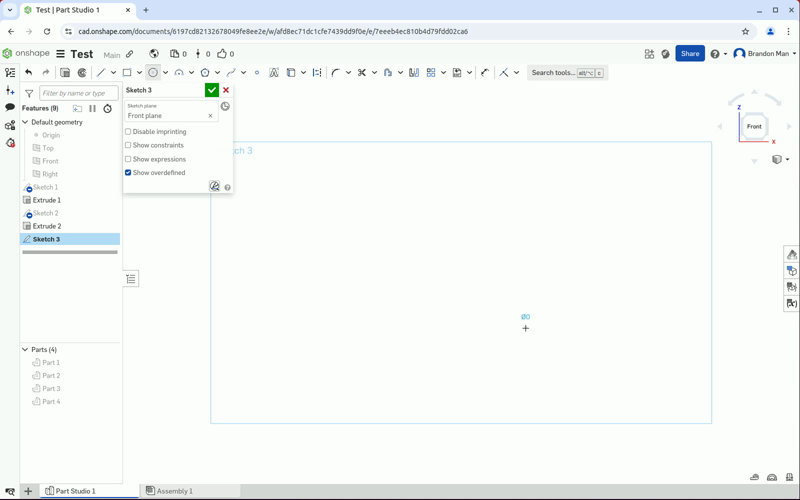
mouse_move(561, 327)
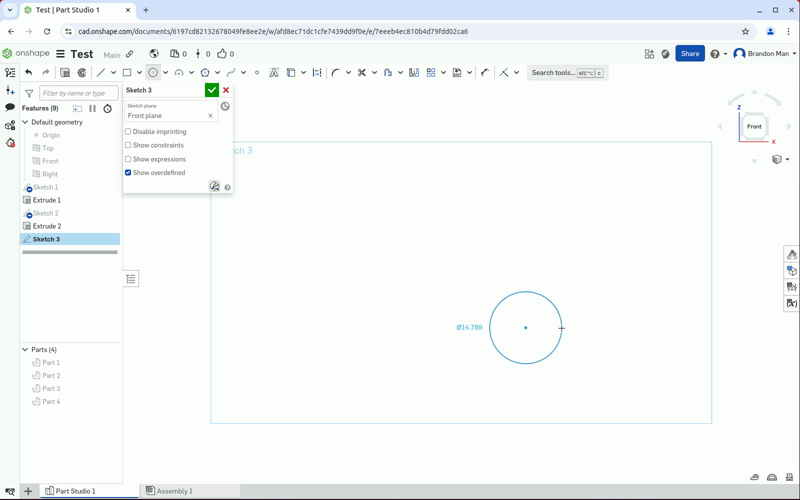
click(561, 327)
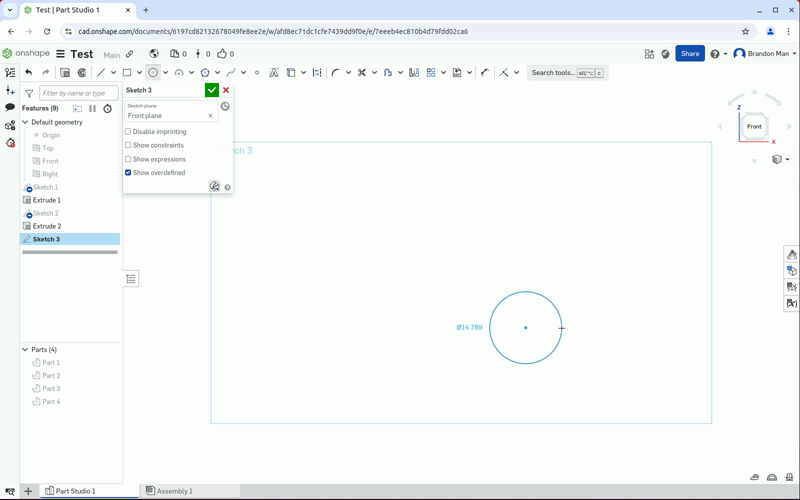
key(esc)
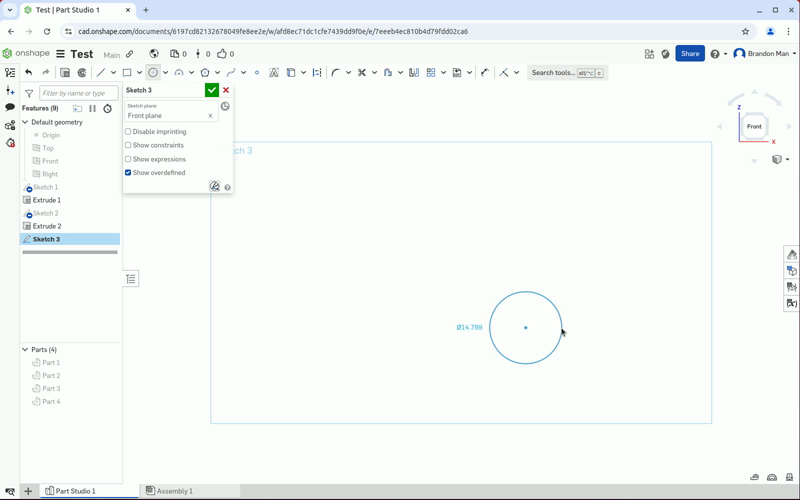
key(c)
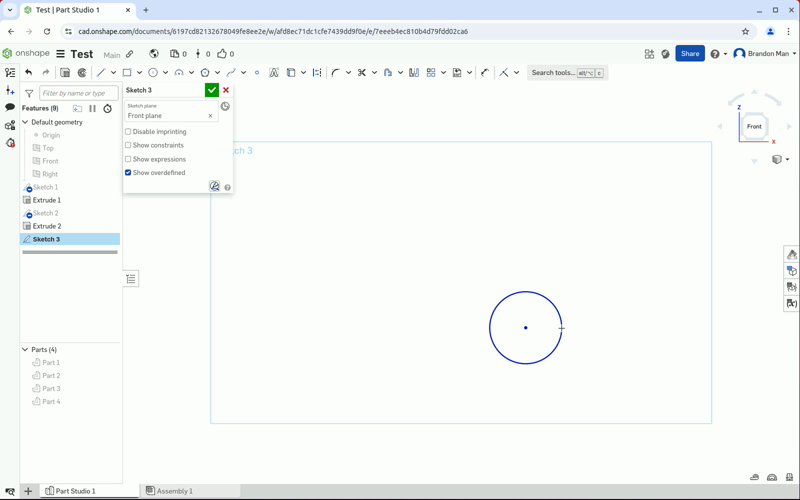
key_down(shift)
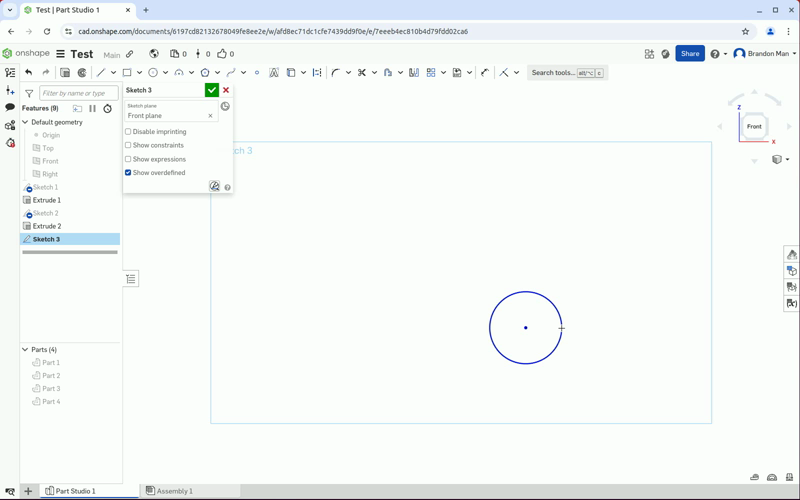
mouse_move(525, 327)
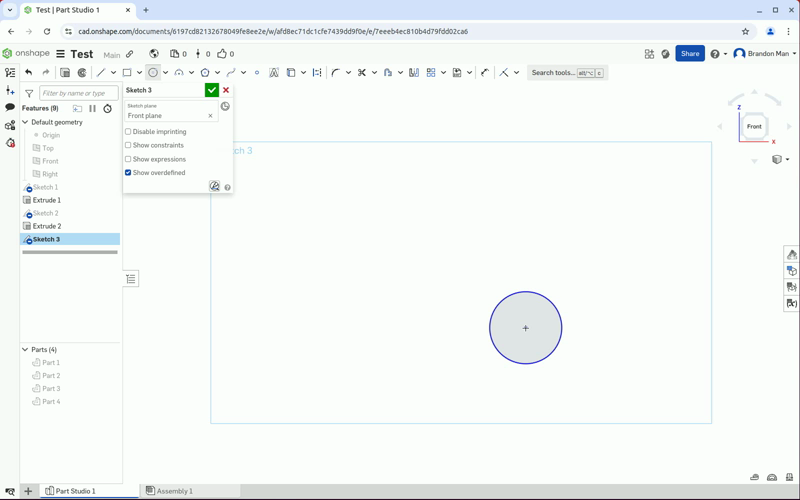
click(525, 327)
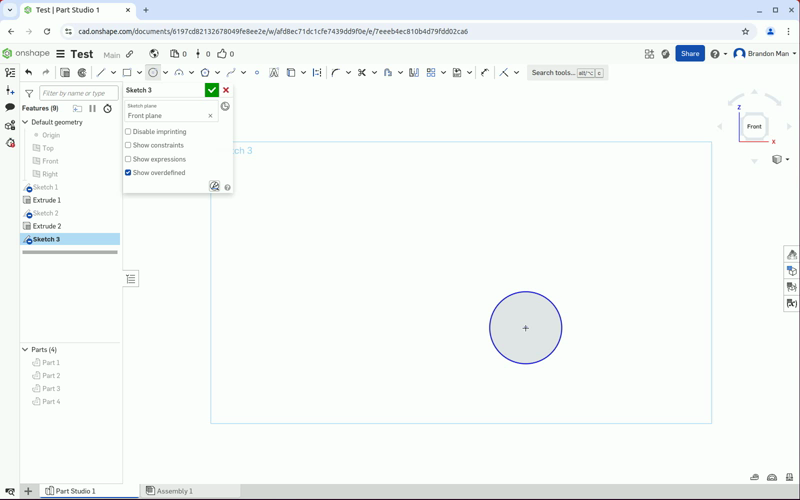
key_up(shift)
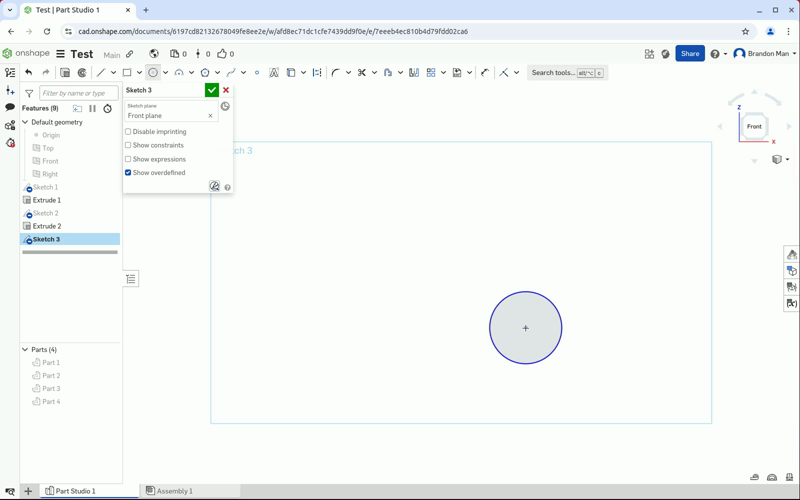
mouse_move(553, 327)
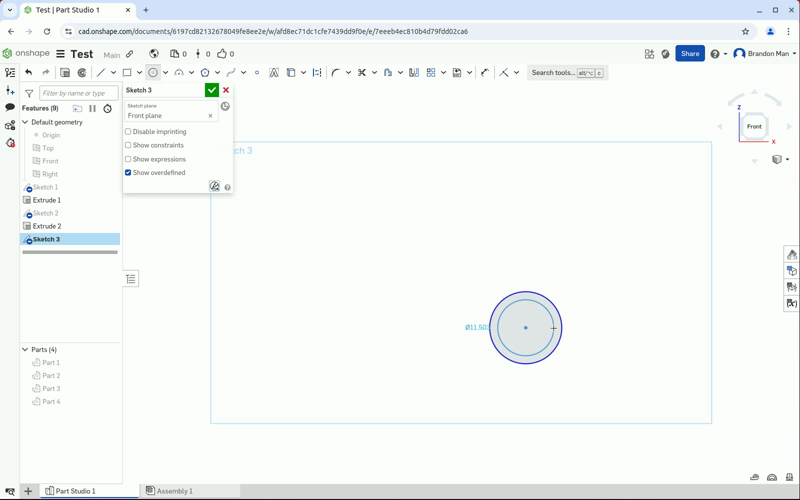
click(553, 327)
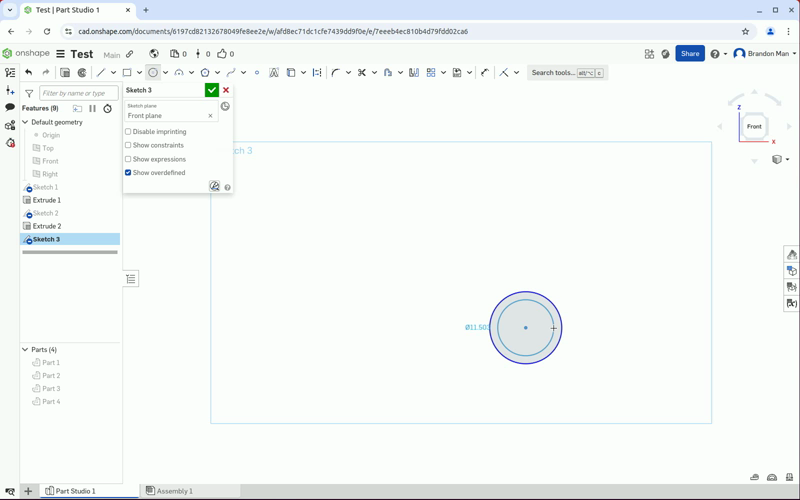
key(esc)
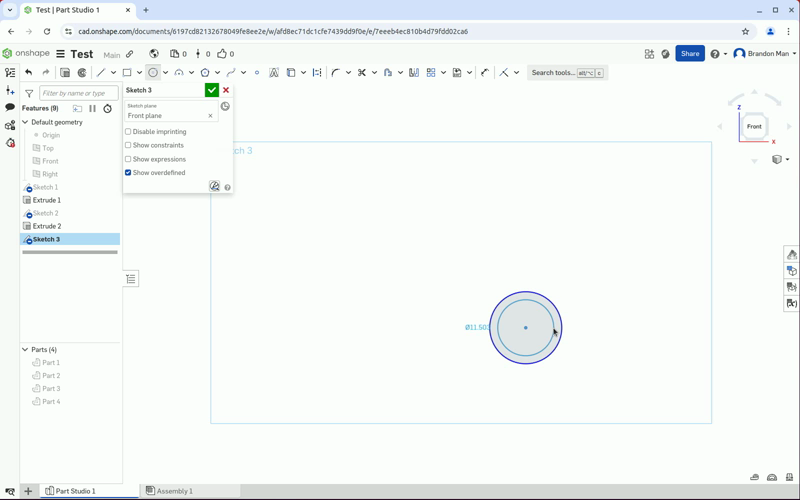
mouse_move(501, 307)
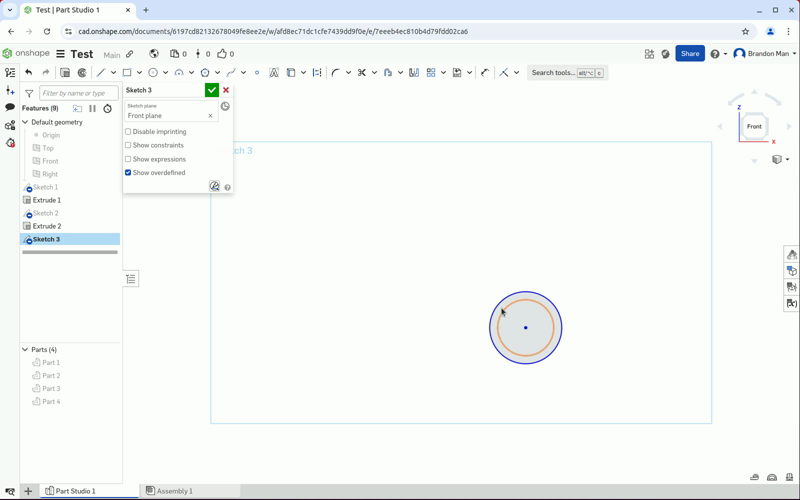
scroll(6)
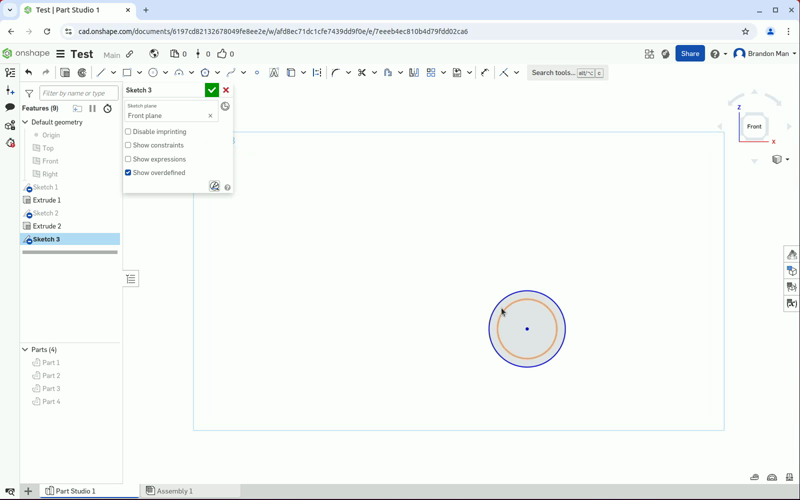
scroll(6)
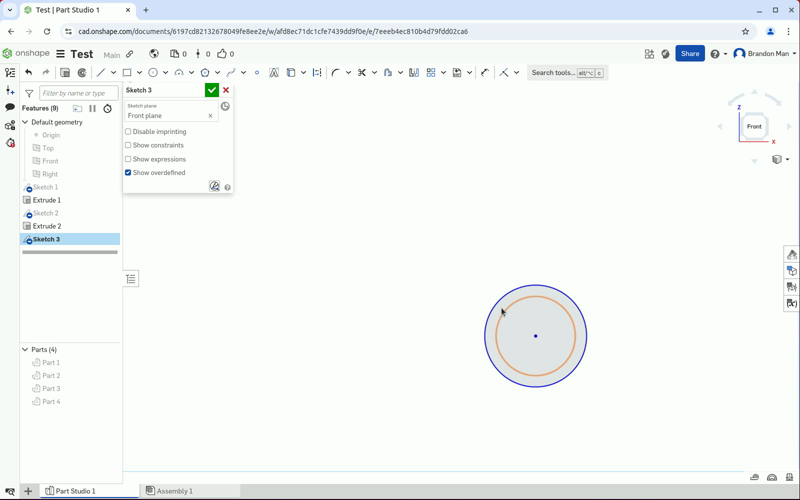
scroll(6)
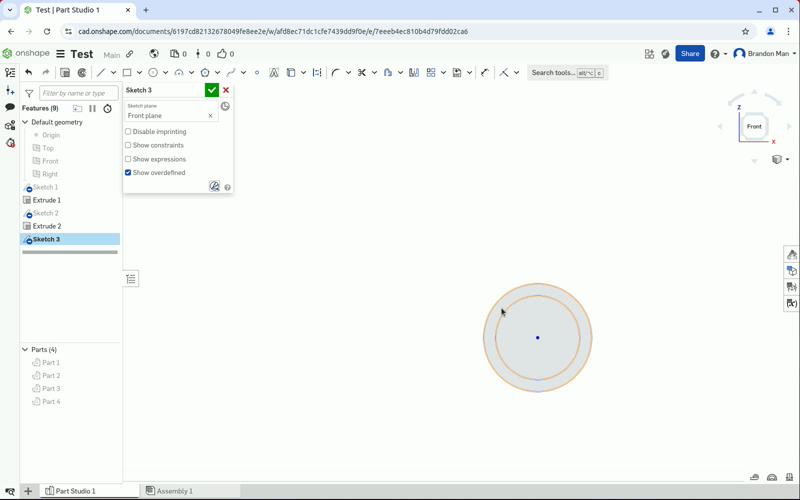
scroll(6)
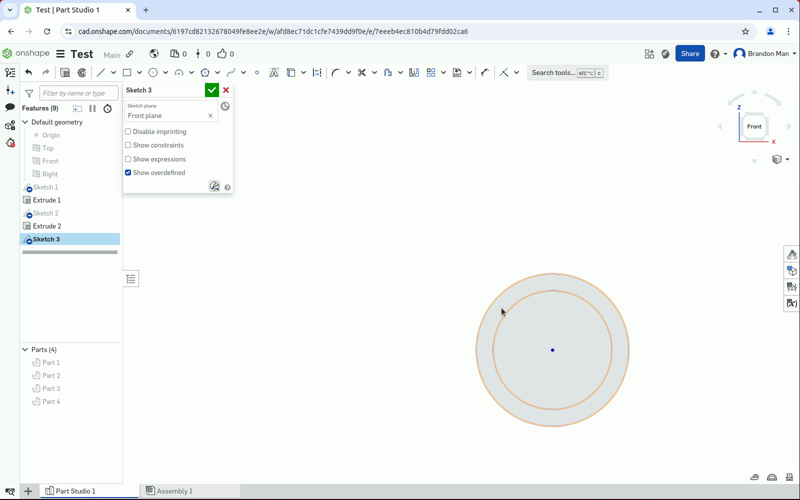
scroll(6)
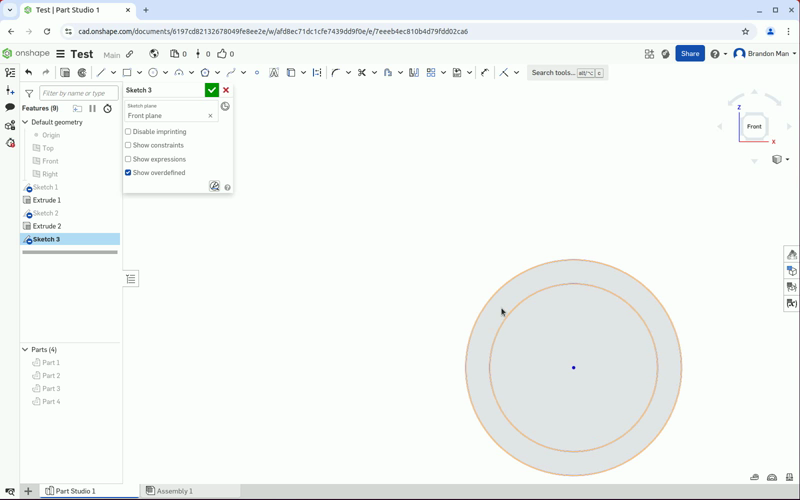
scroll(6)
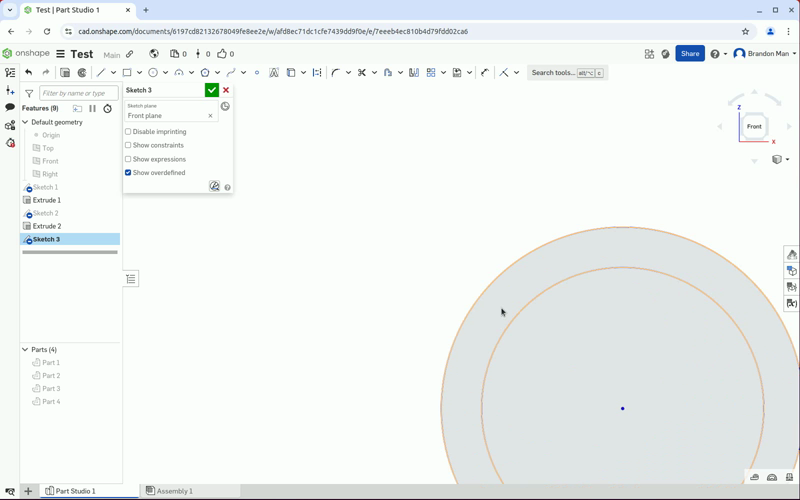
scroll(6)
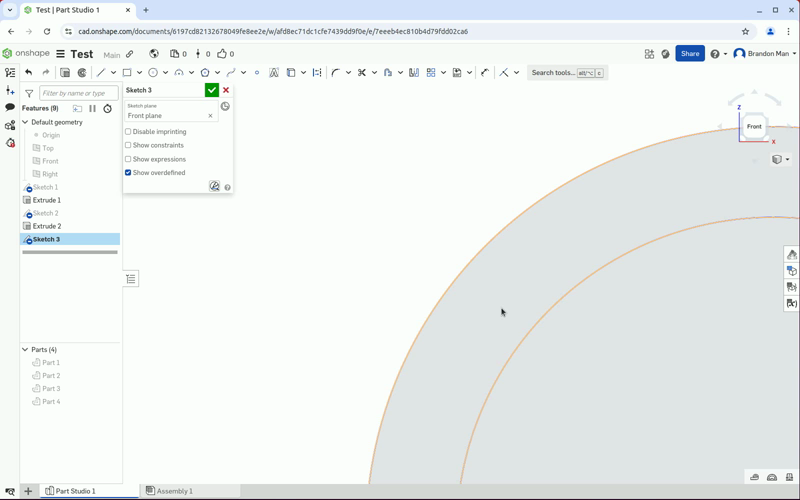
click(501, 307)
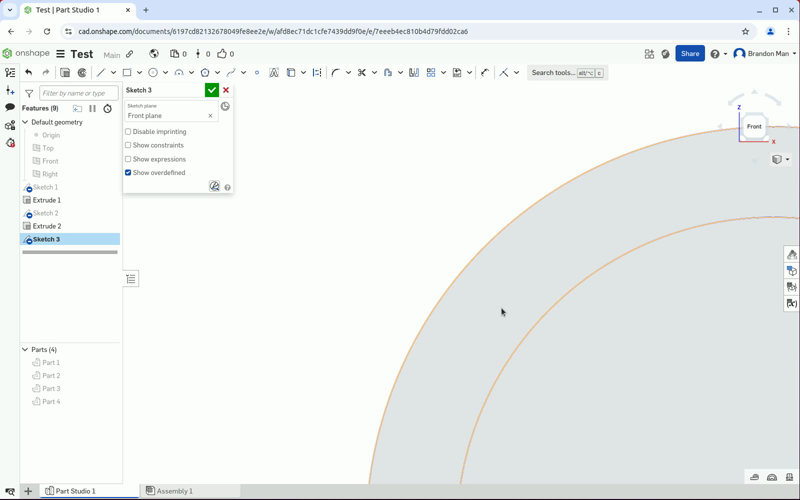
scroll(-6)
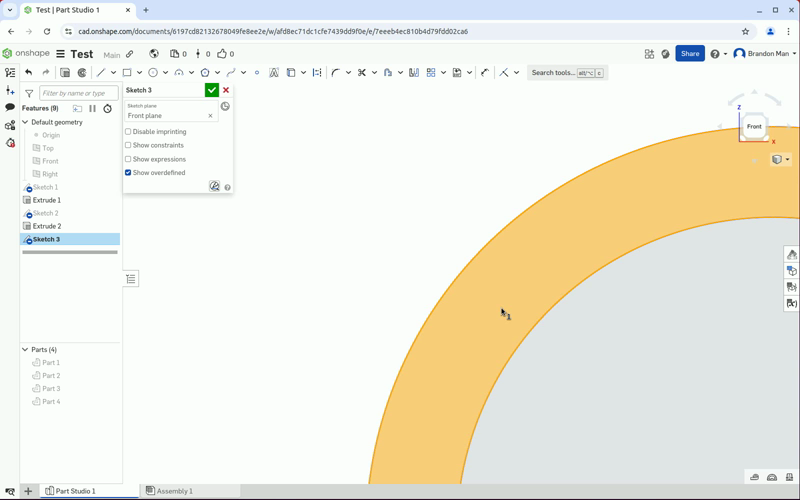
scroll(-6)
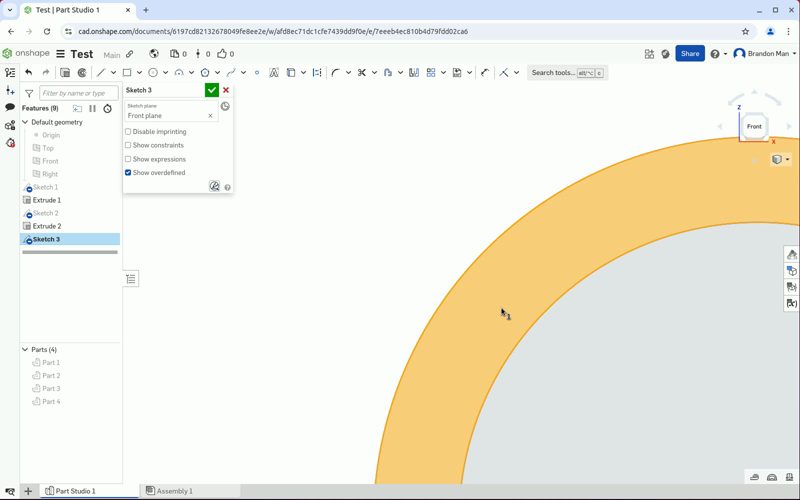
scroll(-6)
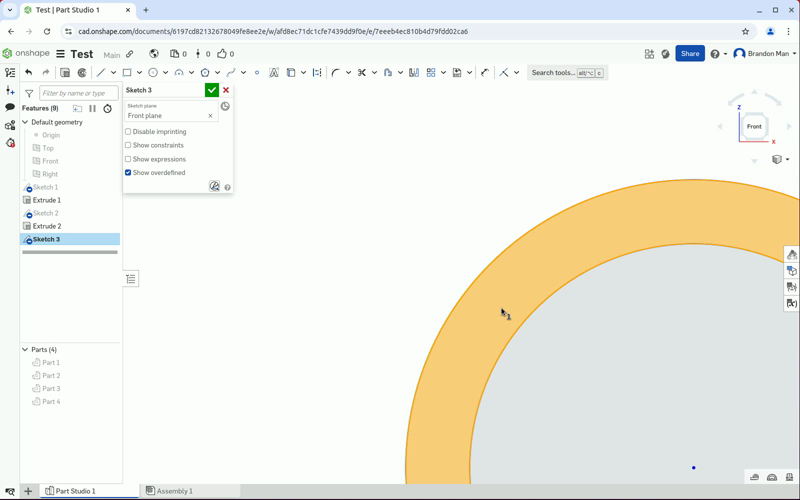
scroll(-6)
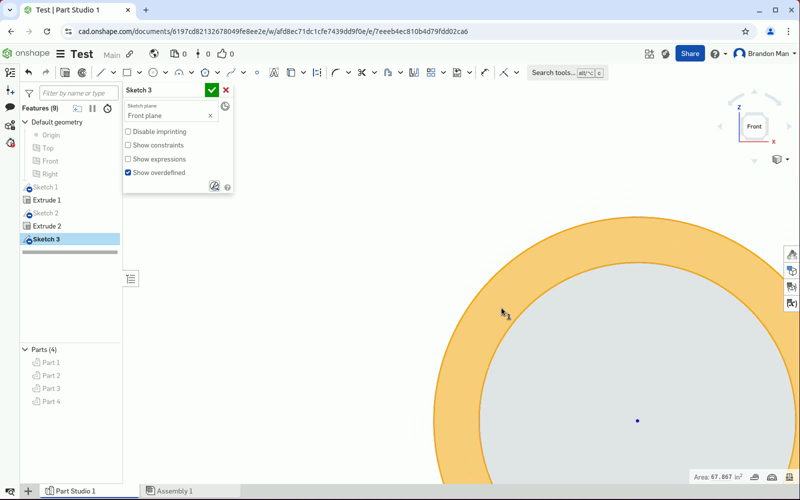
scroll(-6)
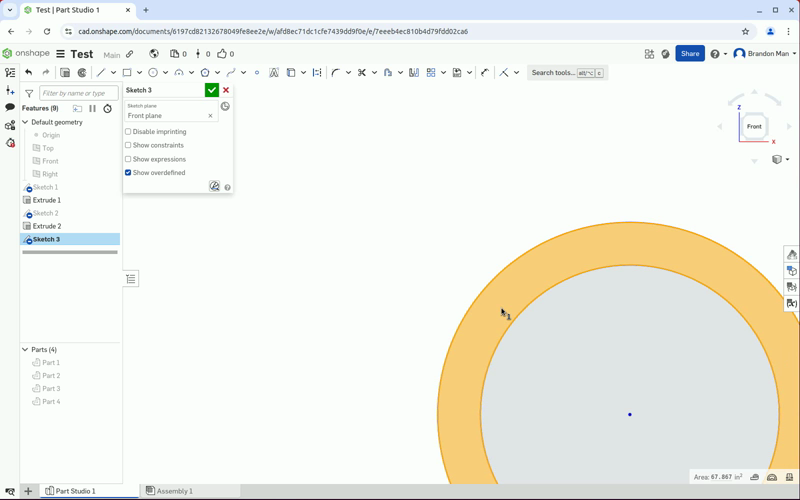
scroll(-6)
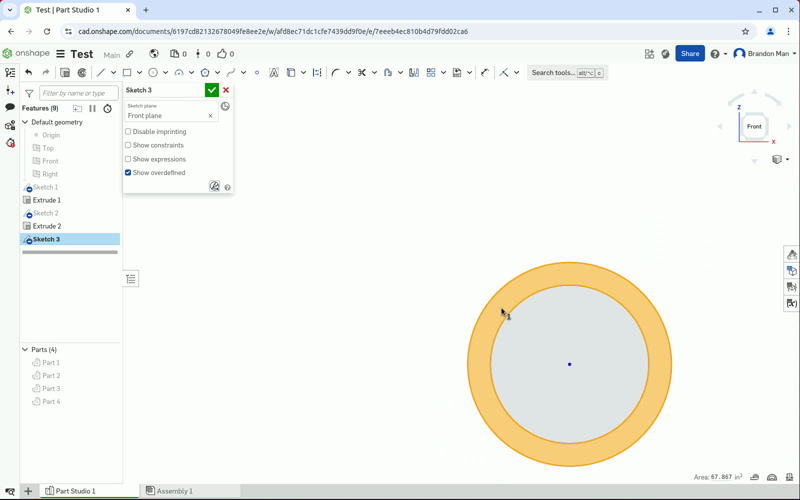
scroll(-6)
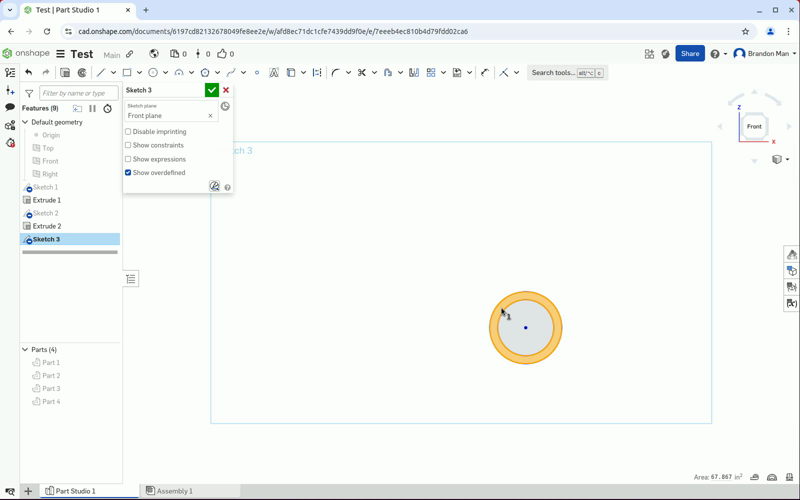
mouse_move(73, 352)
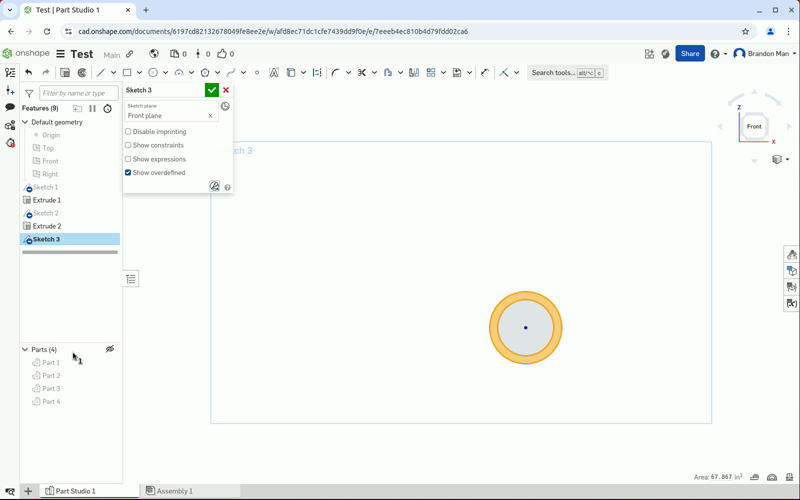
key(shift+y)
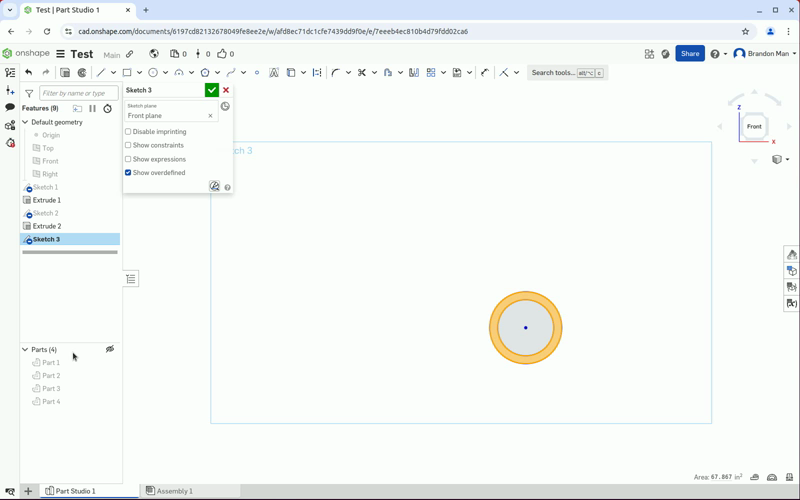
key(shift+e)
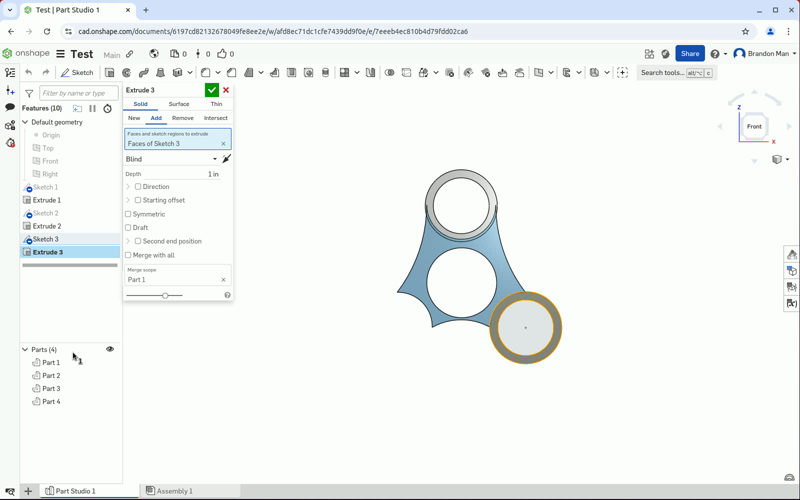
mouse_move(143, 106)
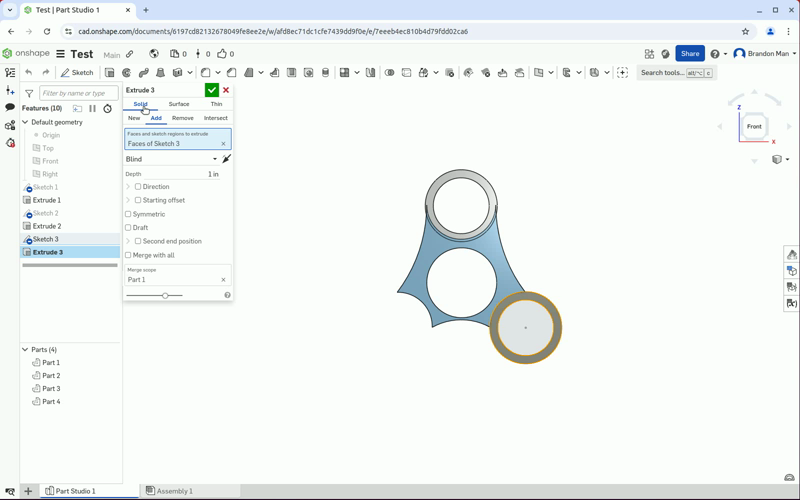
click(143, 106)
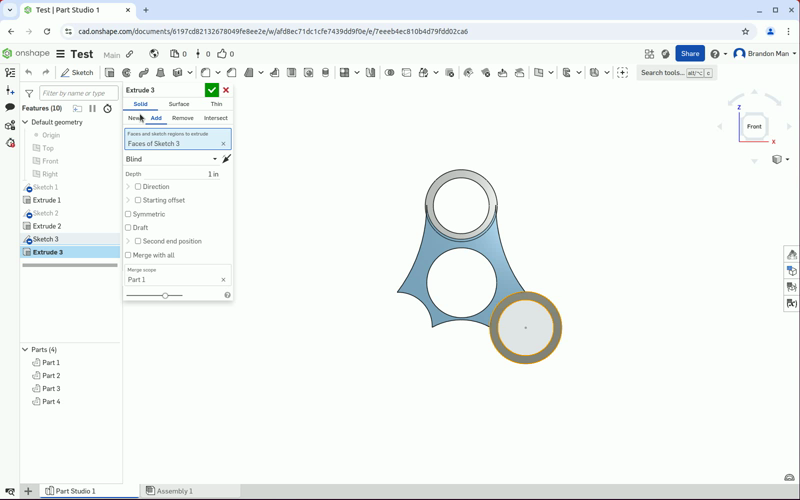
mouse_move(137, 120)
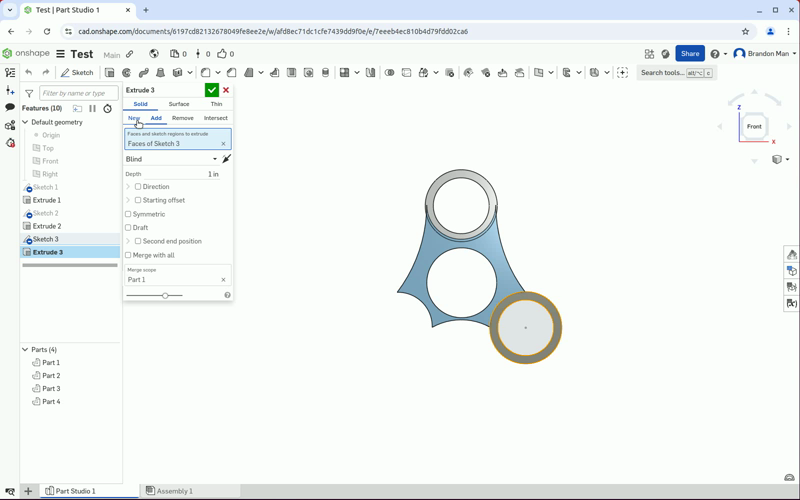
click(137, 120)
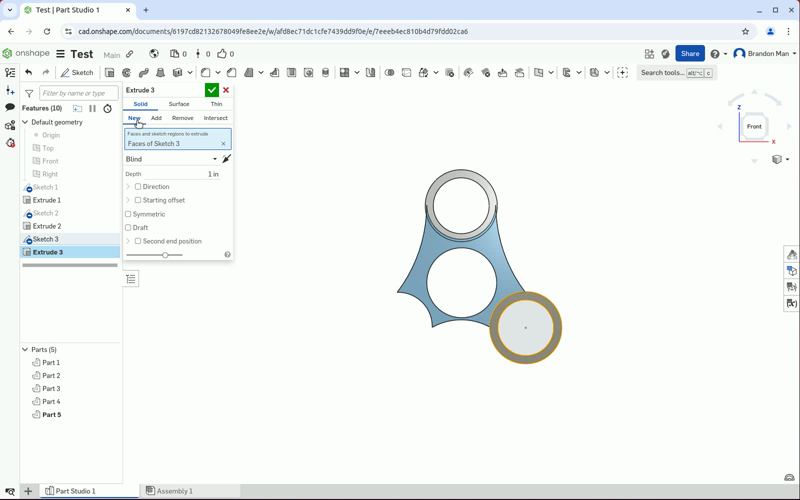
key(tab, 4)
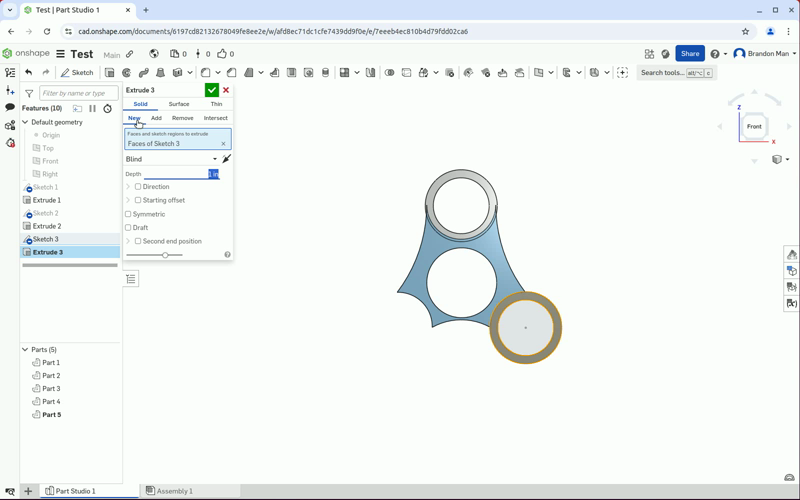
text(3.129)
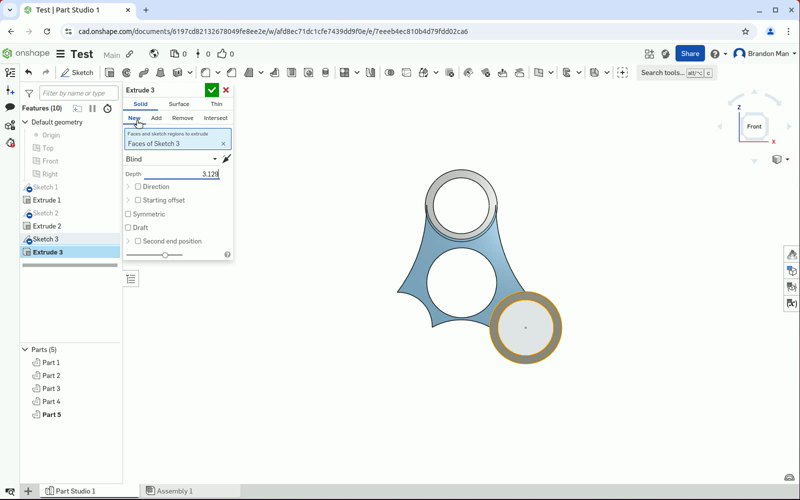
key(enter)
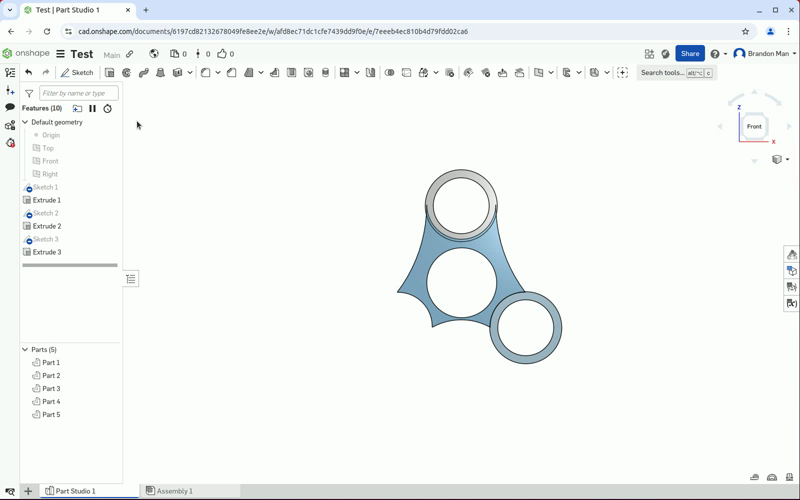
key(shift+h)
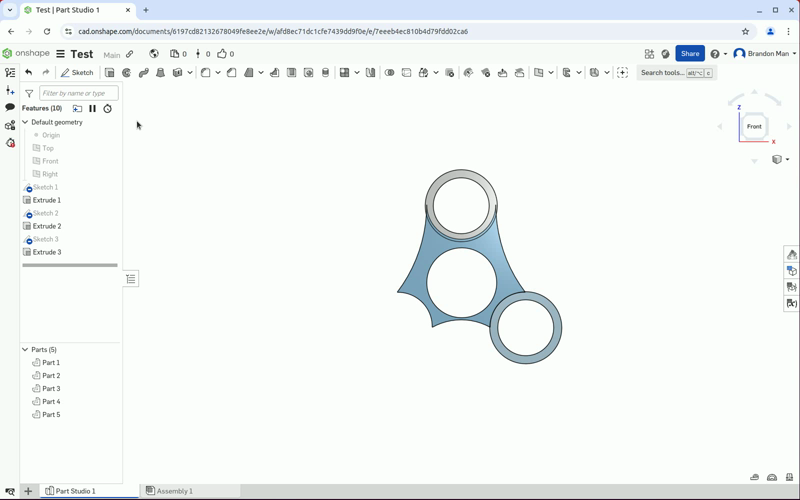
key(shift+h)
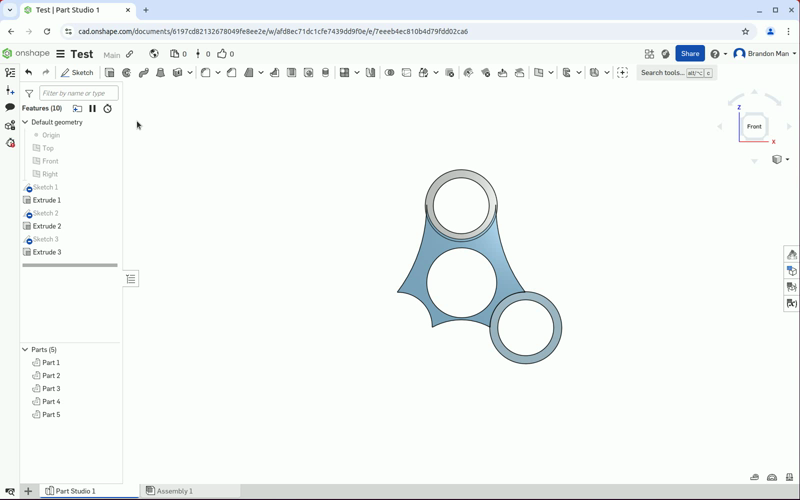
mouse_move(73, 189)
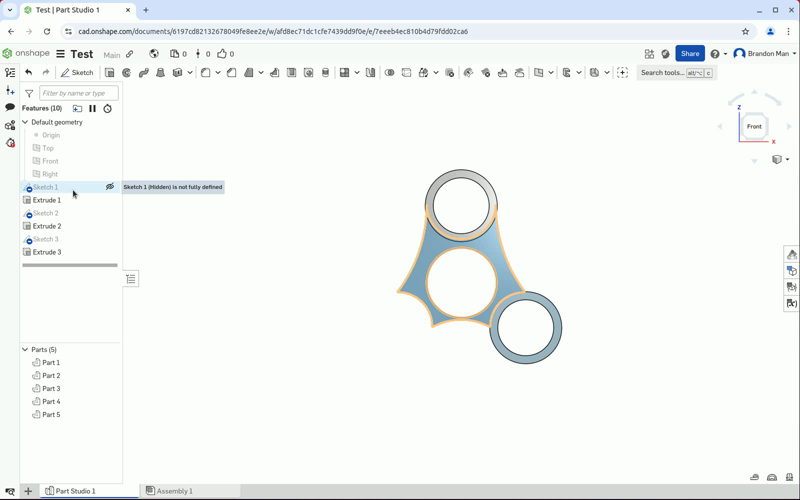
click(73, 189)
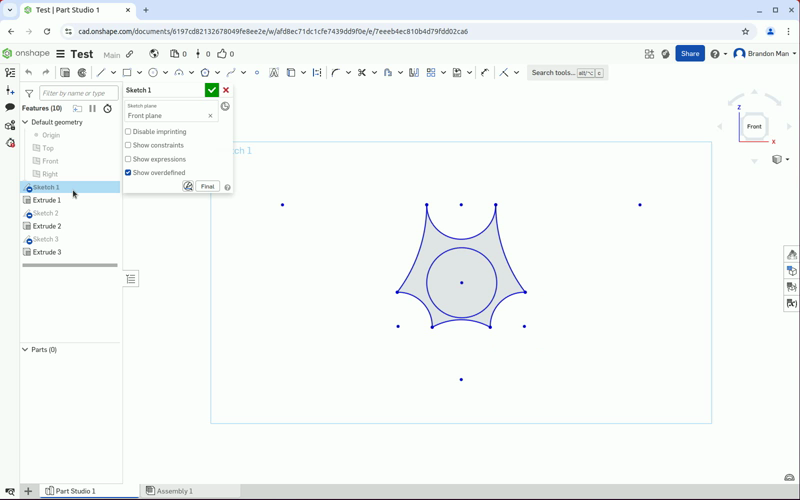
mouse_move(229, 92)
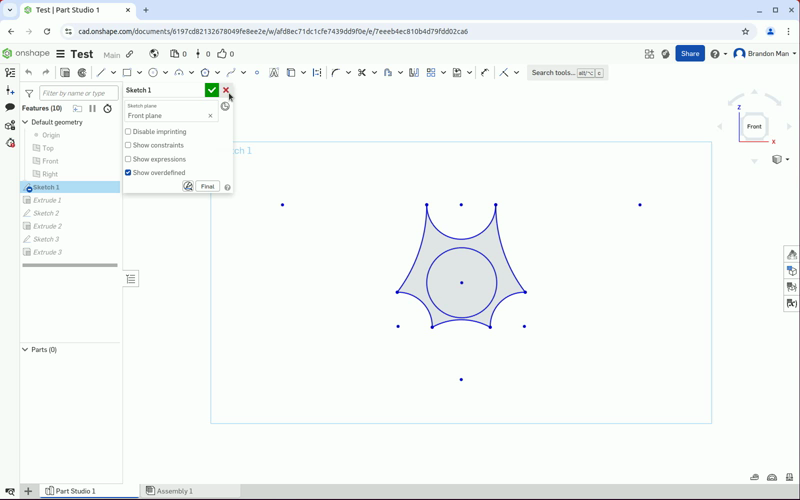
click(229, 92)
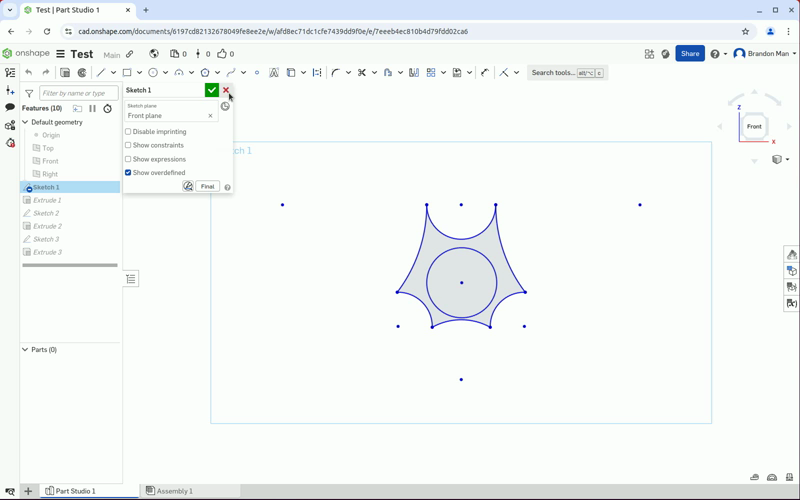
key(shift+s)
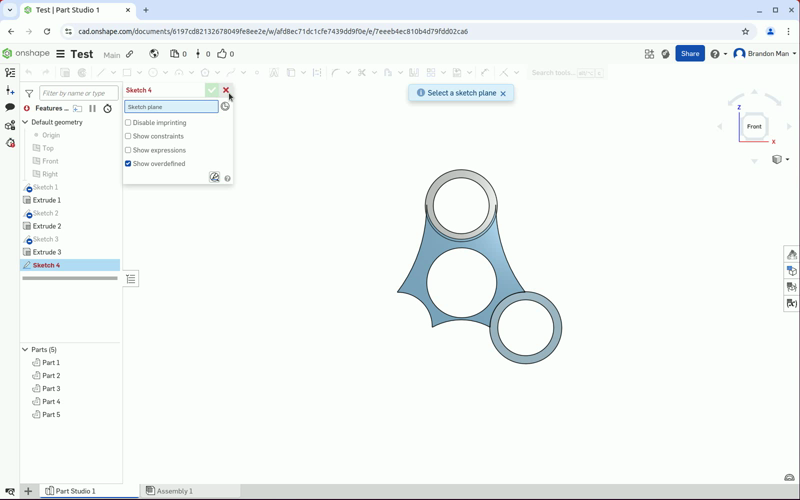
mouse_move(73, 163)
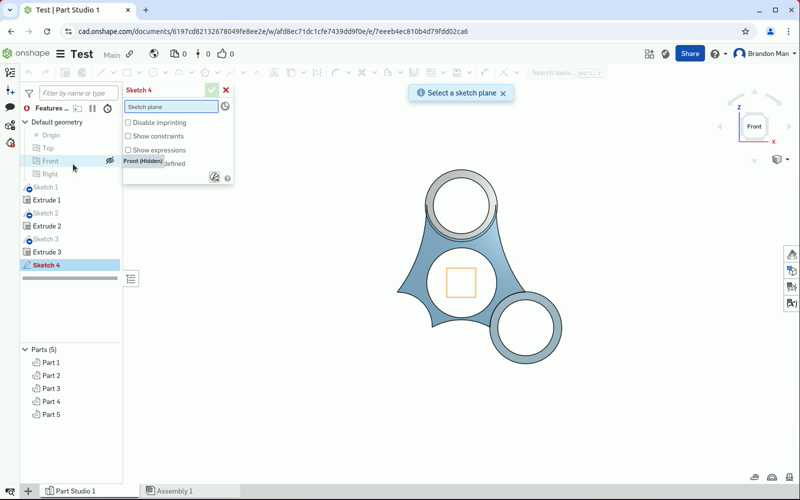
click(73, 163)
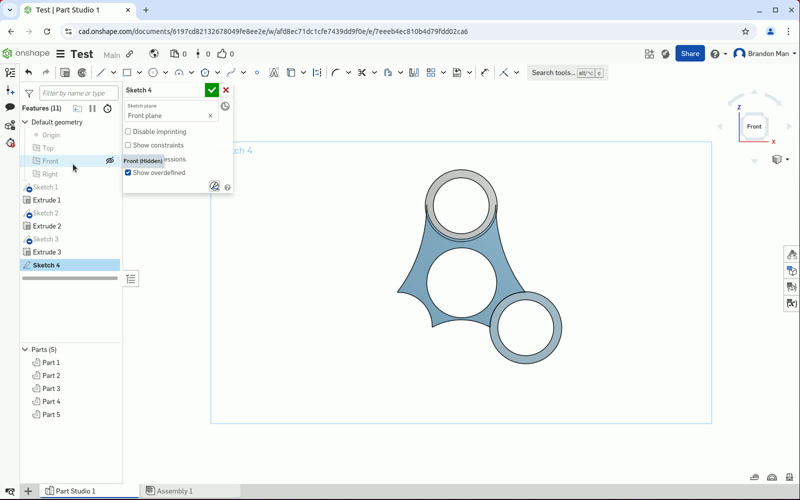
mouse_move(73, 352)
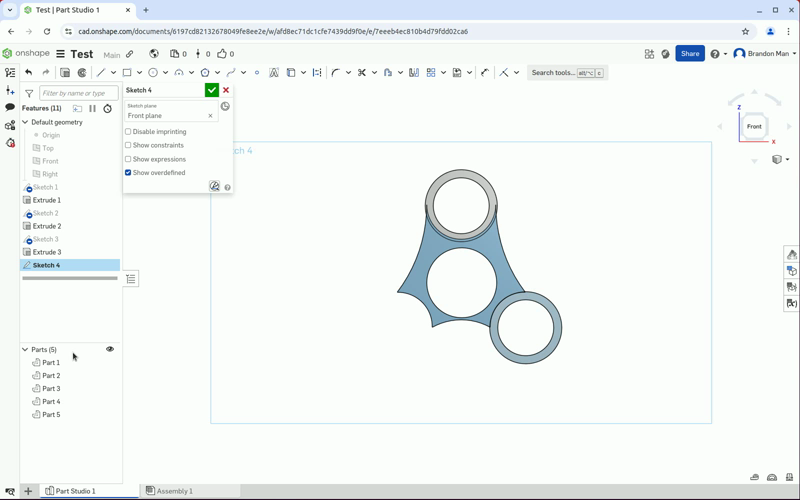
key(y)
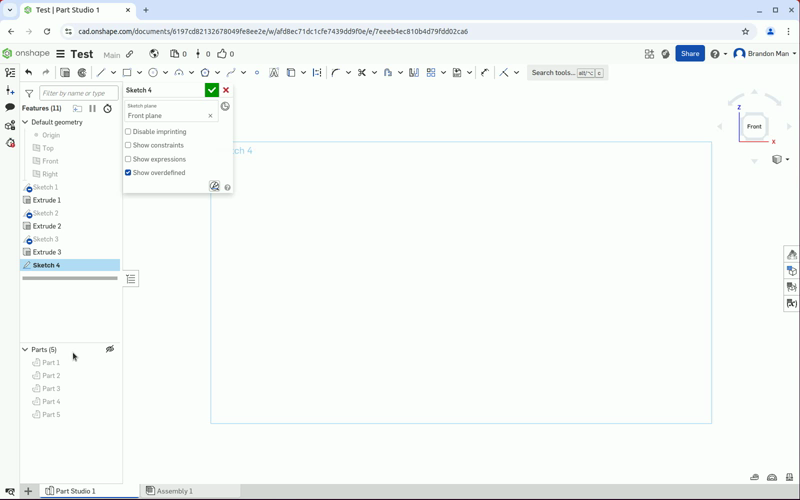
key(c)
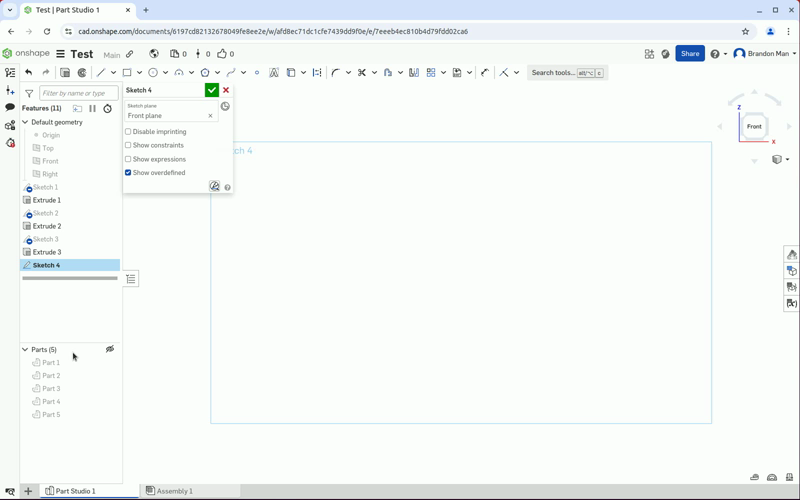
key_down(shift)
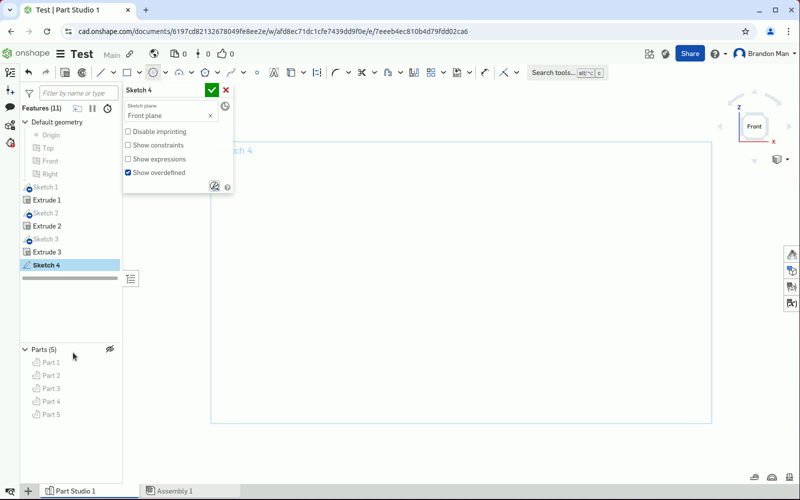
mouse_move(461, 282)
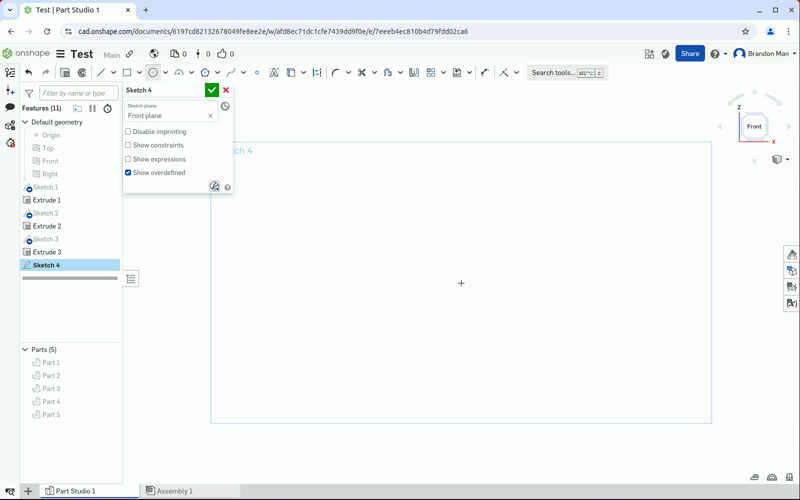
click(461, 282)
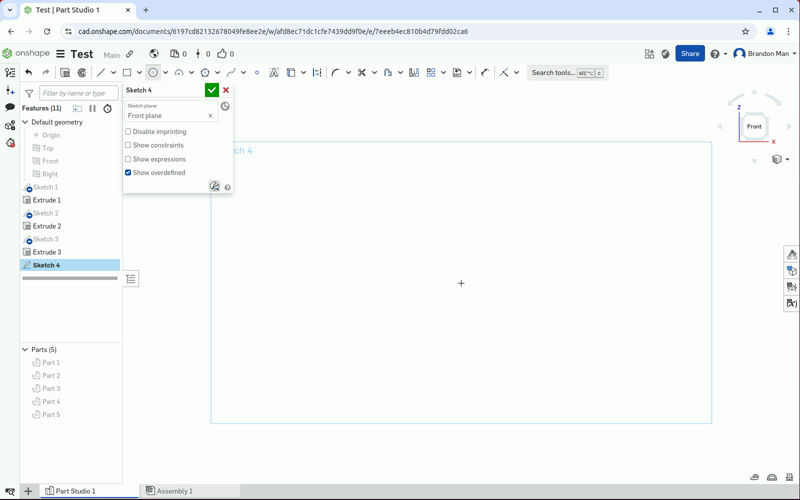
key_up(shift)
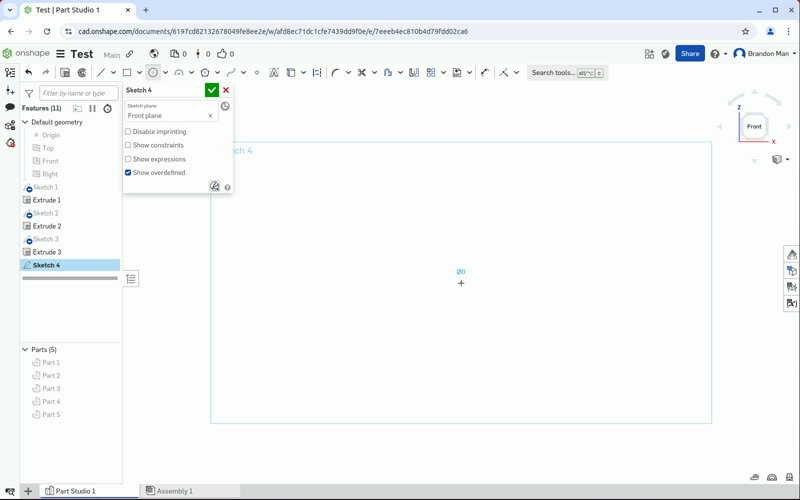
mouse_move(497, 282)
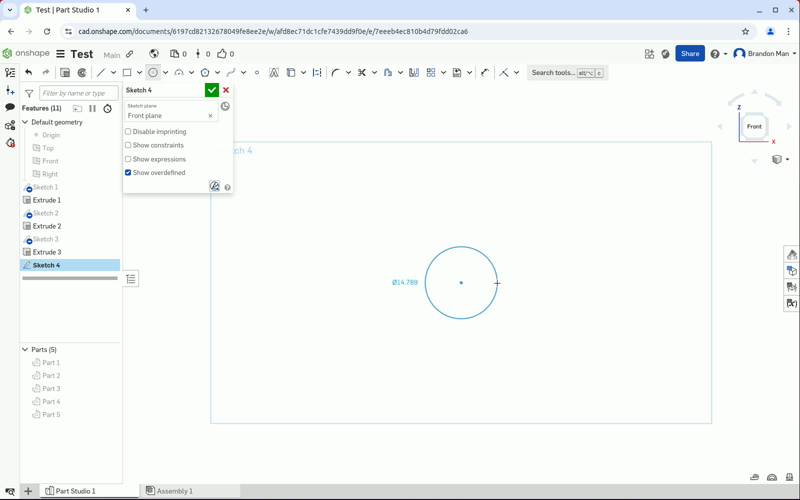
click(497, 282)
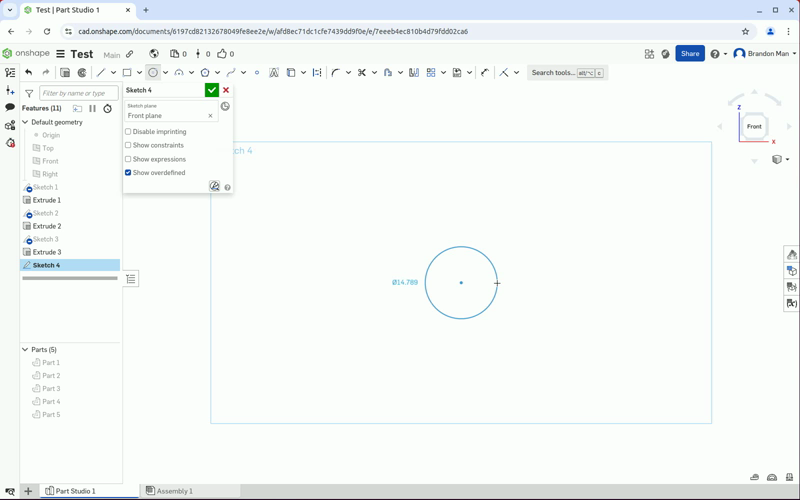
key(esc)
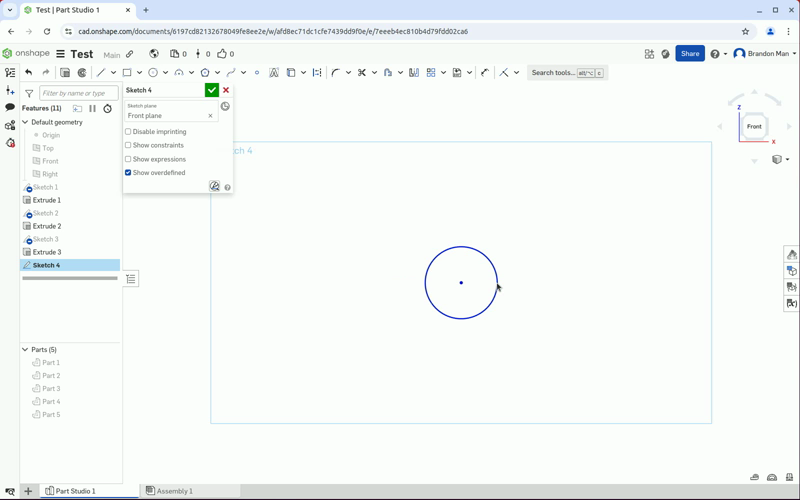
key(c)
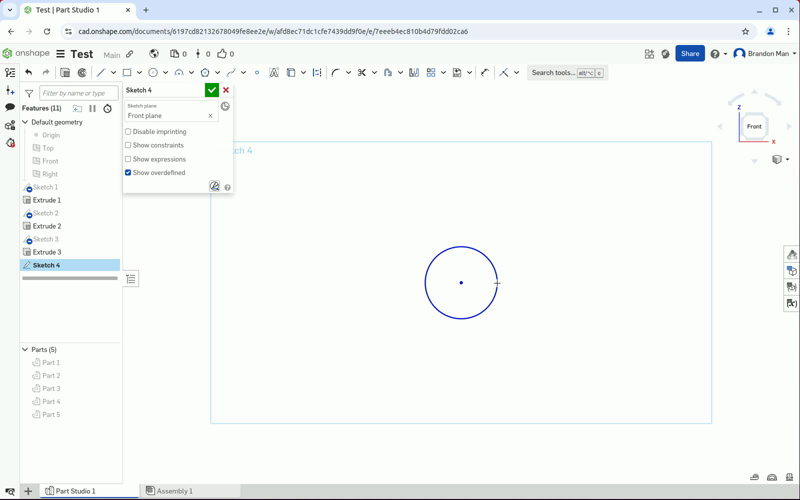
key_down(shift)
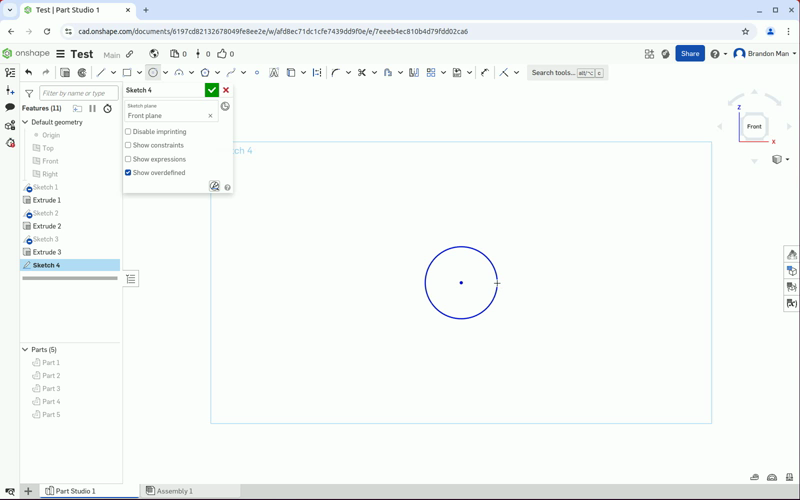
mouse_move(461, 282)
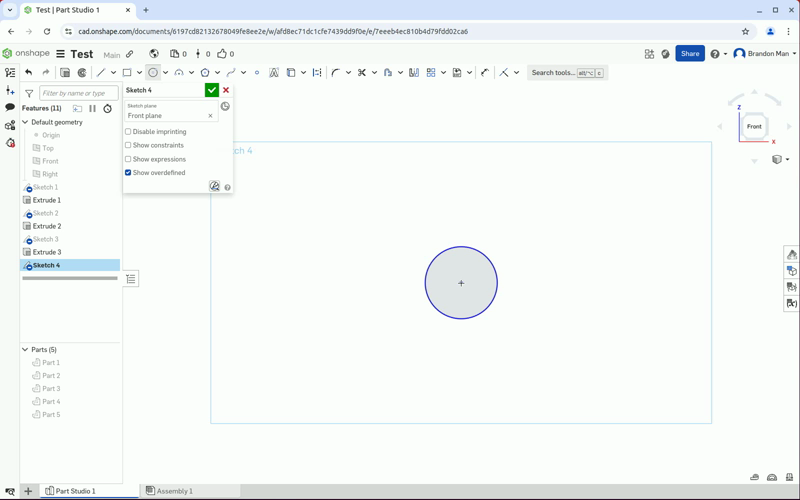
click(461, 282)
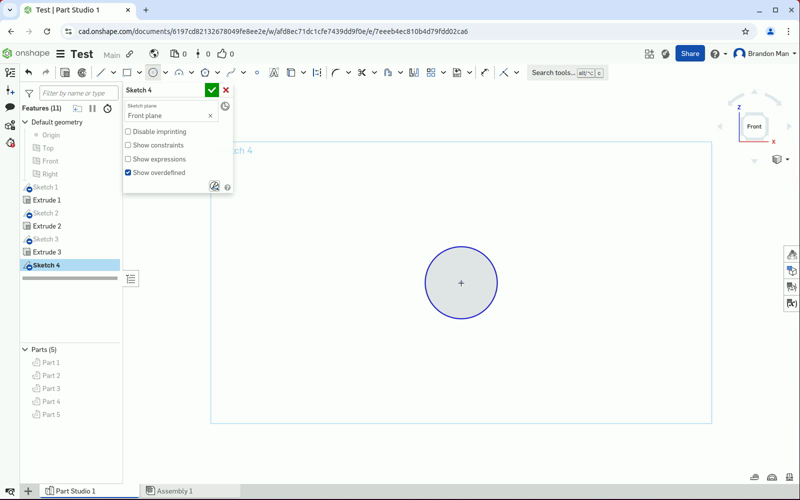
key_up(shift)
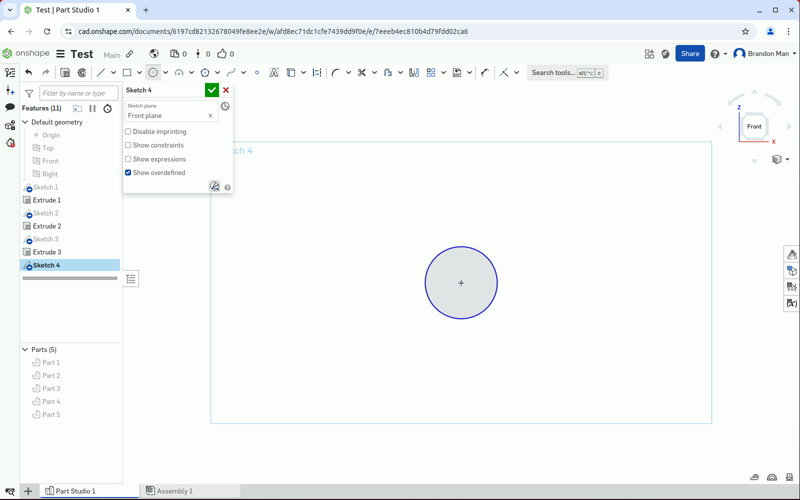
mouse_move(489, 282)
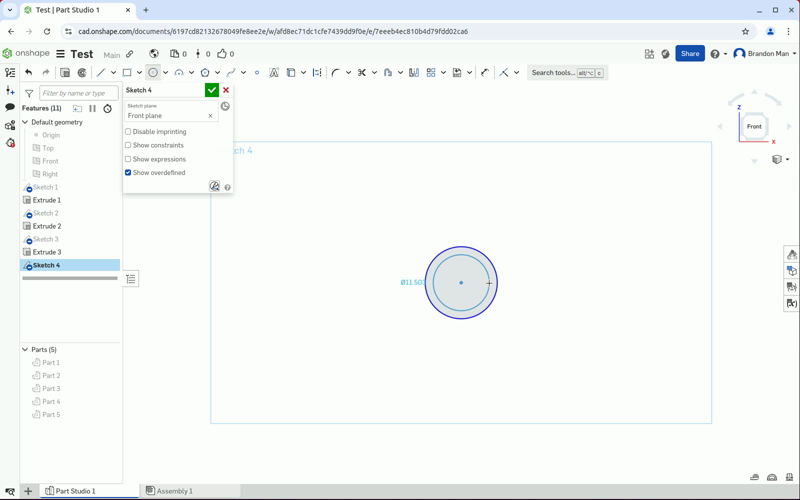
click(489, 282)
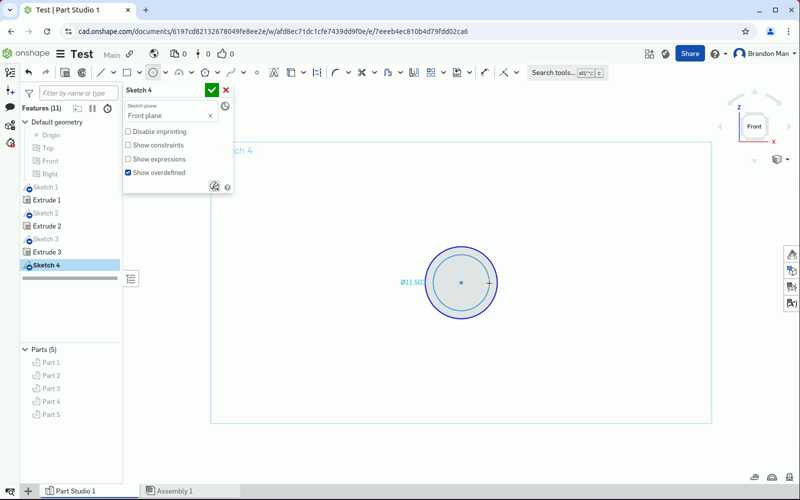
key(esc)
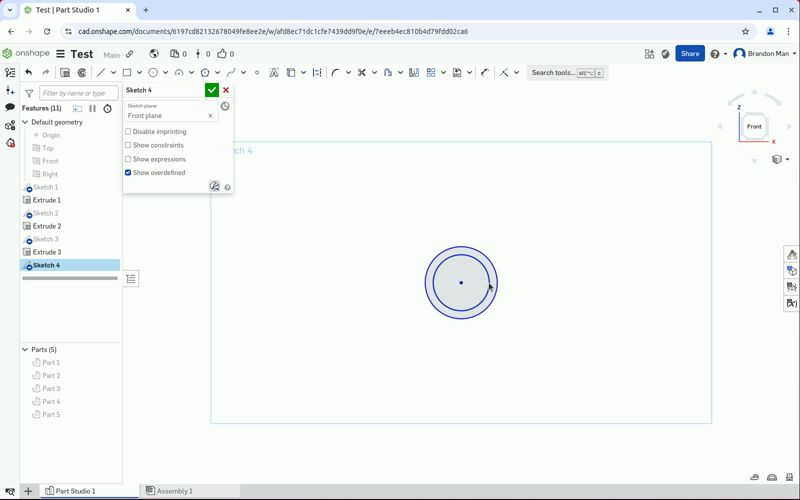
mouse_move(494, 283)
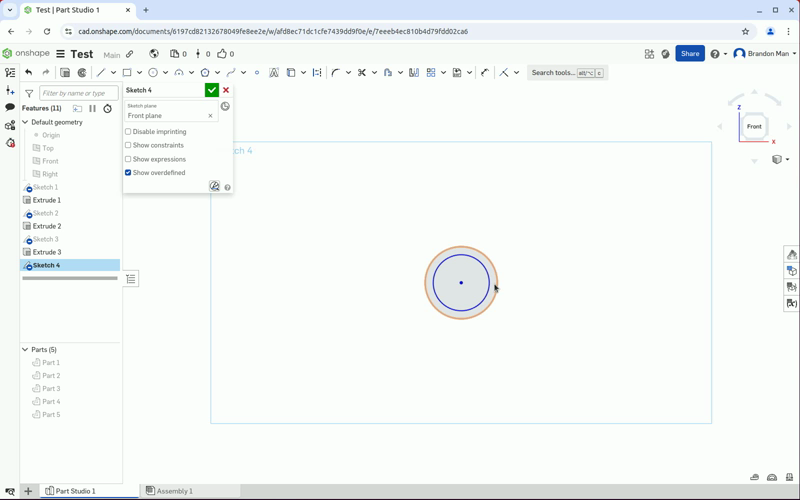
scroll(6)
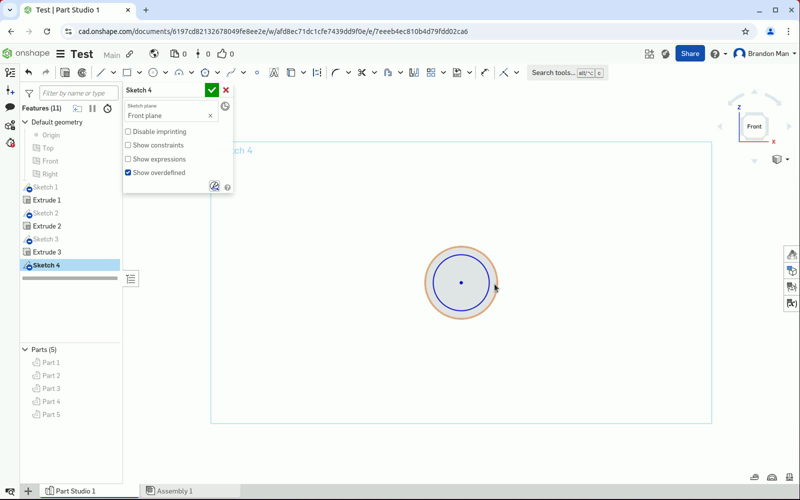
scroll(6)
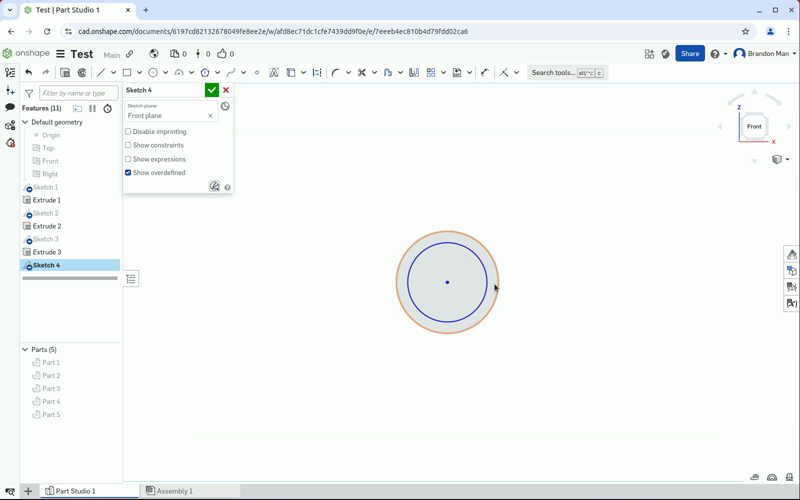
scroll(6)
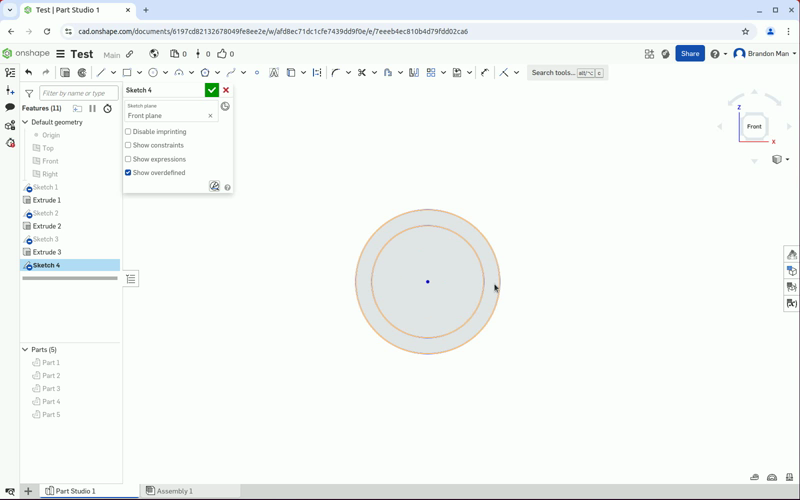
scroll(6)
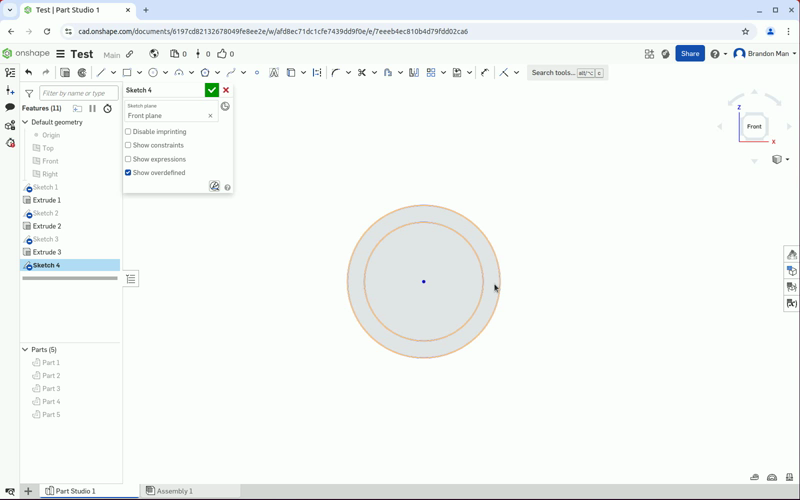
scroll(6)
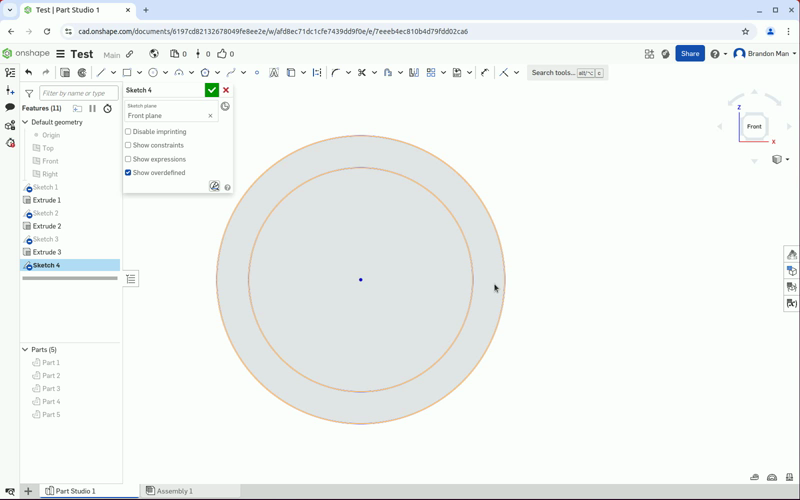
scroll(6)
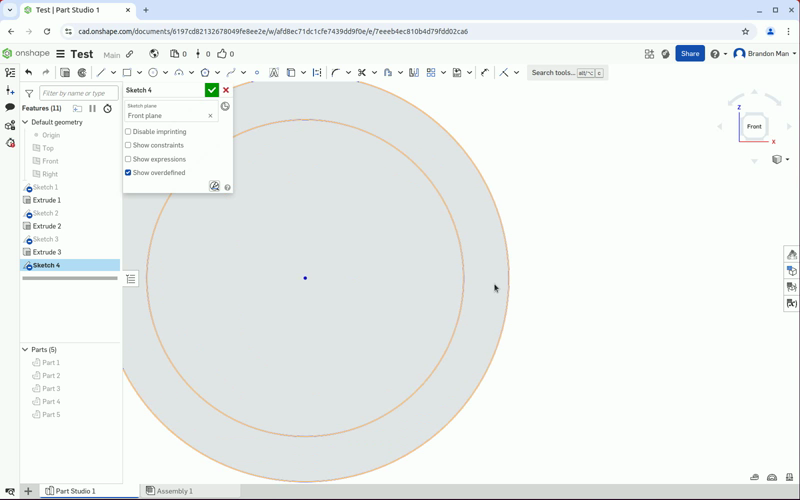
scroll(6)
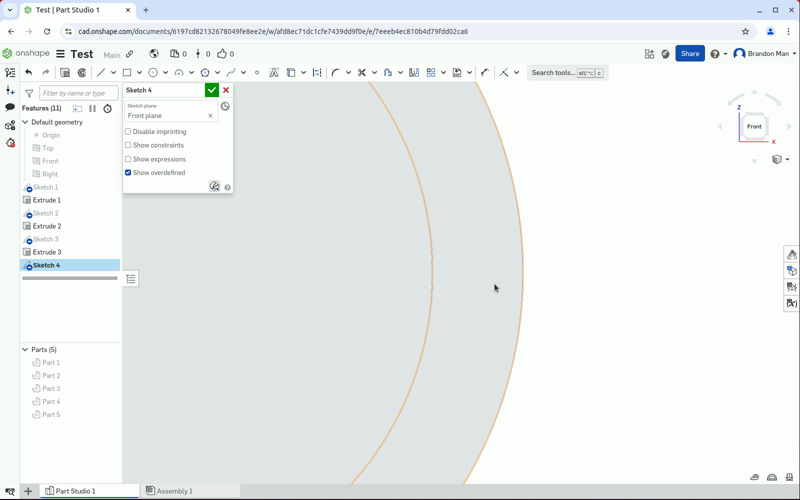
click(494, 283)
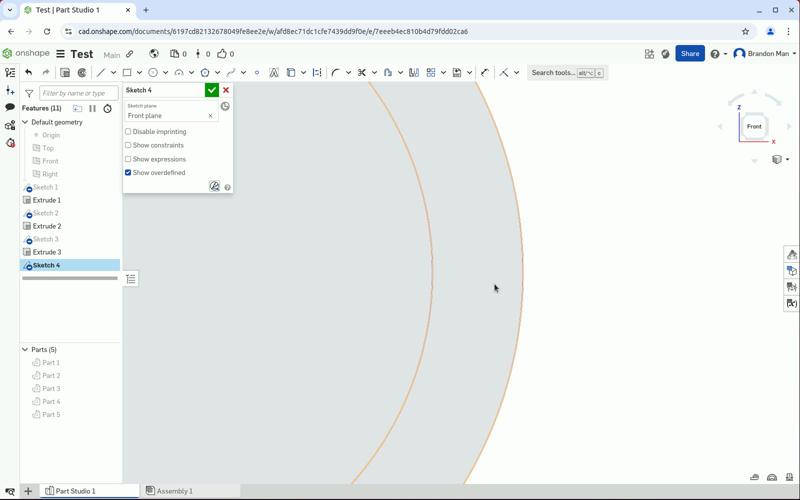
scroll(-6)
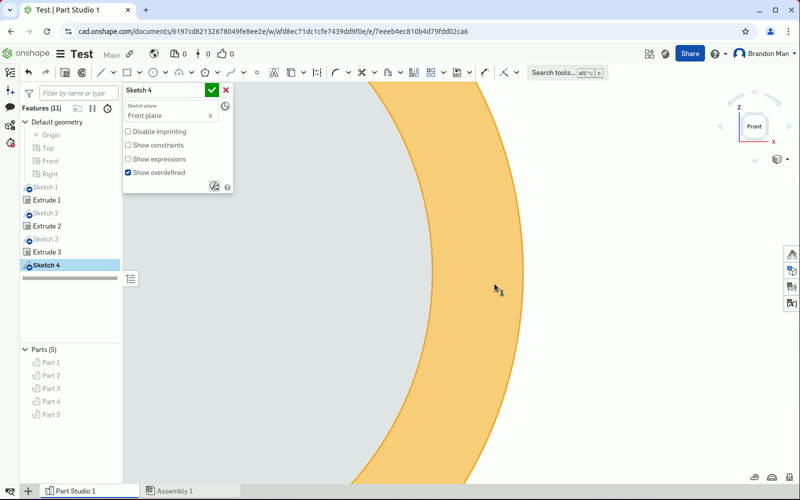
scroll(-6)
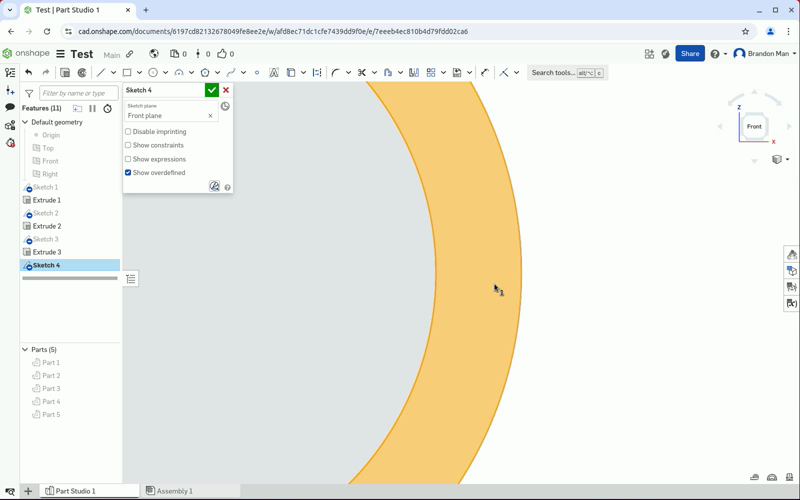
scroll(-6)
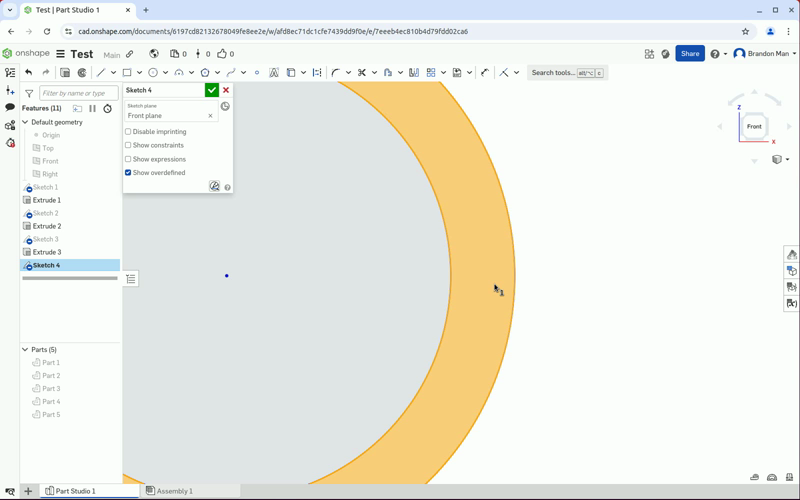
scroll(-6)
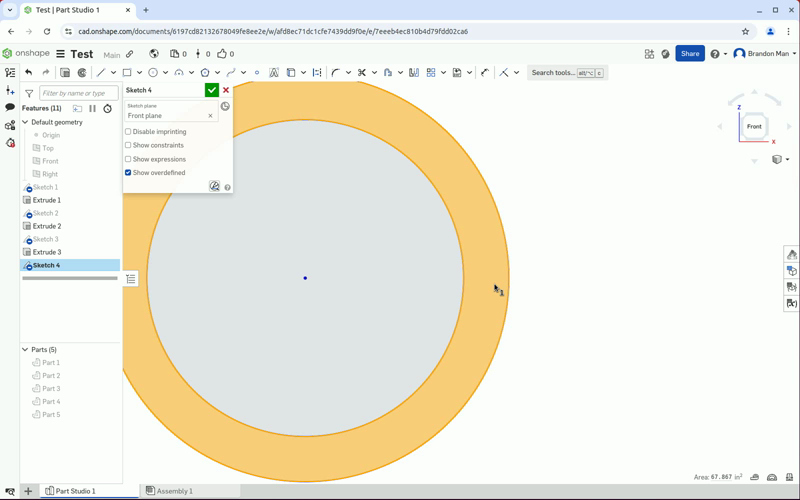
scroll(-6)
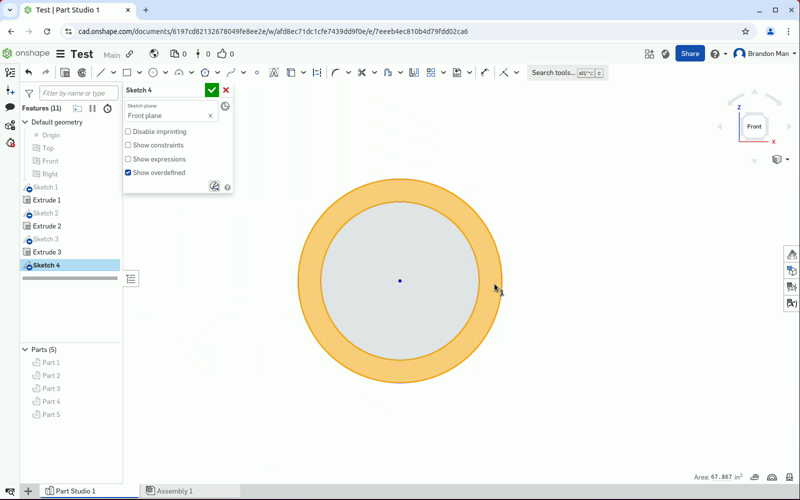
scroll(-6)
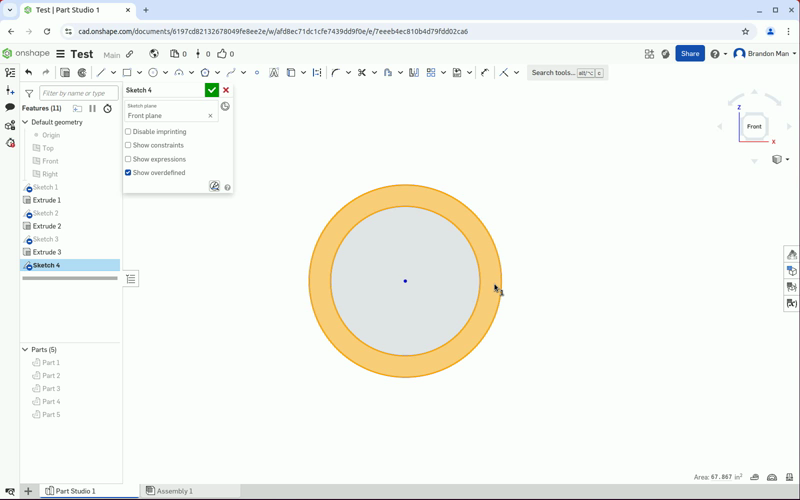
scroll(-6)
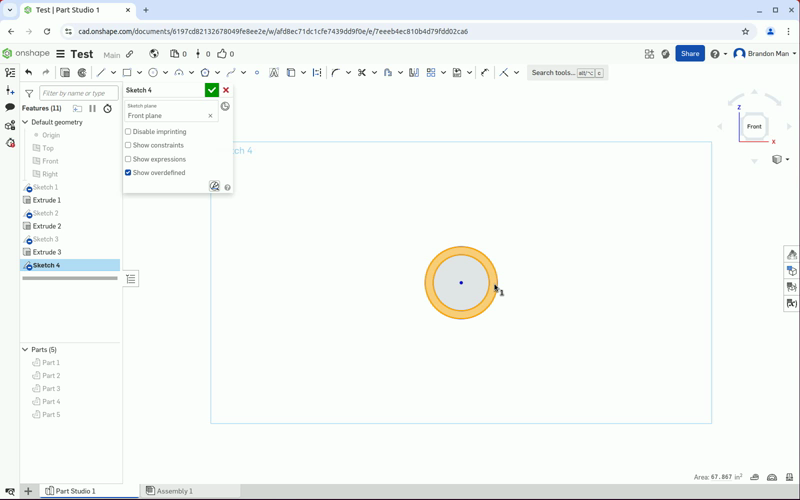
mouse_move(73, 352)
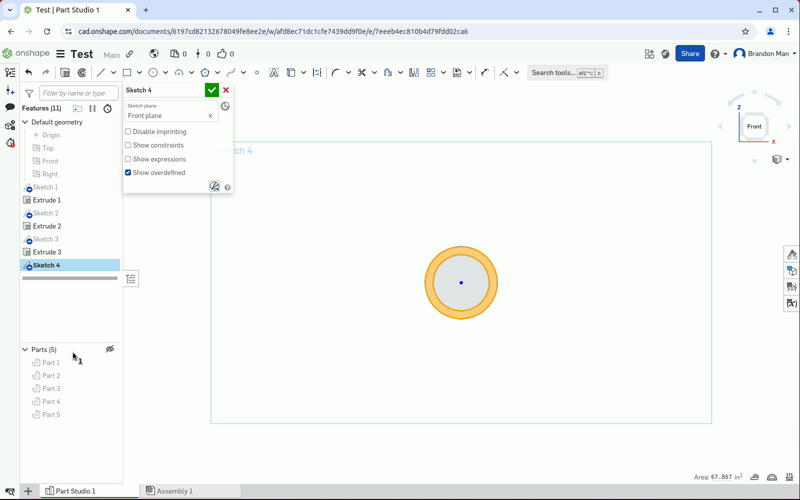
key(shift+y)
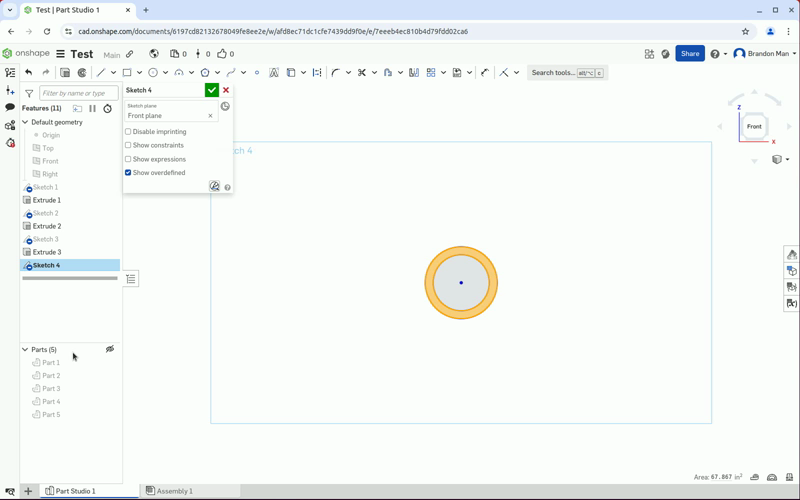
key(shift+e)
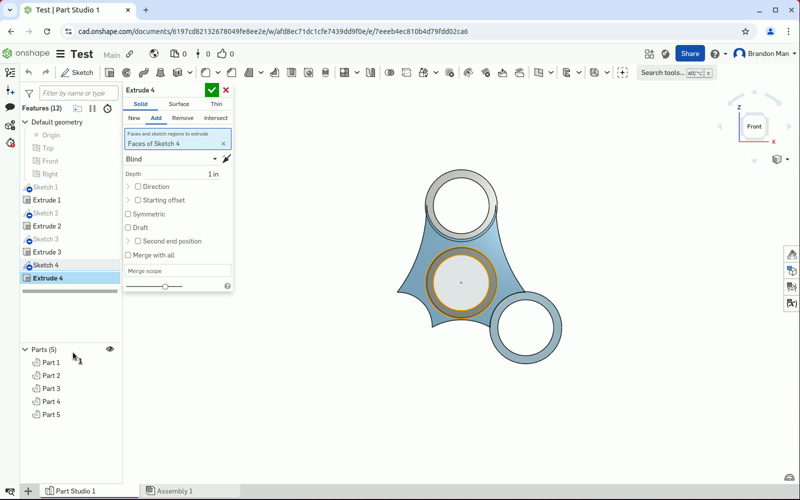
mouse_move(143, 106)
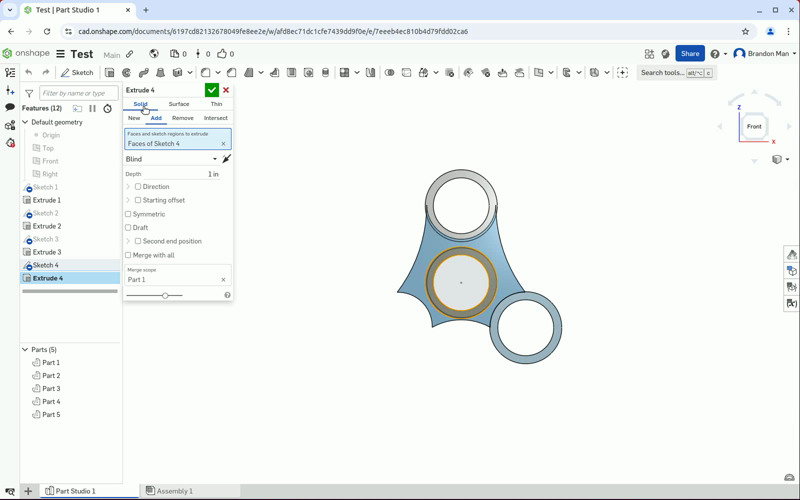
click(143, 106)
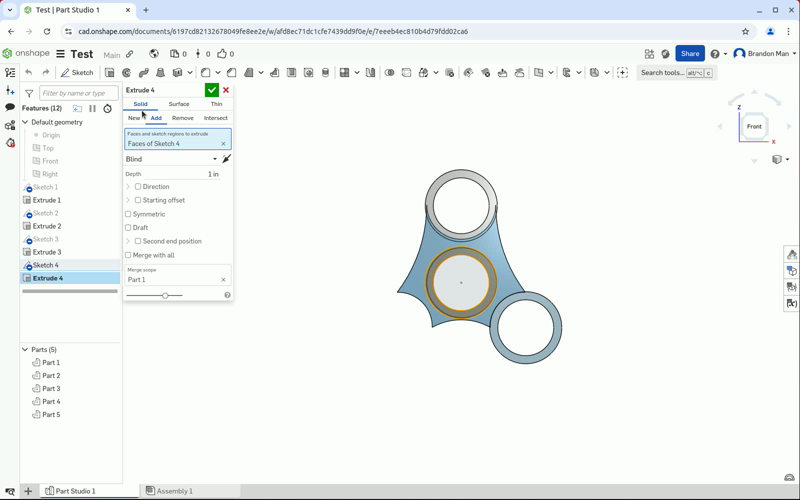
mouse_move(137, 120)
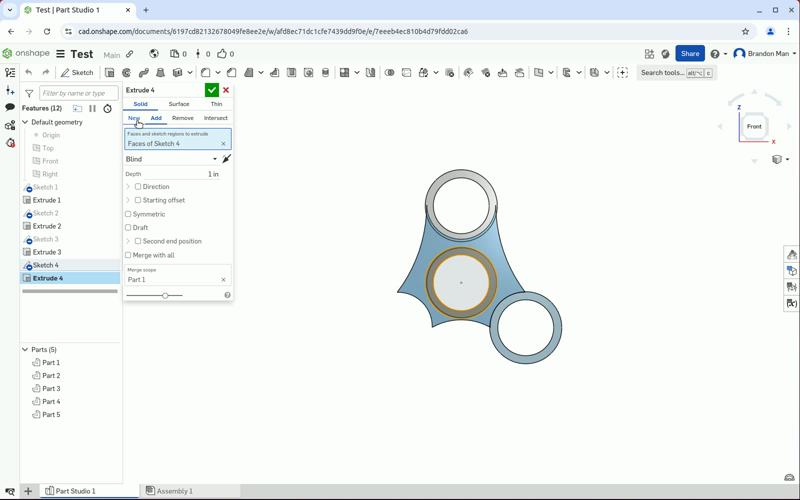
click(137, 120)
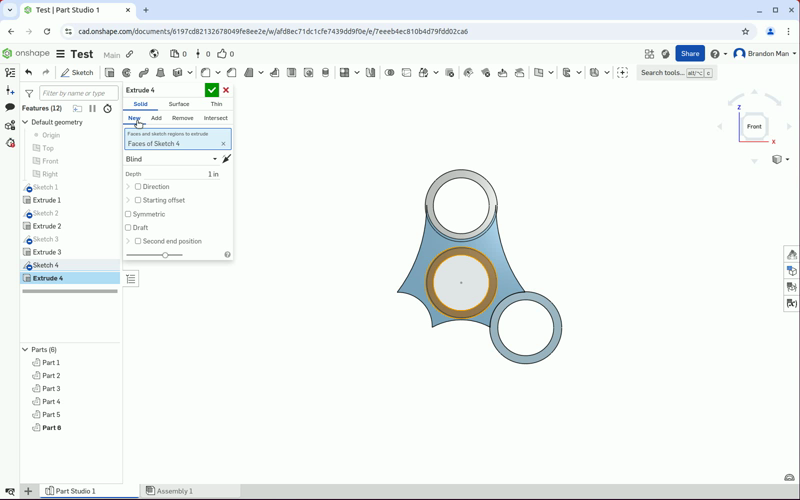
key(tab, 4)
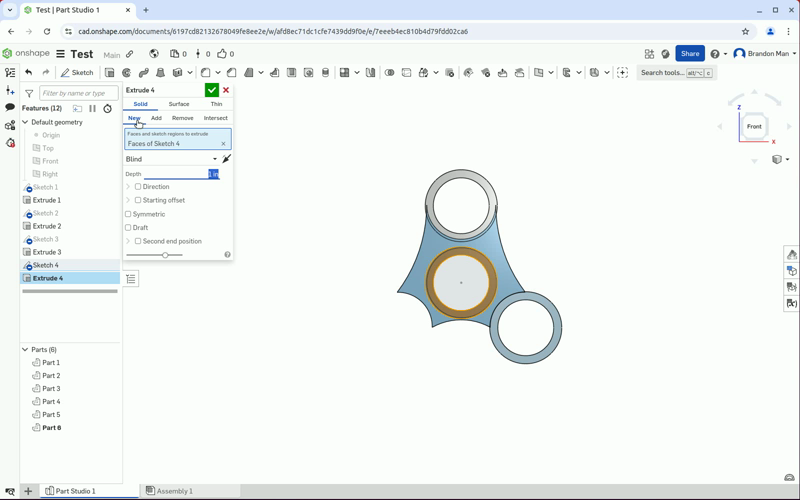
text(3.129)
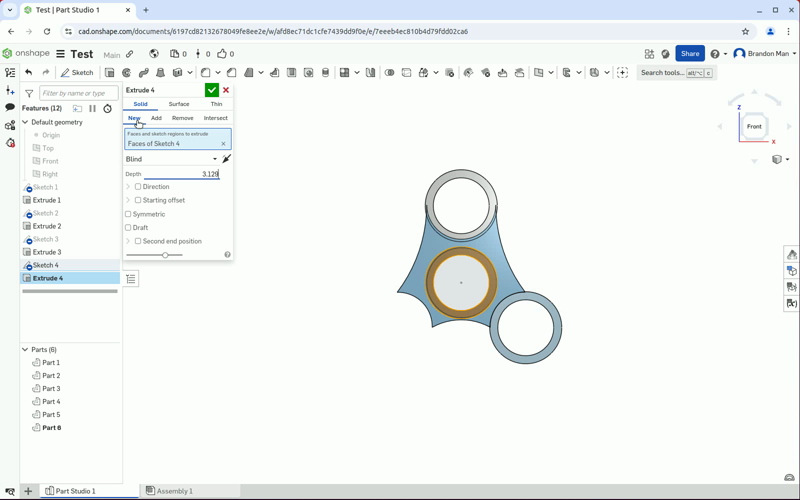
key(enter)
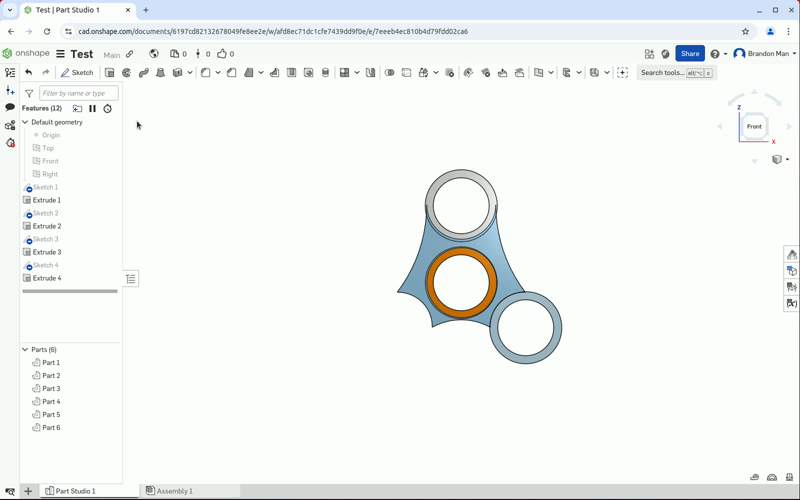
key(shift+h)
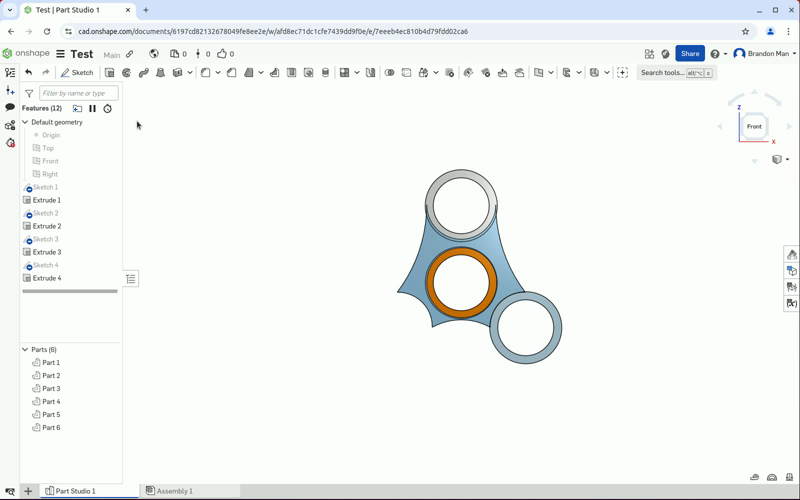
key(shift+h)
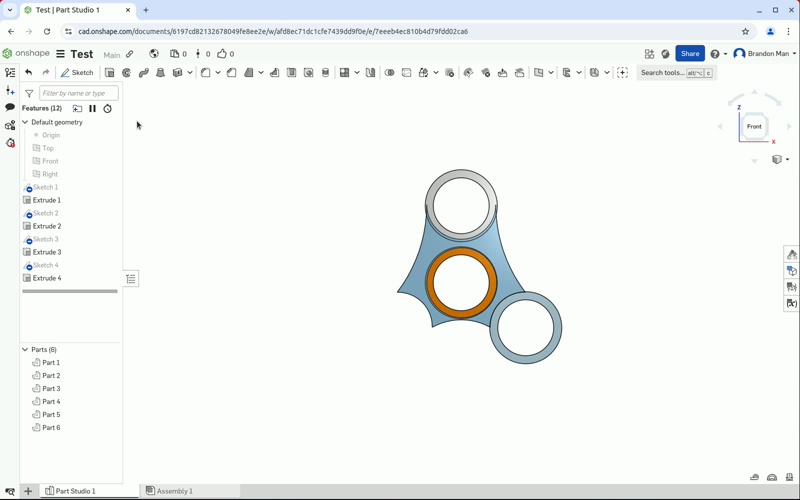
mouse_move(73, 189)
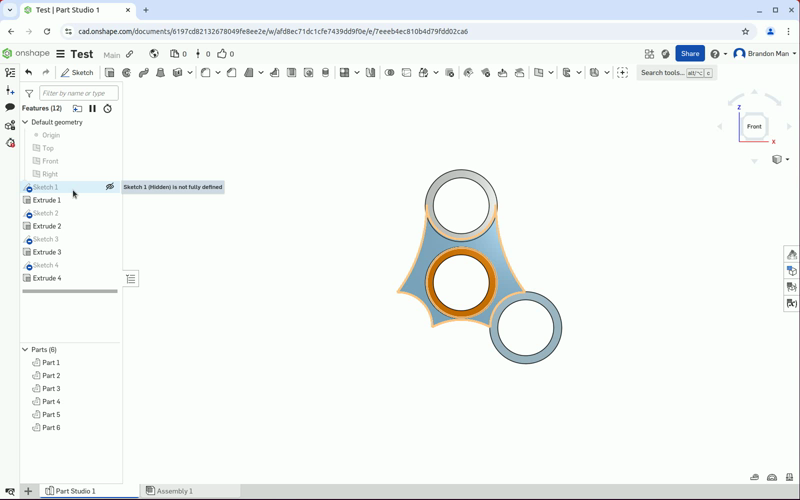
click(73, 189)
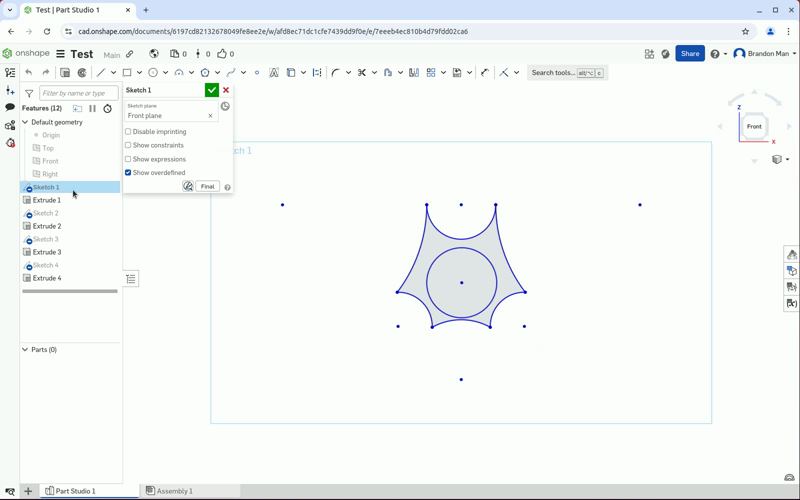
mouse_move(229, 92)
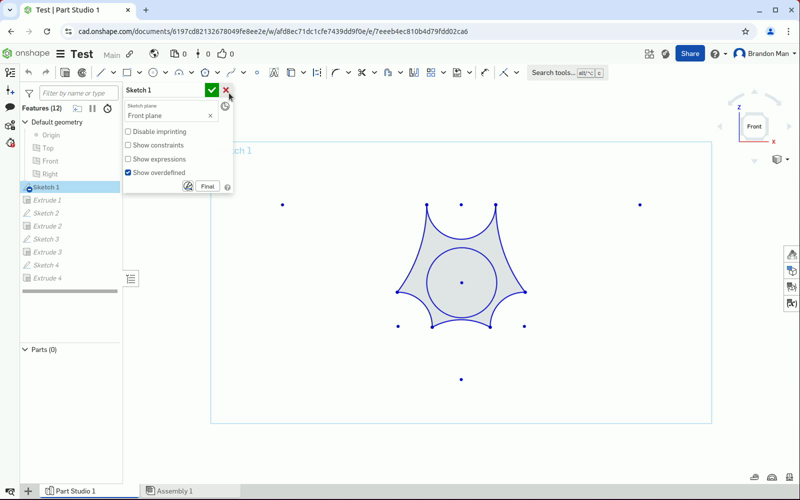
click(229, 92)
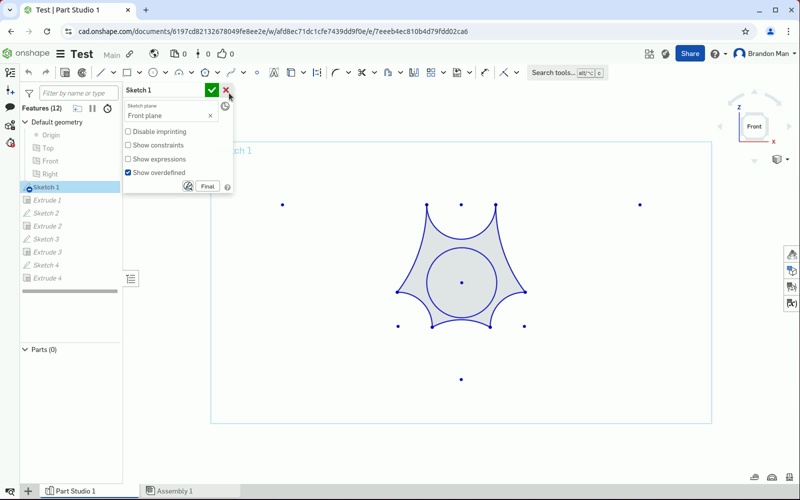
key(shift+s)
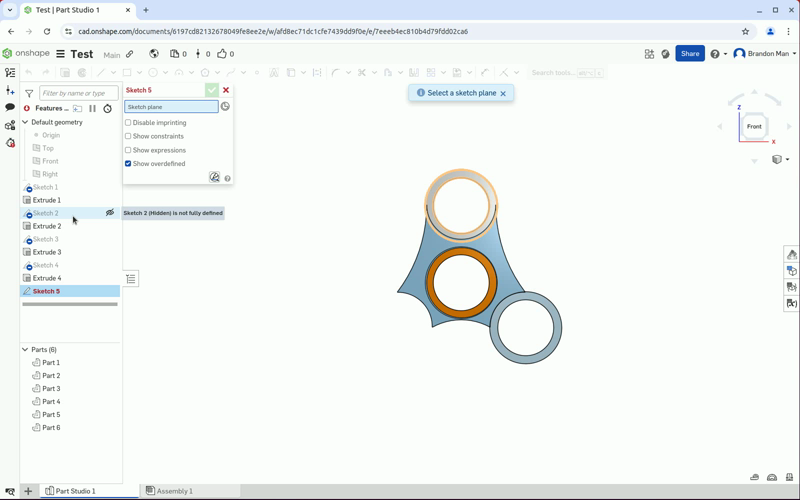
scroll(3)
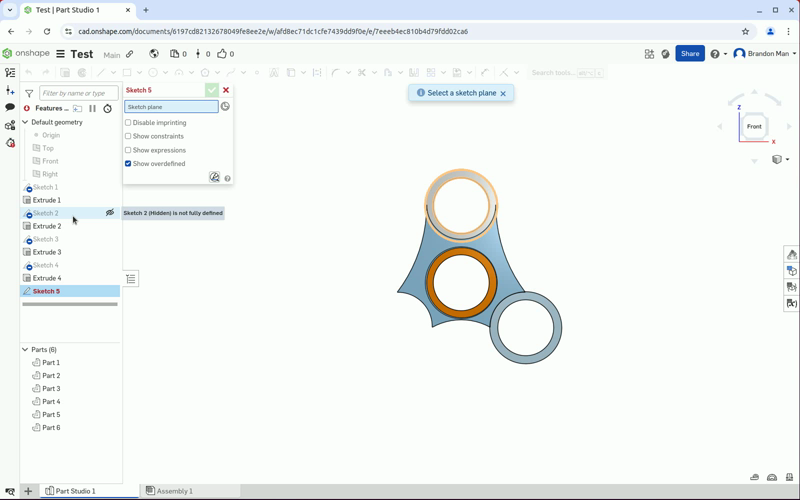
mouse_move(73, 163)
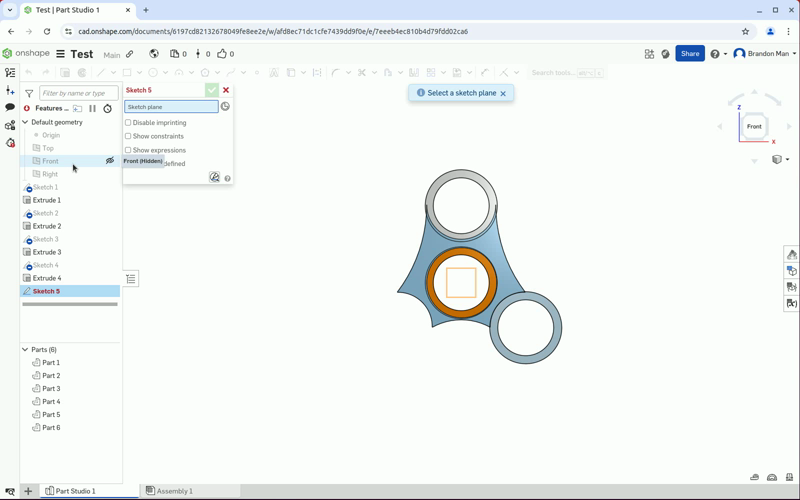
click(73, 163)
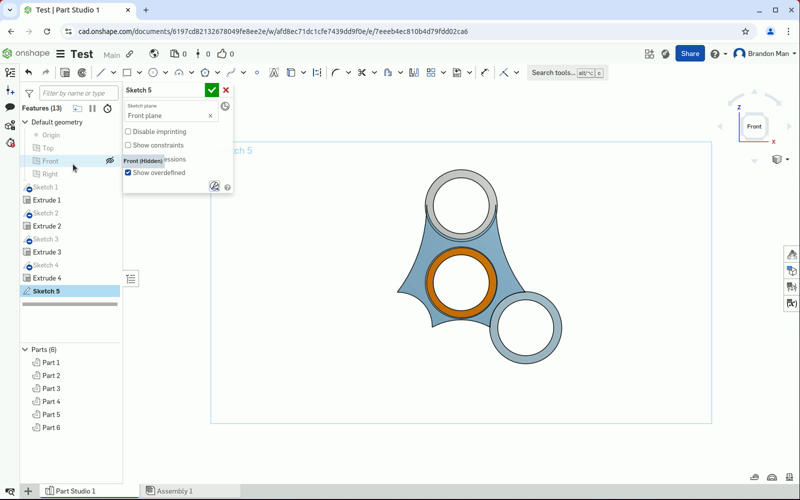
mouse_move(73, 352)
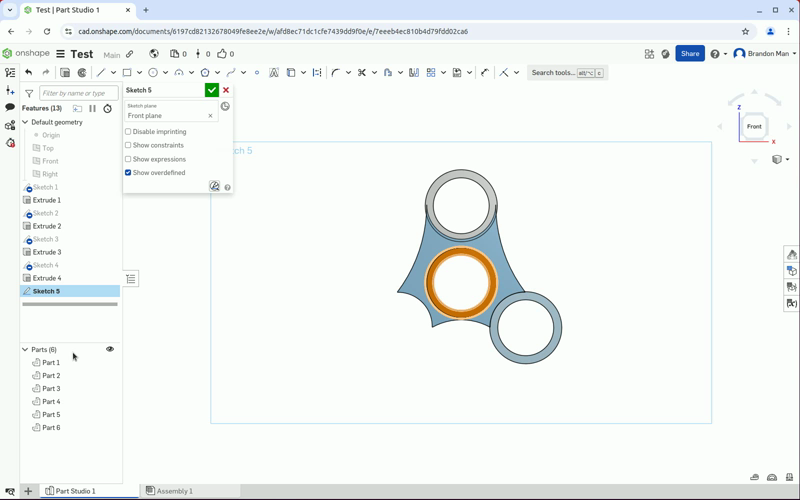
key(y)
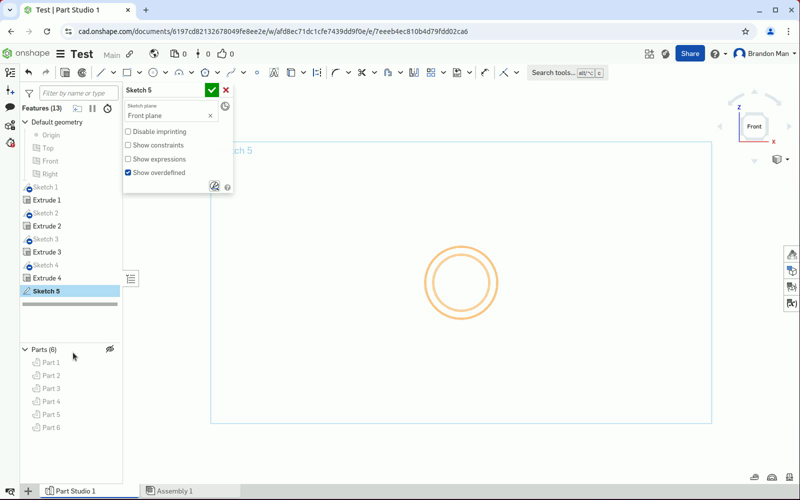
key(c)
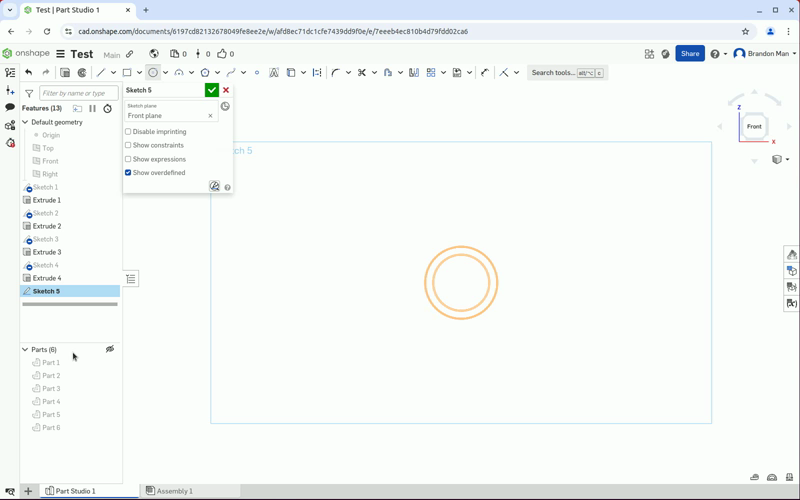
key_down(shift)
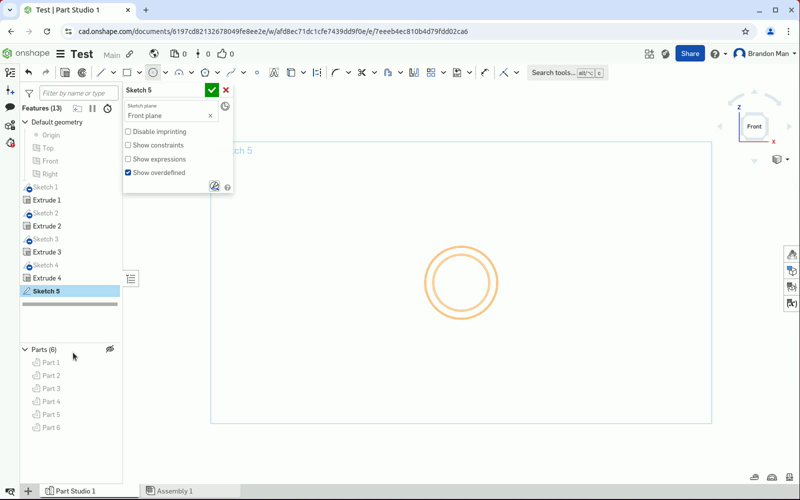
mouse_move(398, 327)
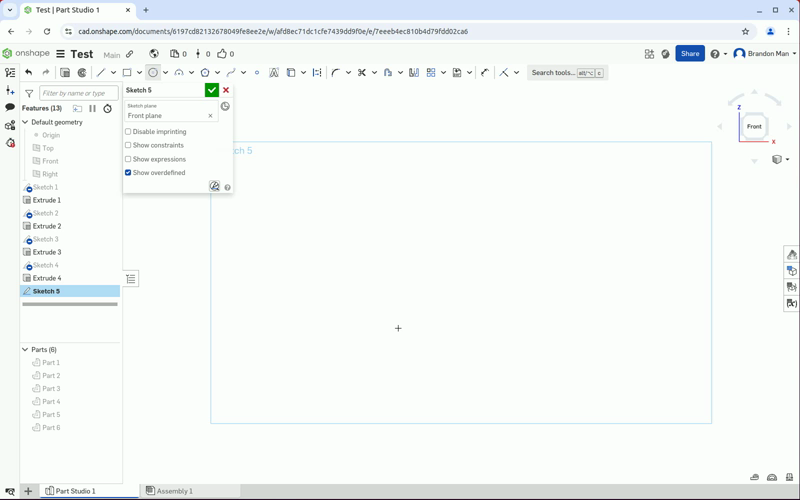
click(398, 327)
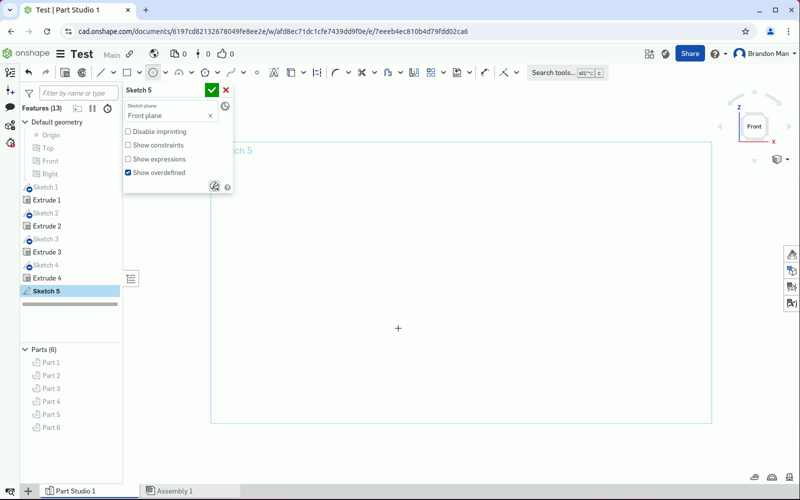
key_up(shift)
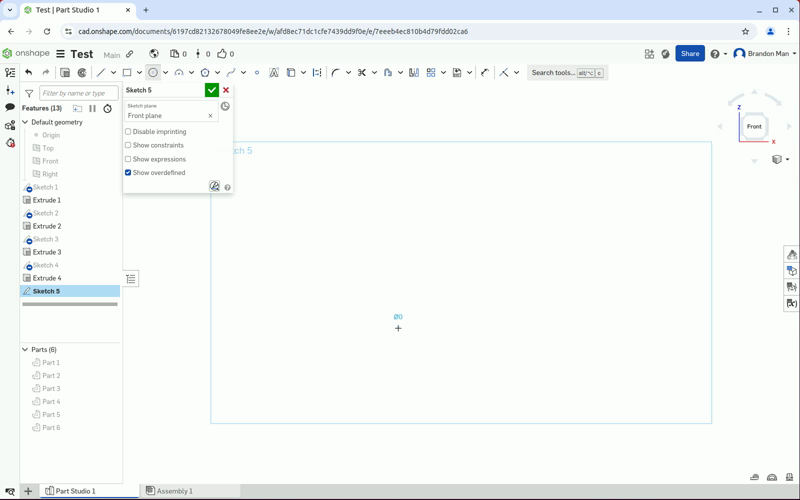
mouse_move(433, 327)
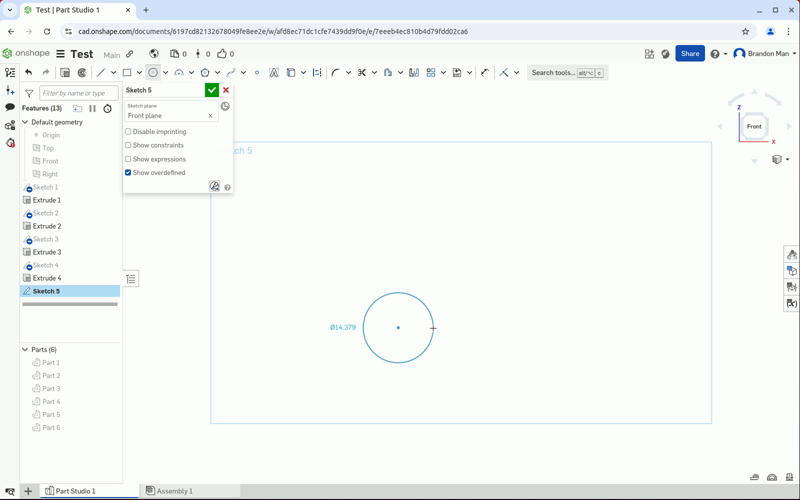
click(433, 327)
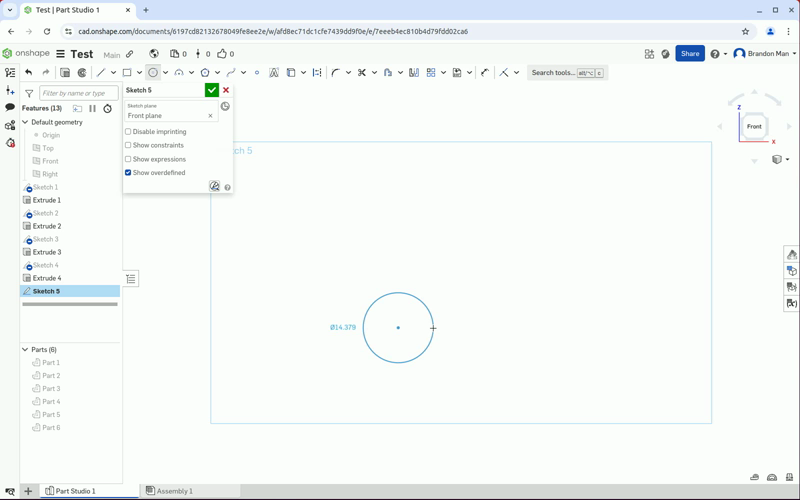
key(esc)
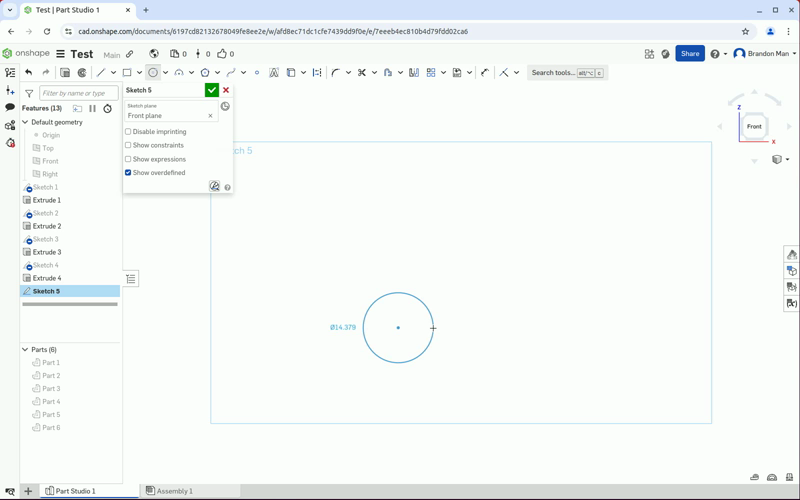
key(c)
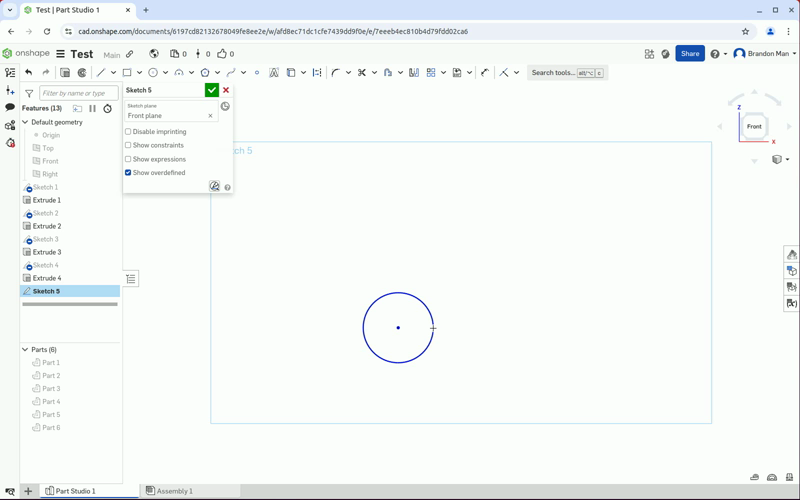
key_down(shift)
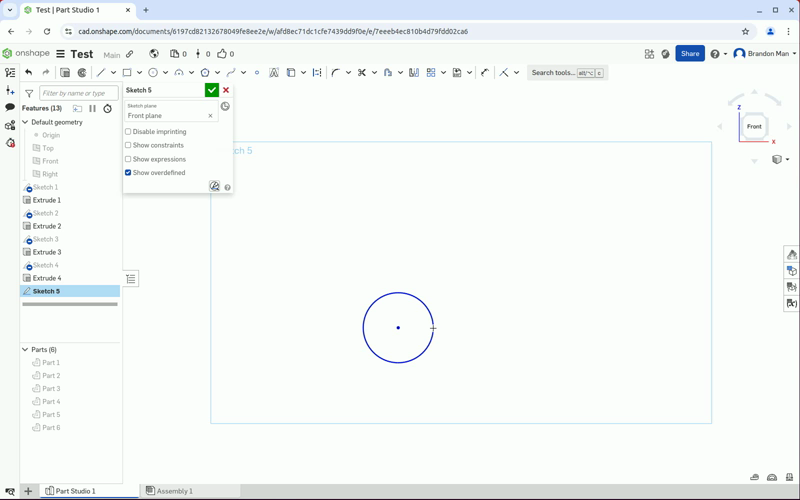
mouse_move(398, 327)
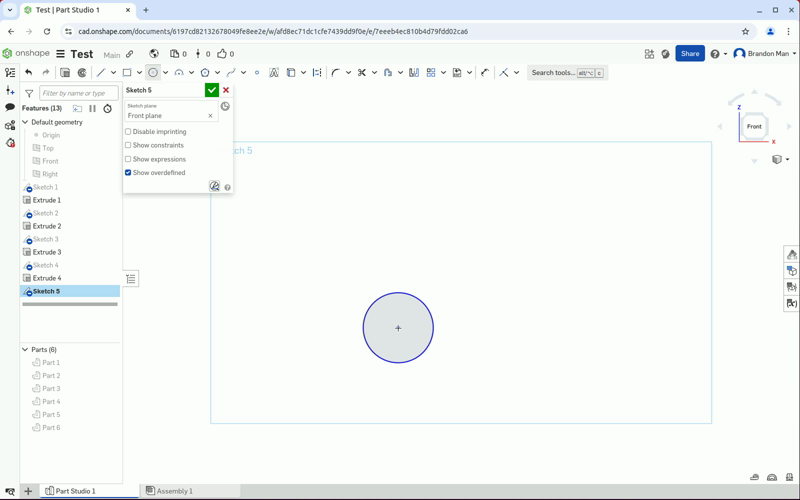
click(398, 327)
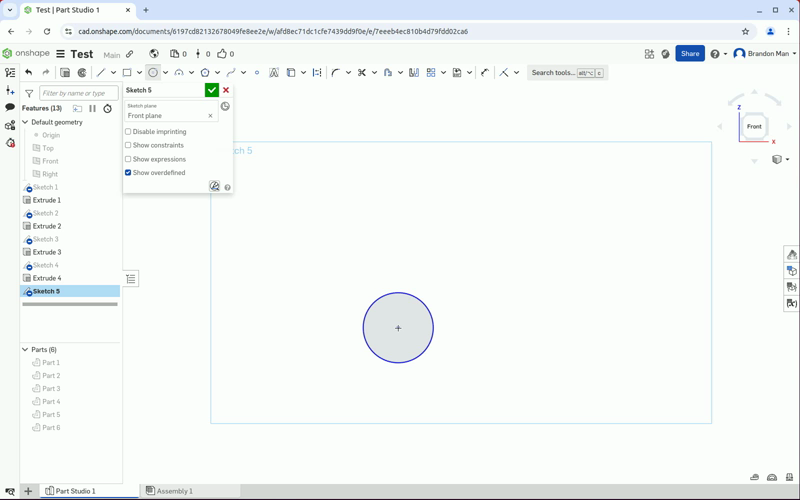
key_up(shift)
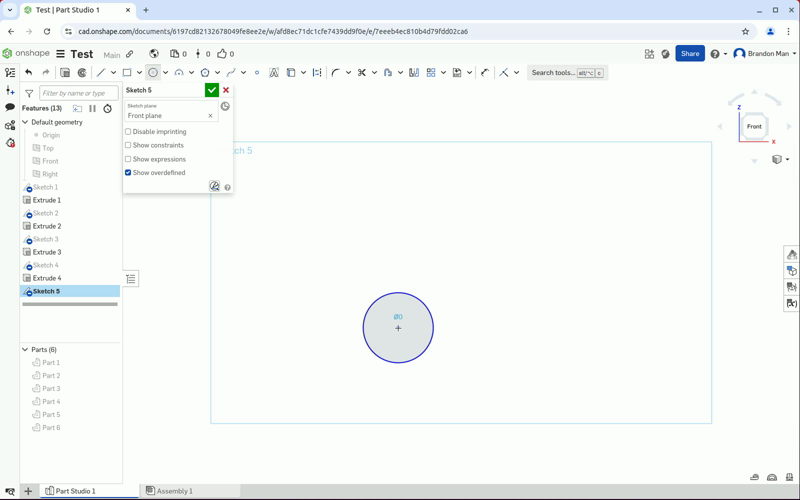
mouse_move(425, 327)
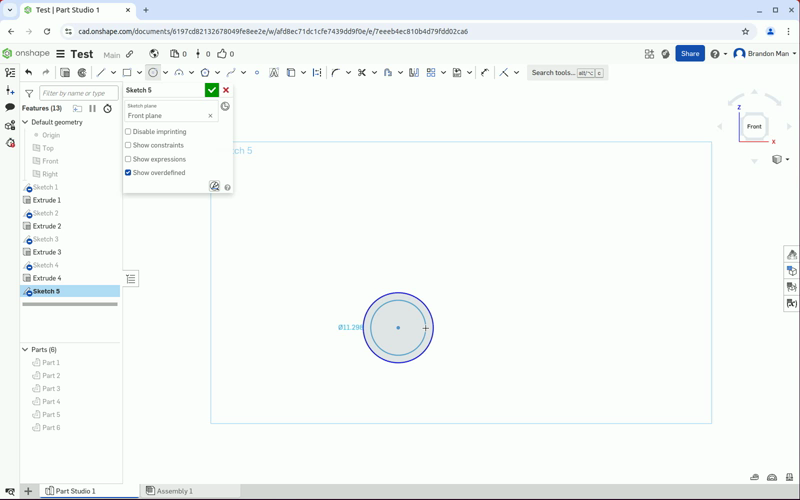
click(425, 327)
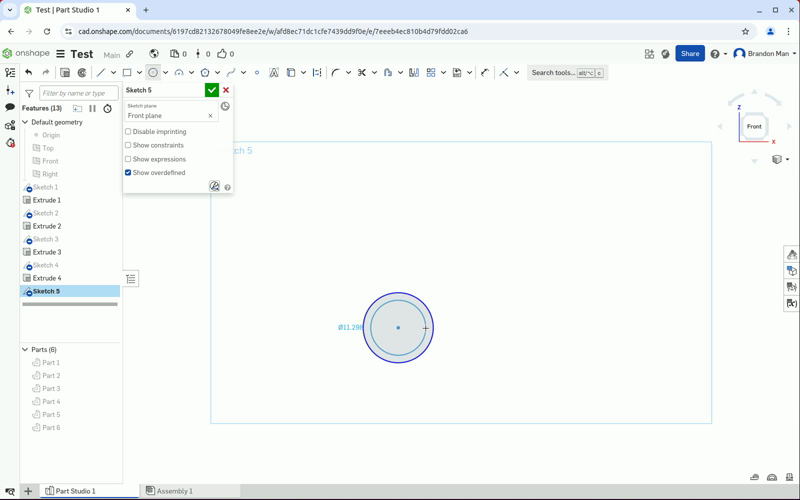
key(esc)
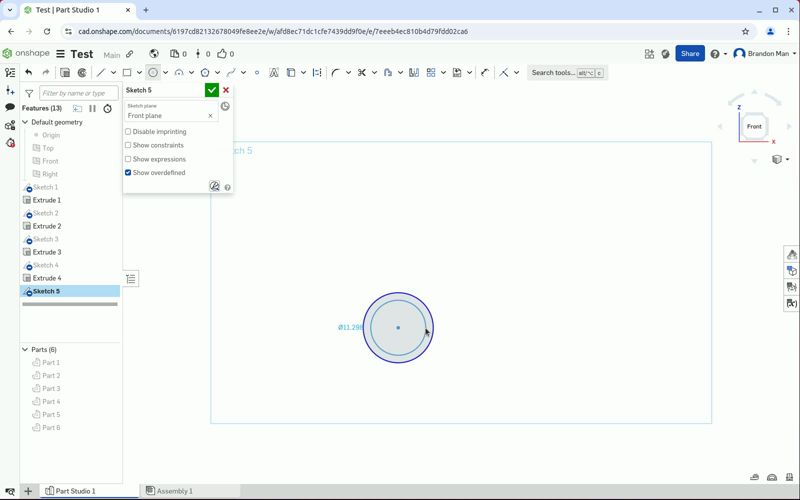
mouse_move(384, 355)
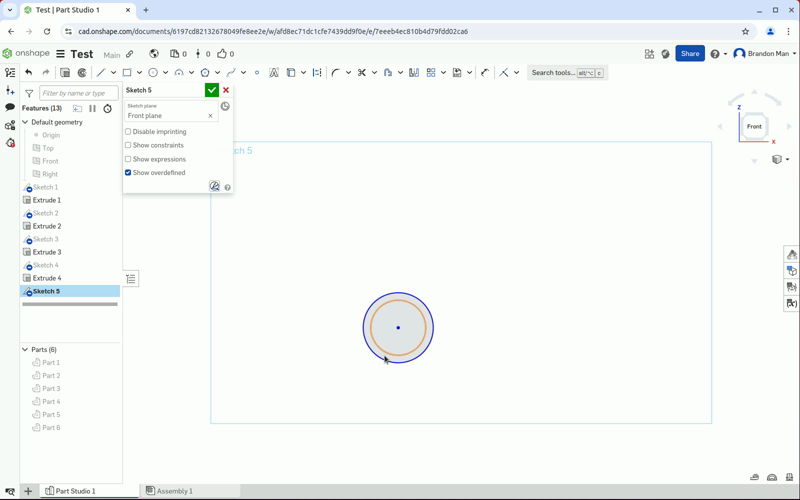
scroll(6)
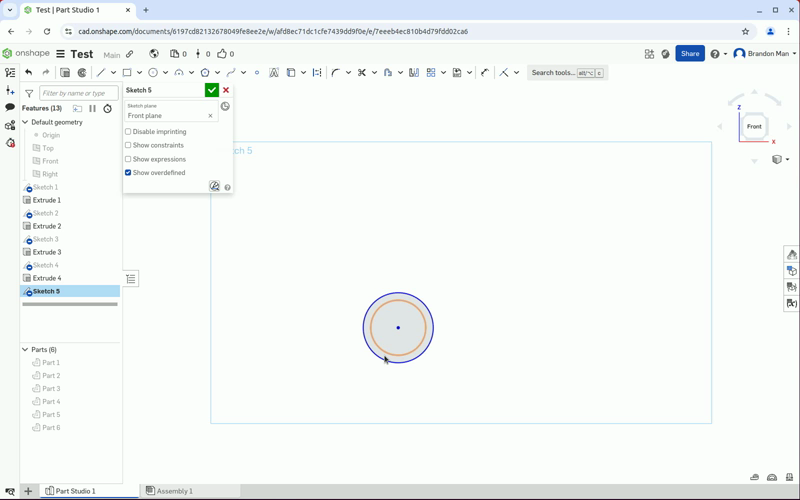
scroll(6)
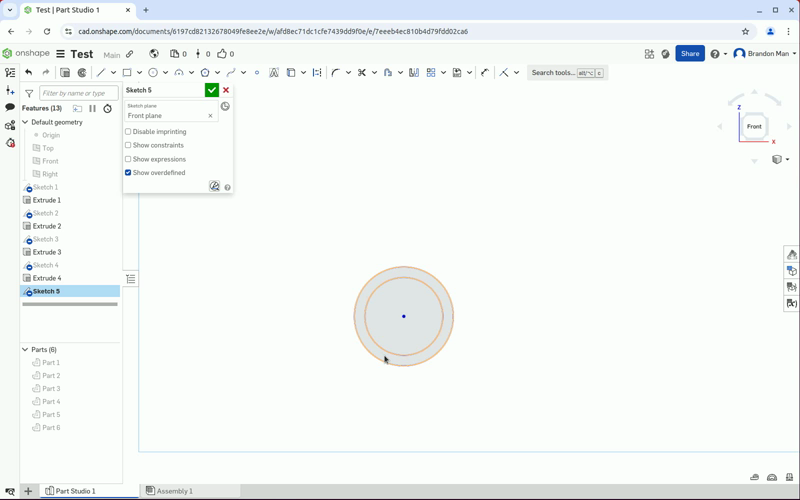
scroll(6)
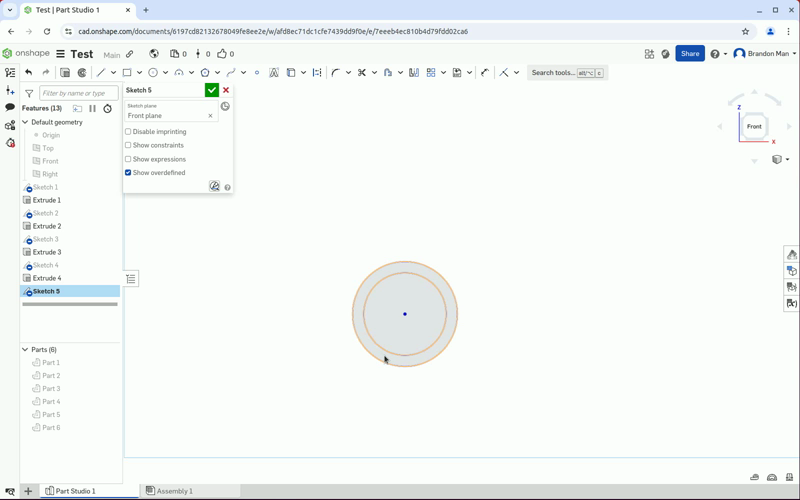
scroll(6)
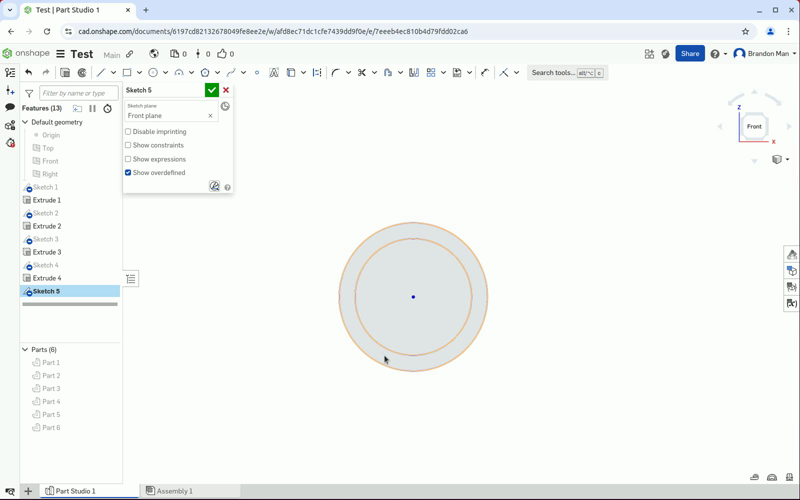
scroll(6)
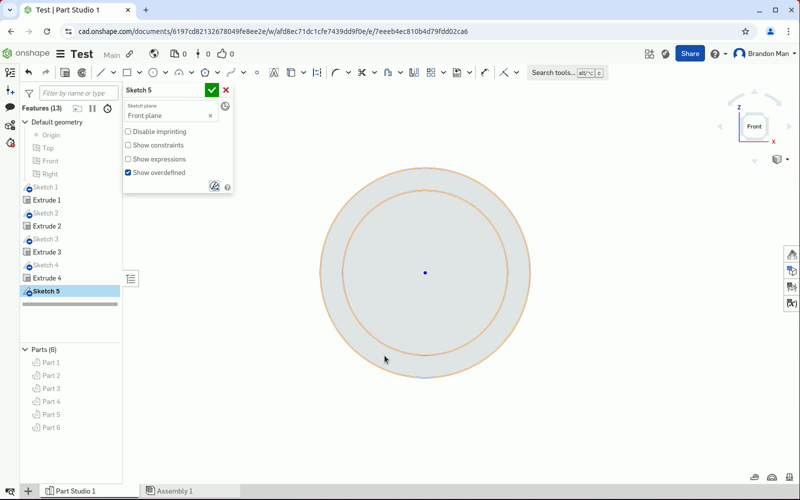
scroll(6)
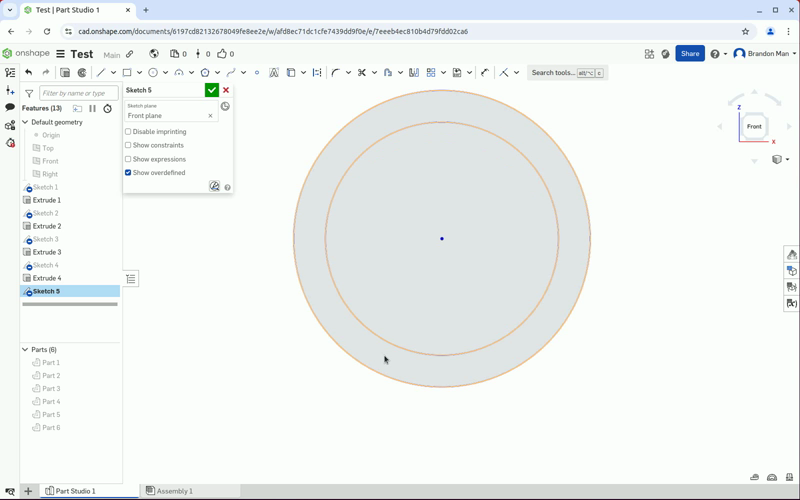
scroll(6)
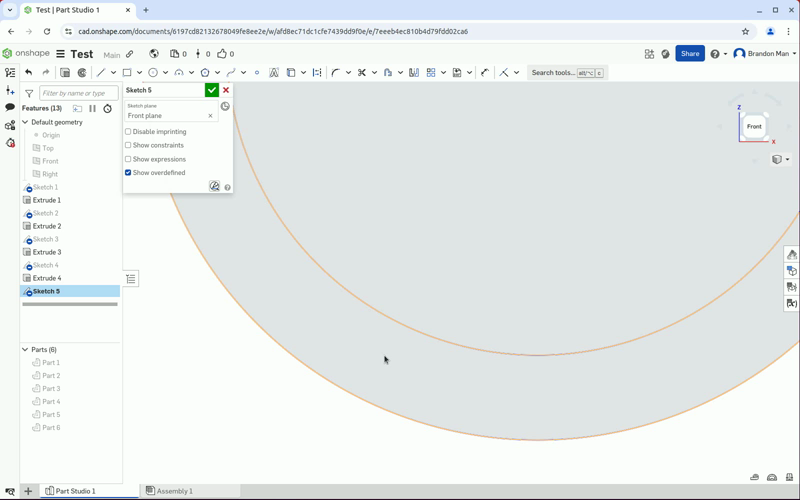
click(384, 355)
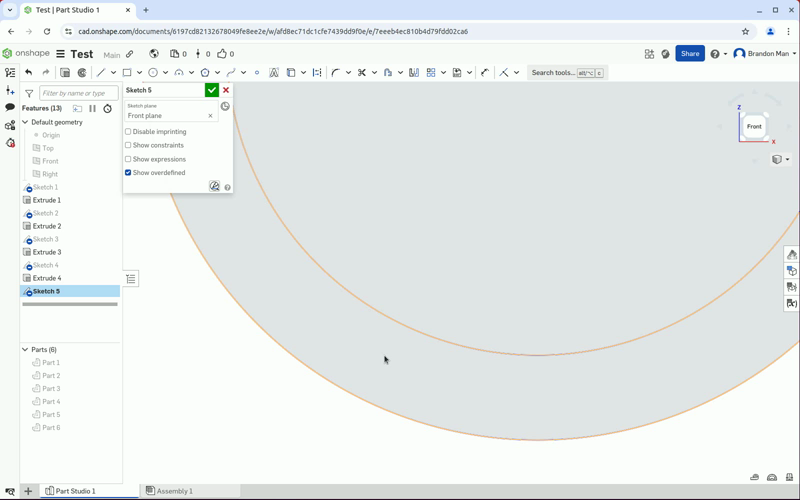
scroll(-6)
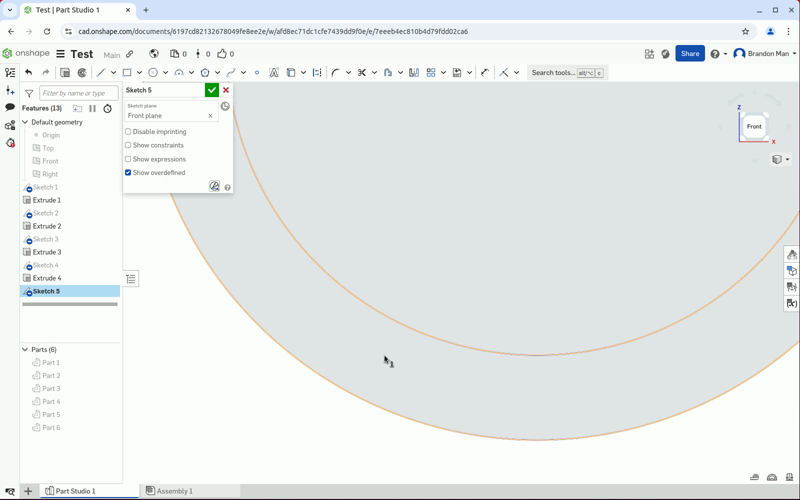
scroll(-6)
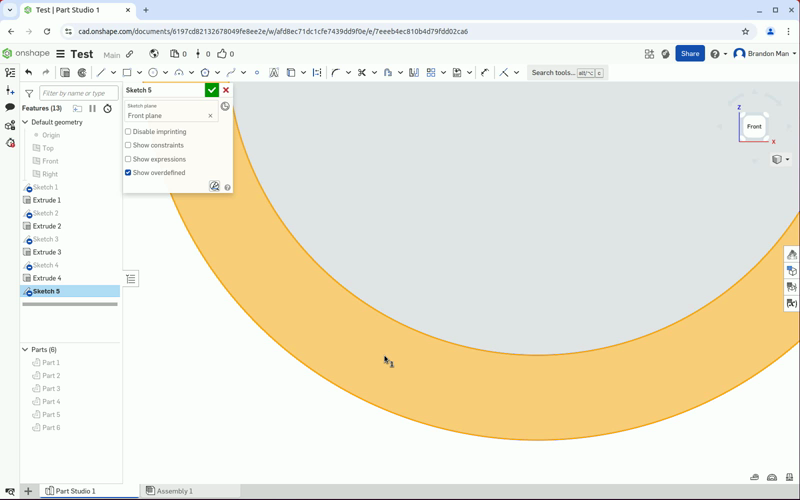
scroll(-6)
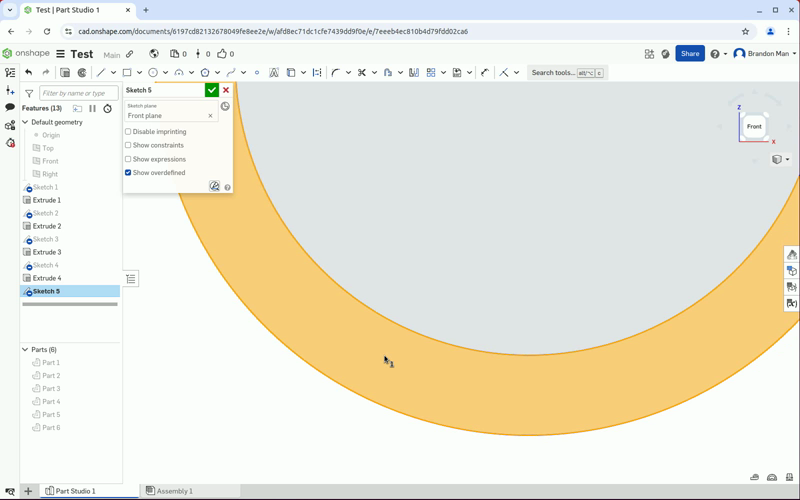
scroll(-6)
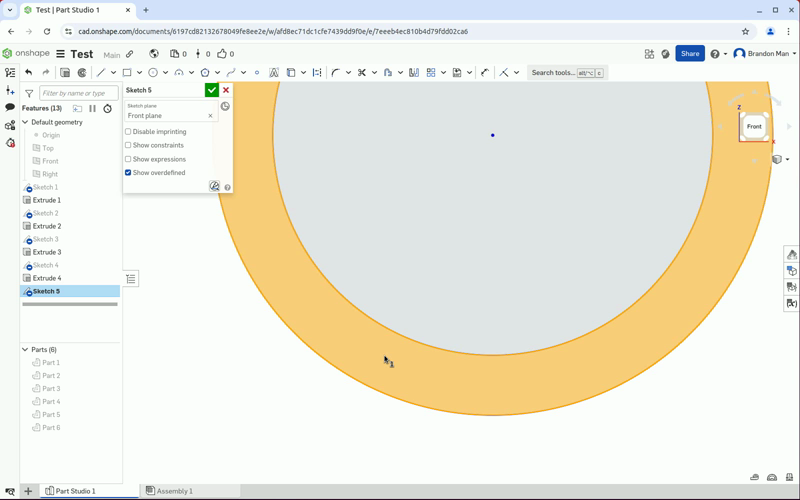
scroll(-6)
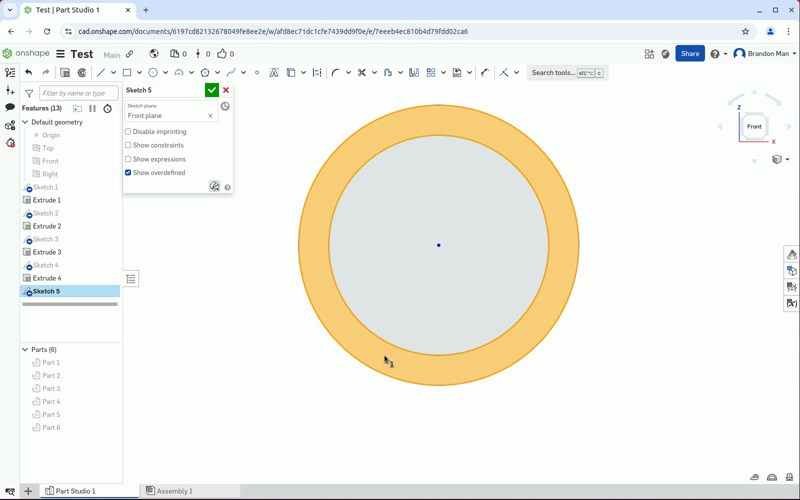
scroll(-6)
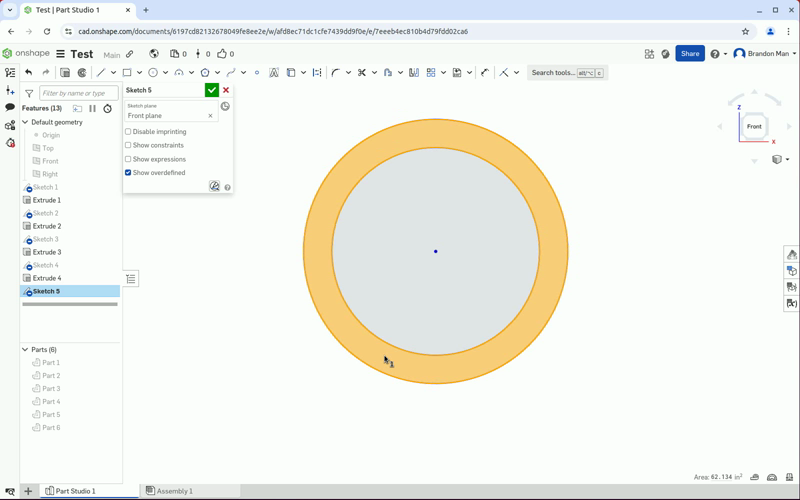
scroll(-6)
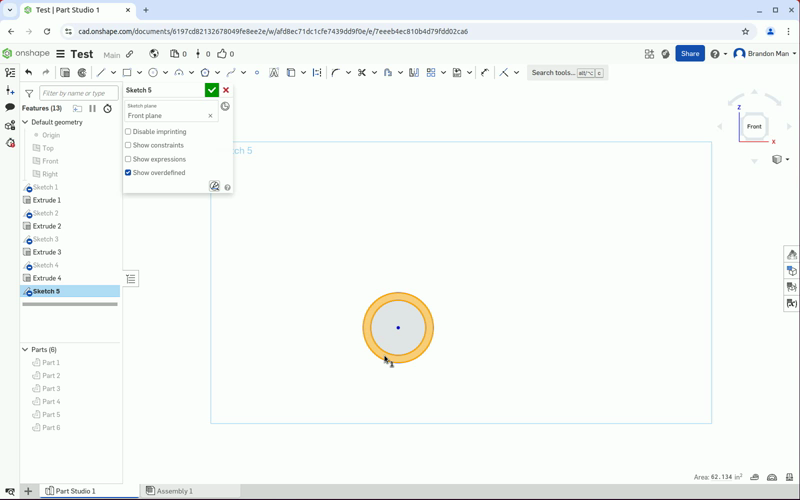
mouse_move(73, 352)
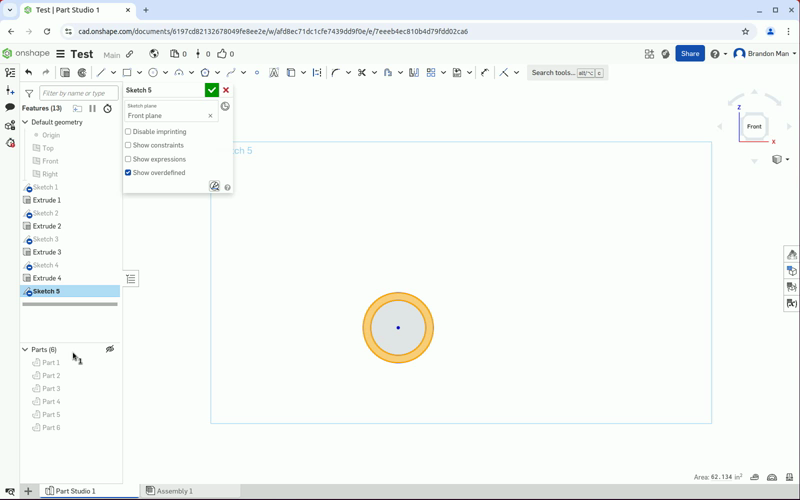
key(shift+y)
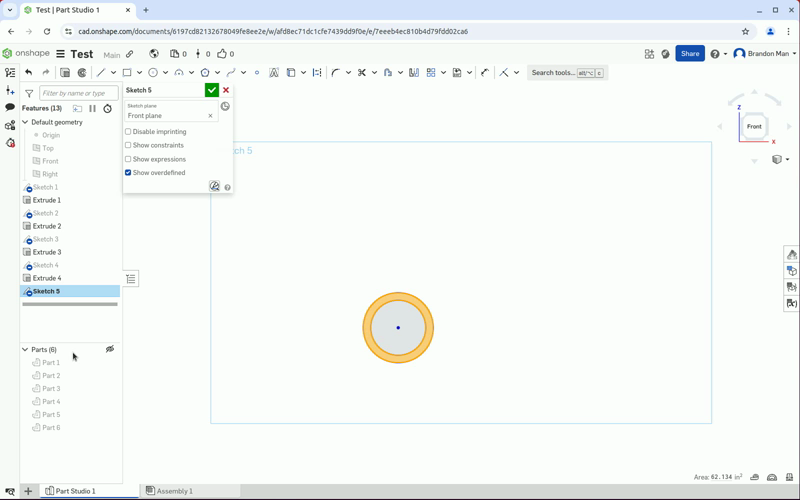
key(shift+e)
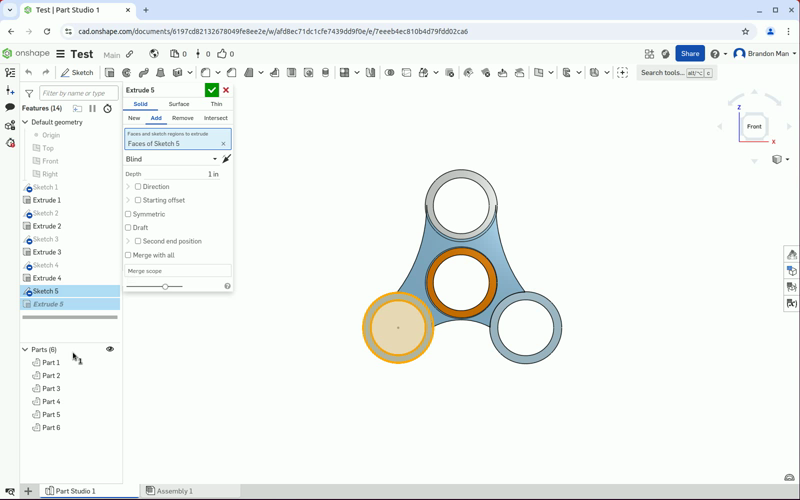
mouse_move(143, 106)
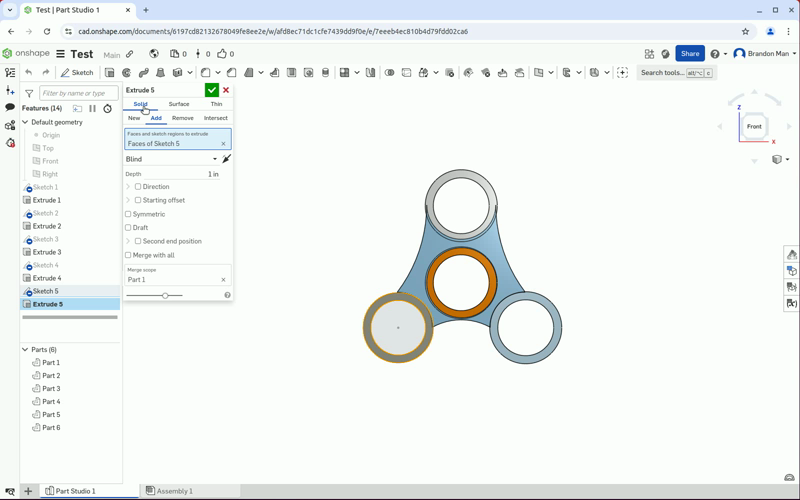
click(143, 106)
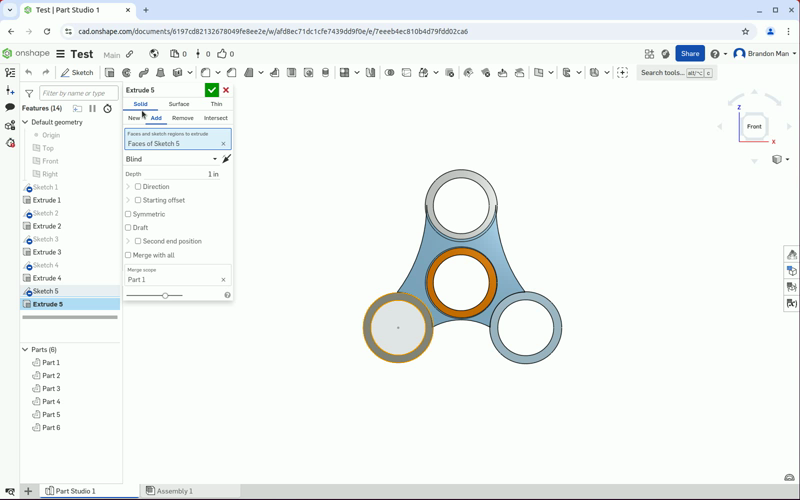
mouse_move(137, 120)
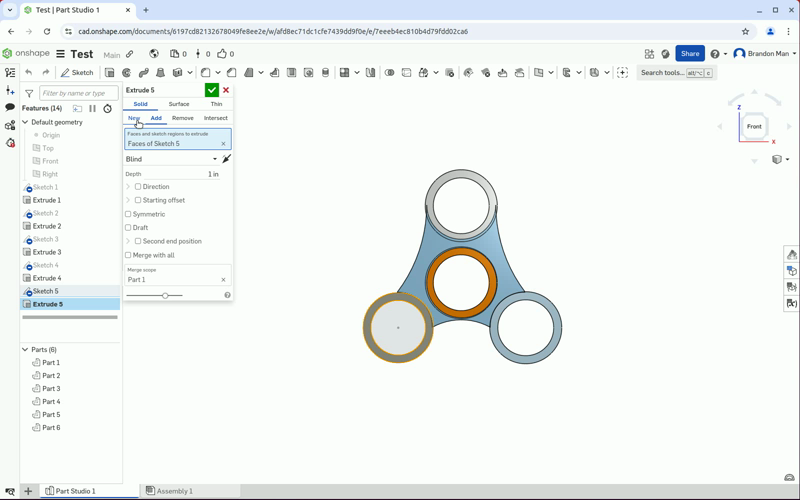
click(137, 120)
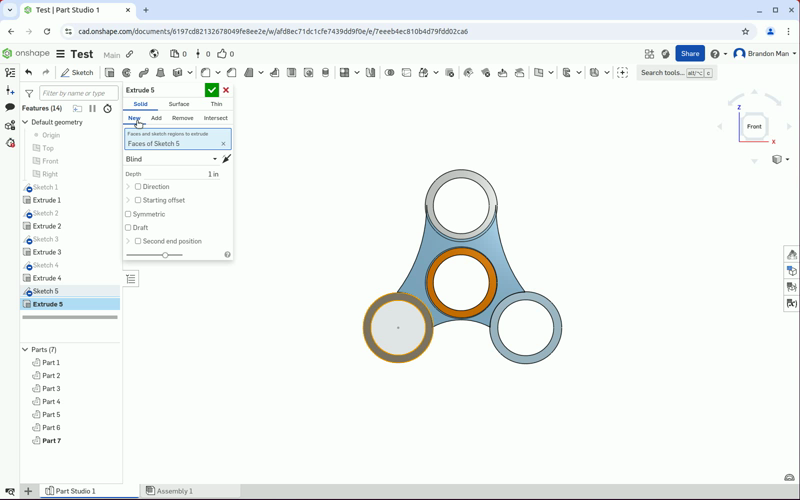
key(tab, 4)
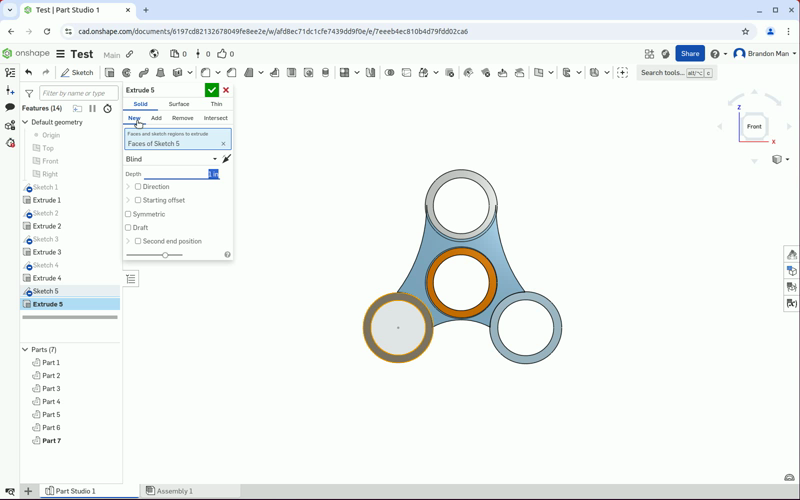
text(3.129)
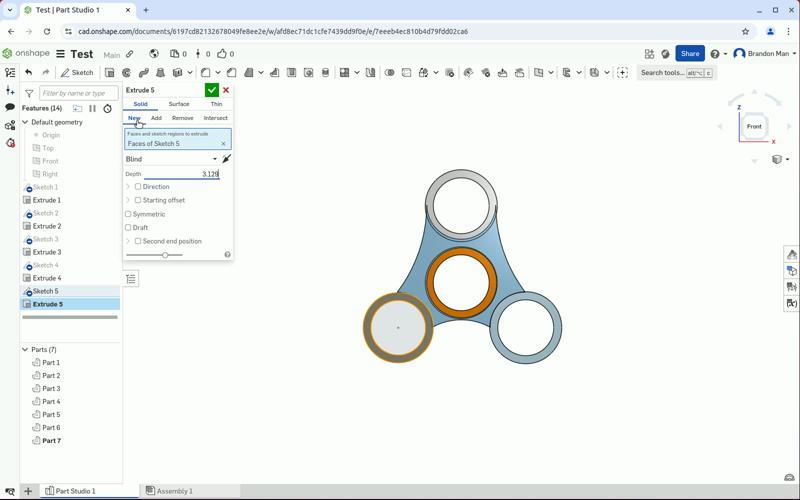
key(enter)
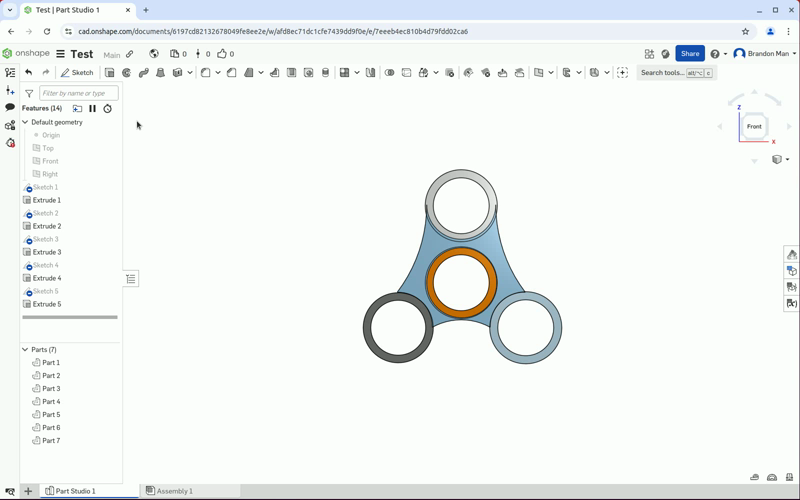
key(shift+h)
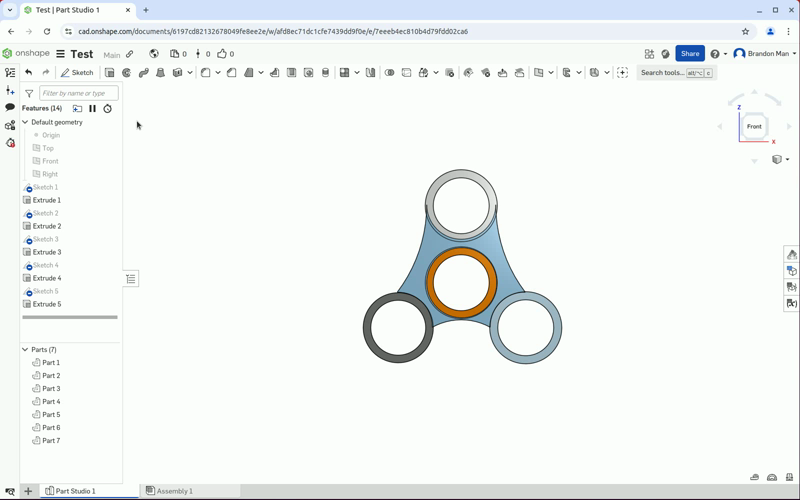
key(shift+h)
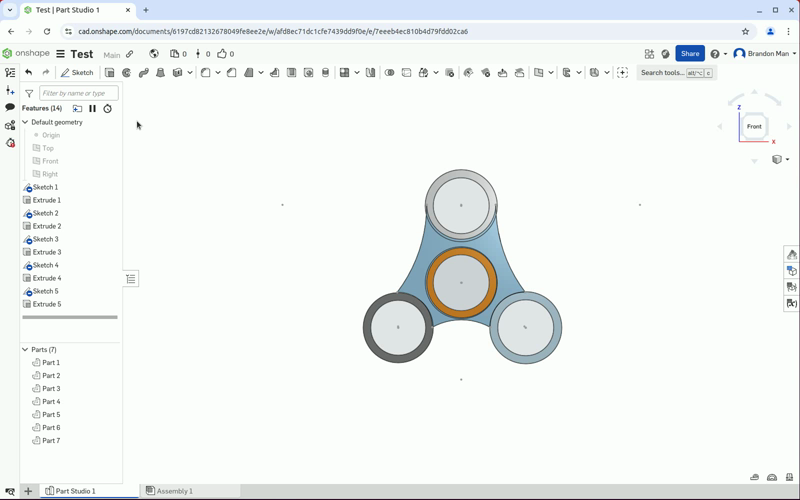
key(shift+7)
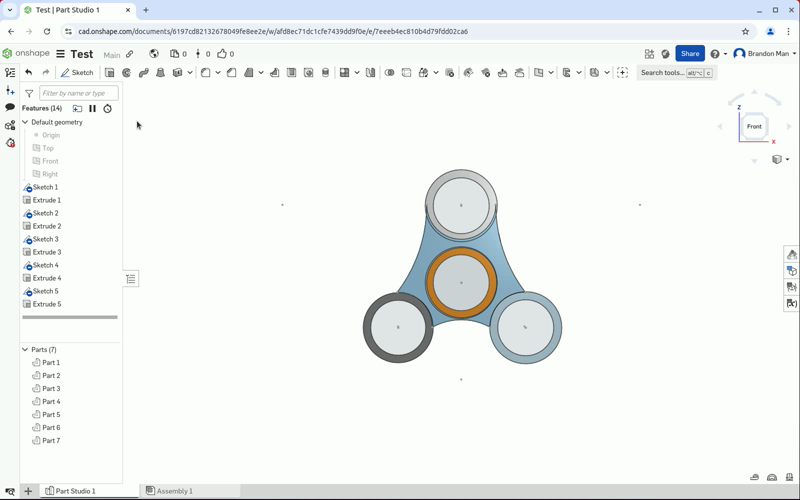
key(left, 2)
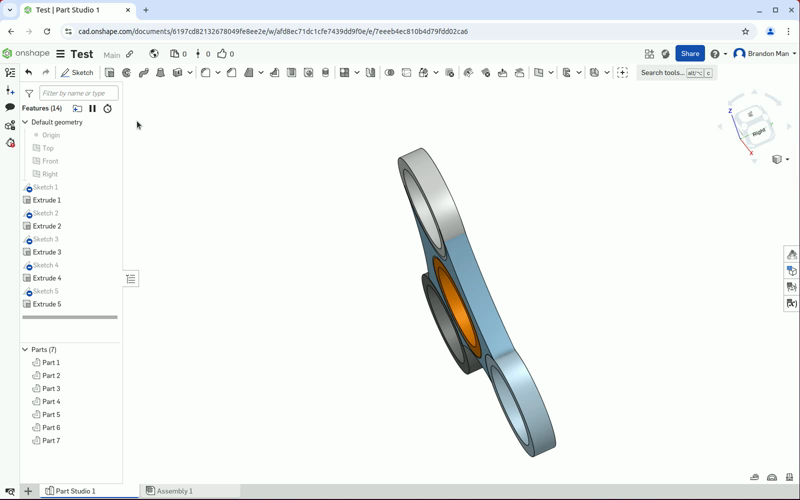
key(down, 2)
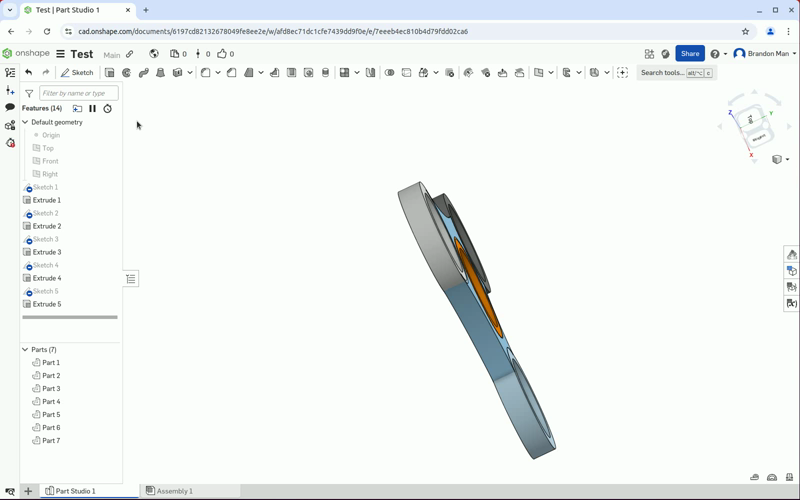
key(up, 2)
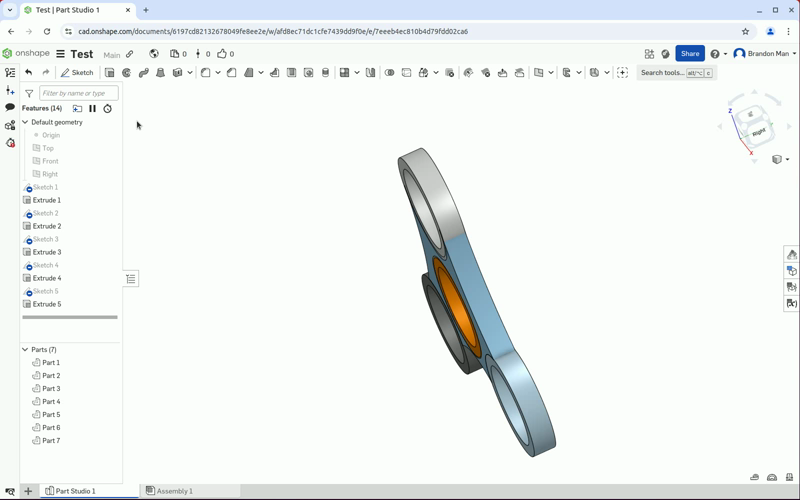
key(right, 2)
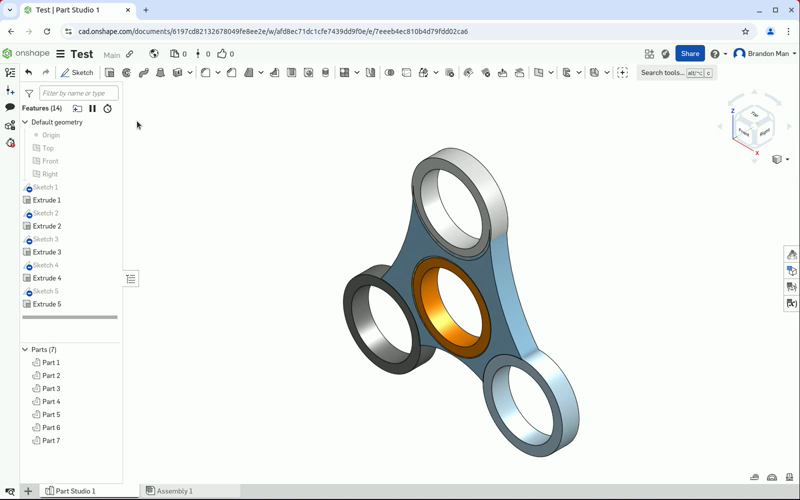
mouse_move(73, 189)
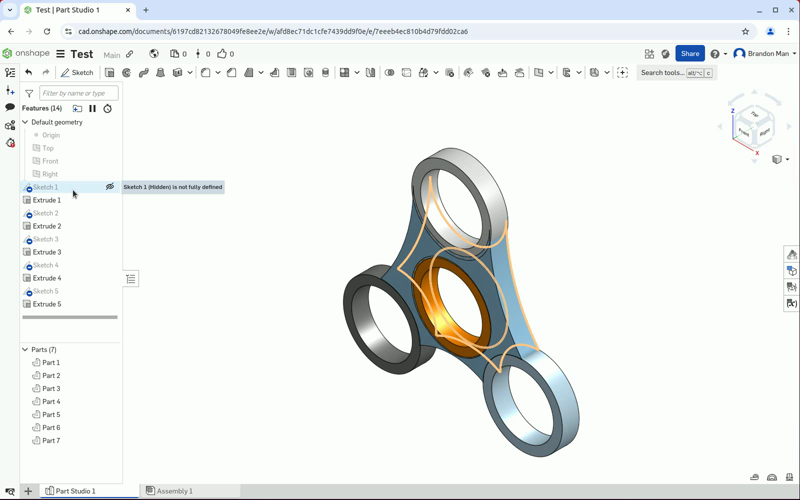
click(73, 189)